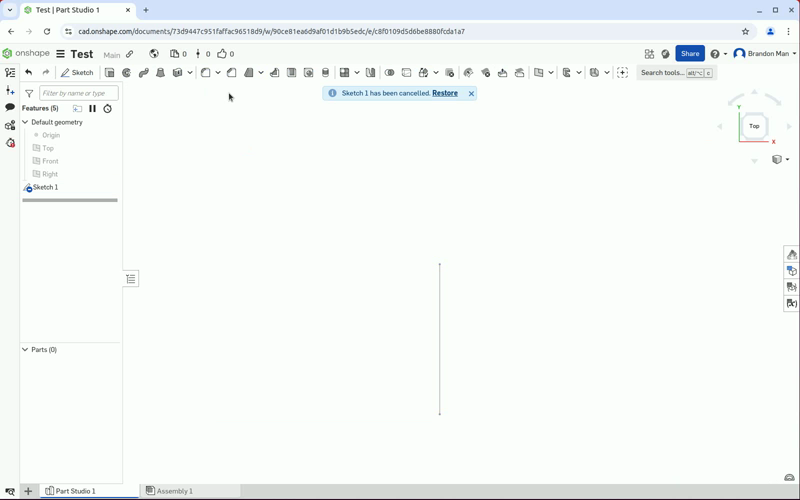
key(shift+h)
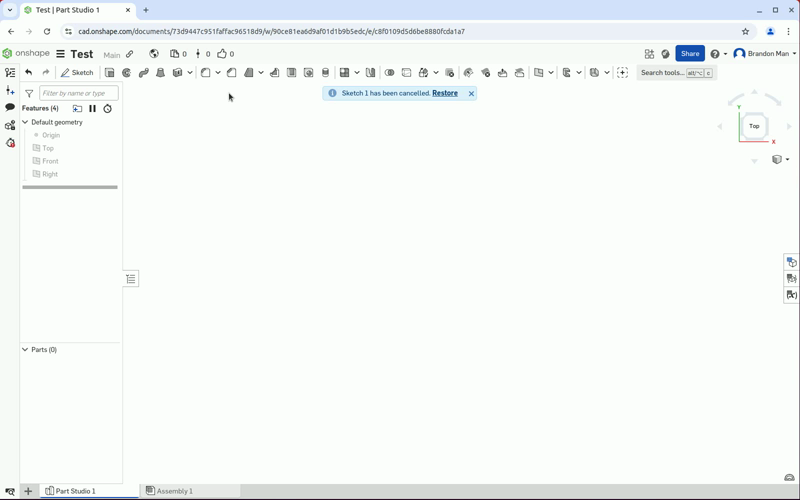
mouse_move(73, 352)
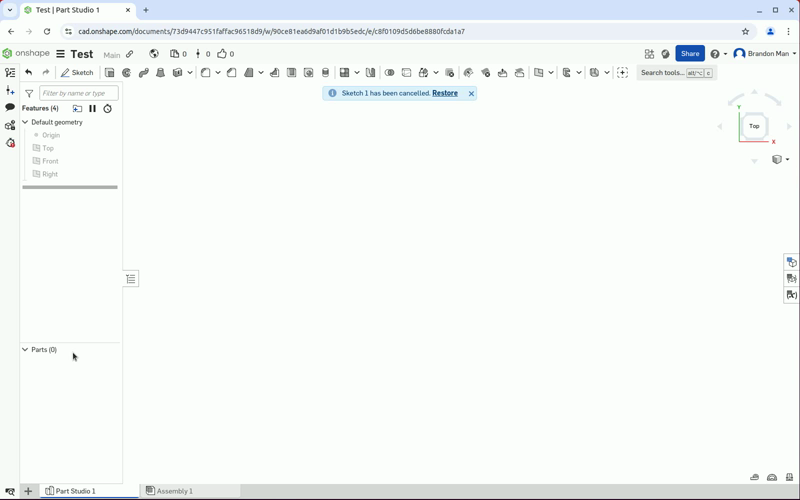
key(y)
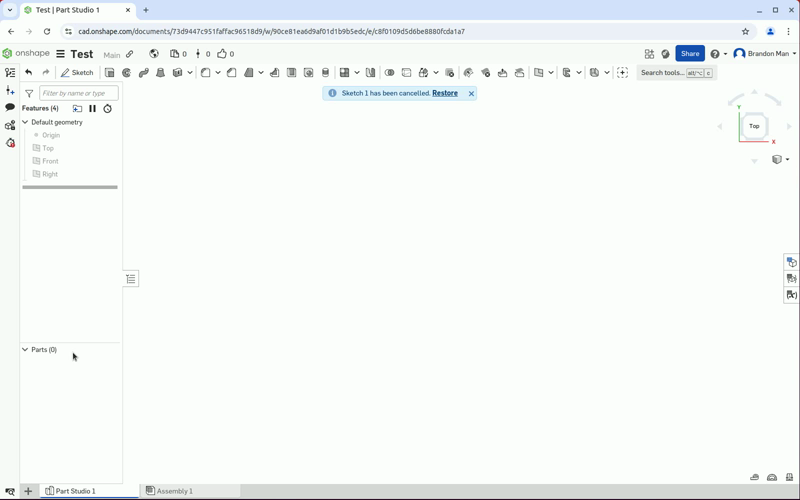
key(shift+p)
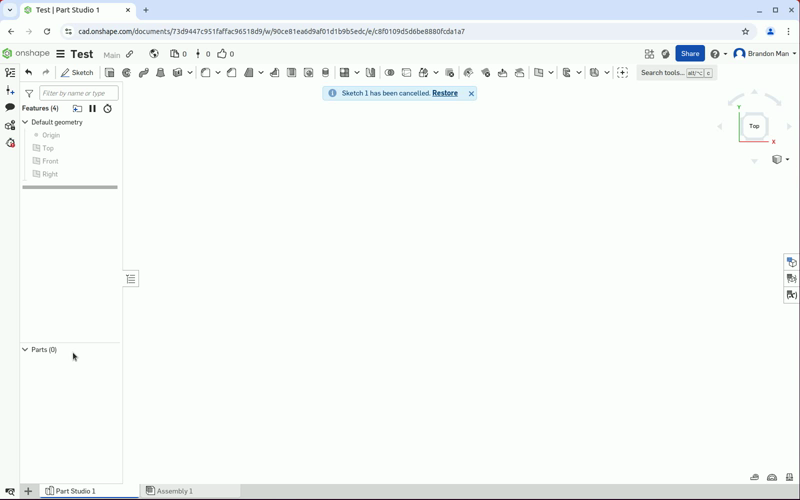
key(space)
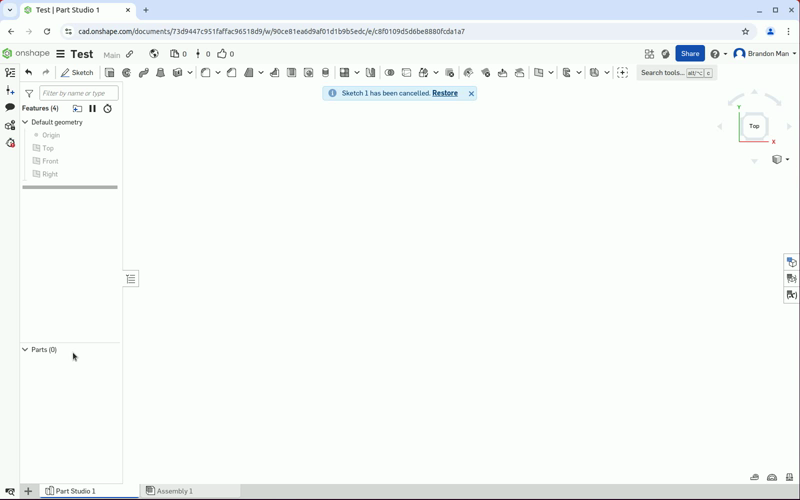
key_down(shift)
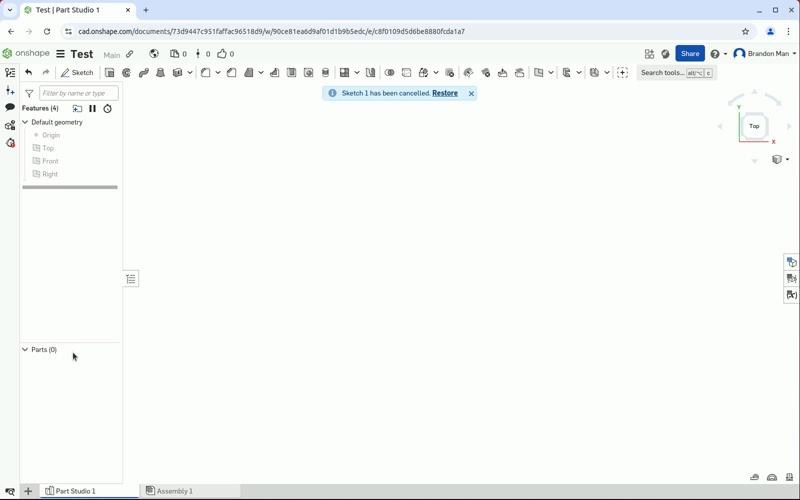
key(up)
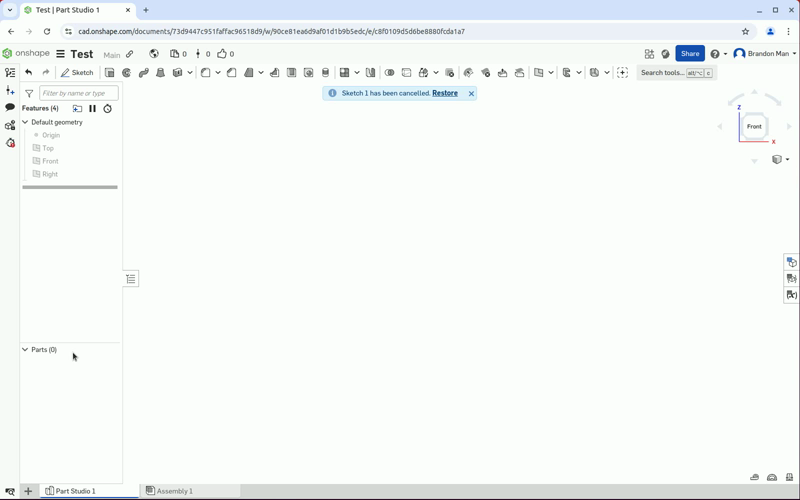
key_up(shift)
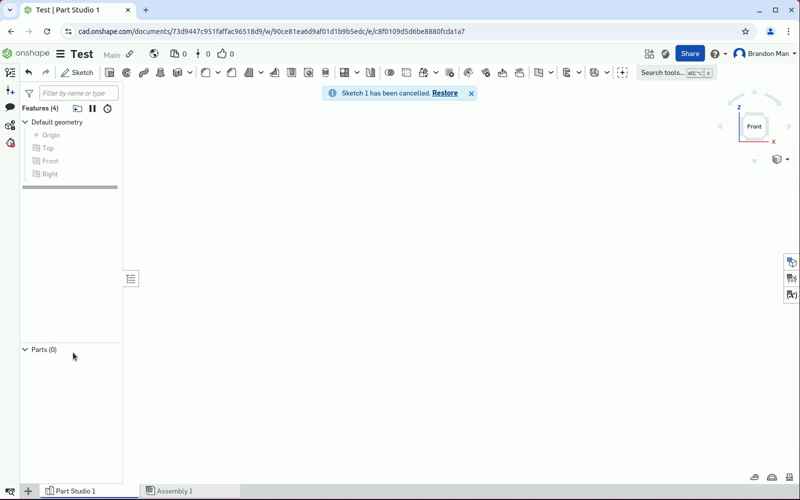
mouse_move(73, 352)
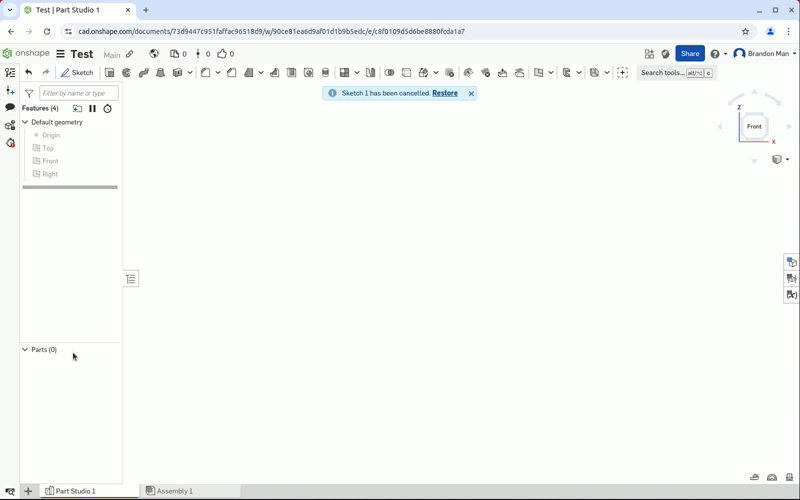
key(shift+y)
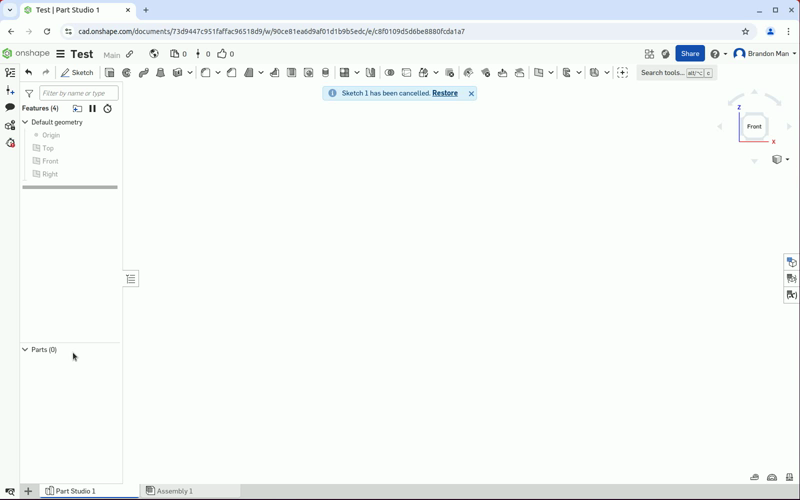
key(shift+s)
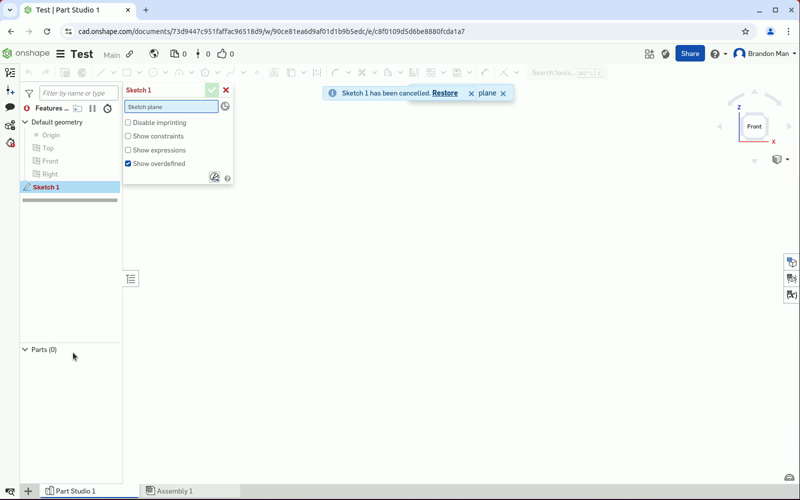
mouse_move(73, 163)
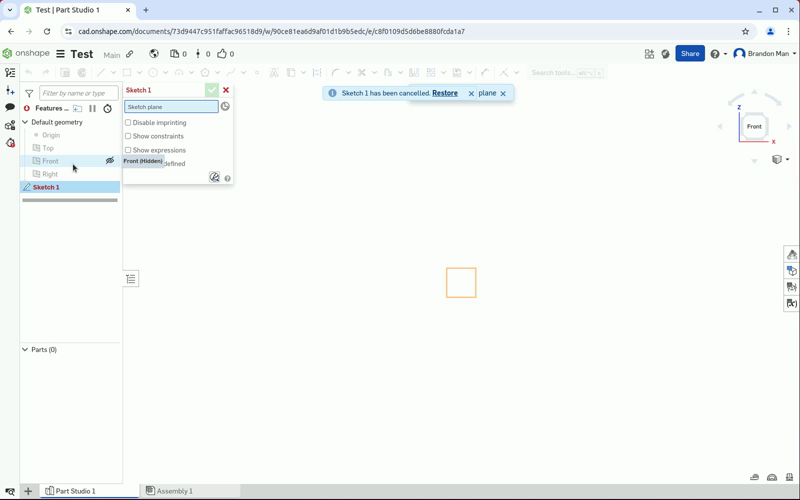
click(73, 163)
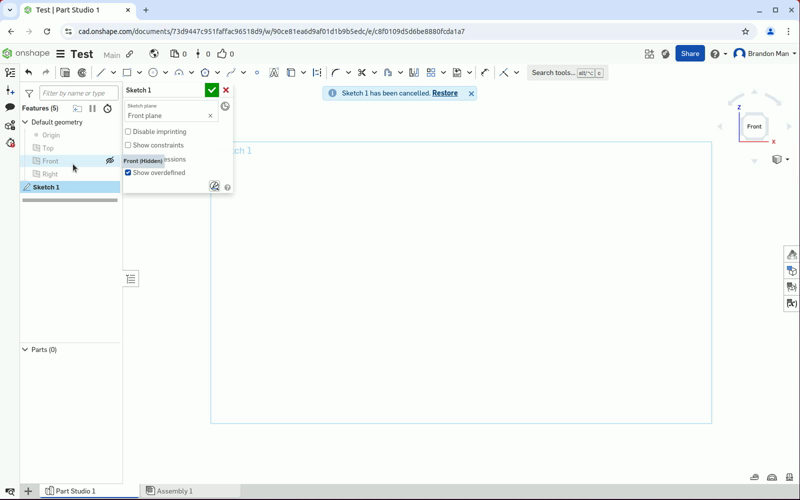
mouse_move(73, 352)
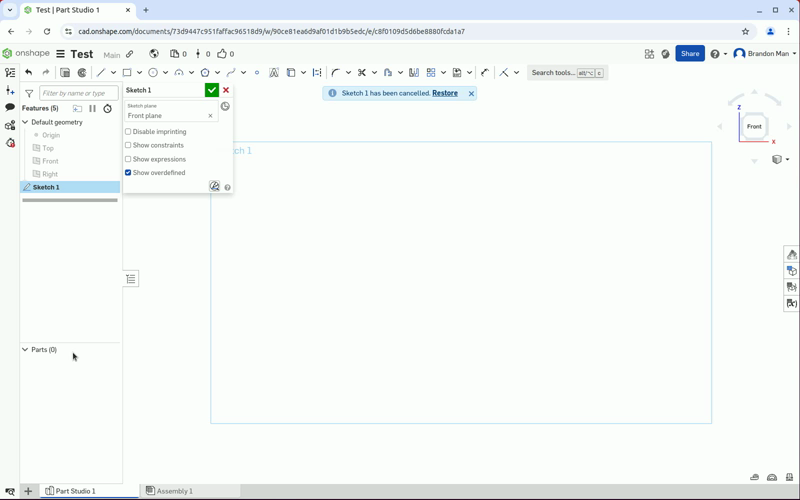
key(y)
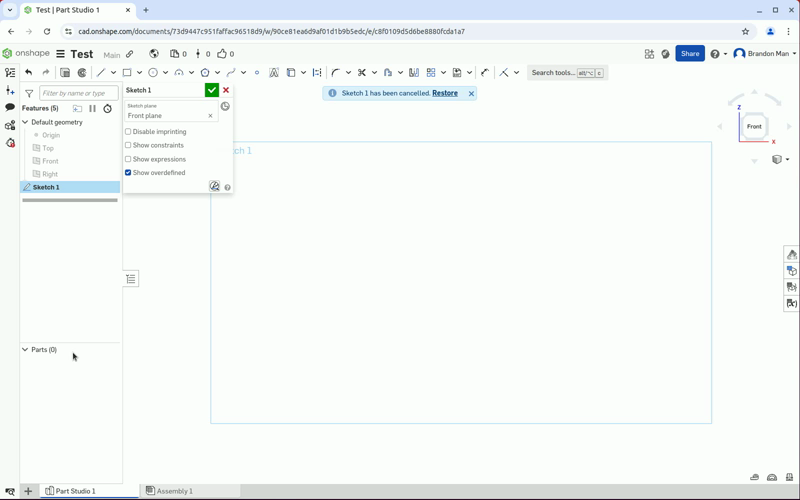
key(l)
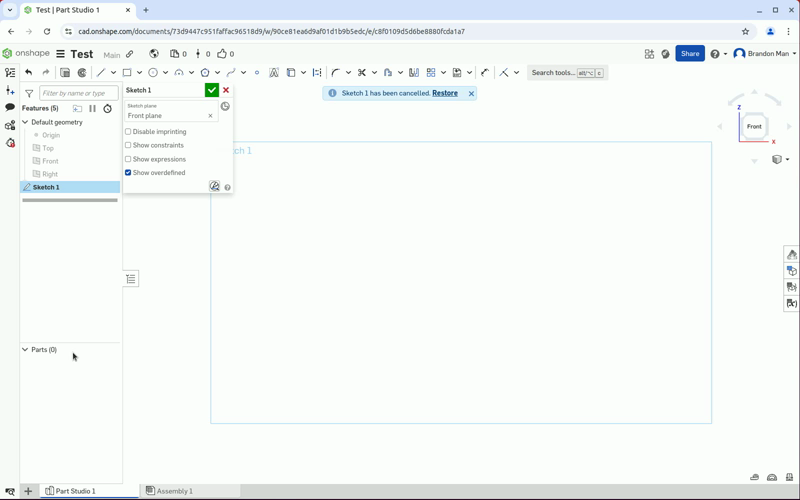
key_down(shift)
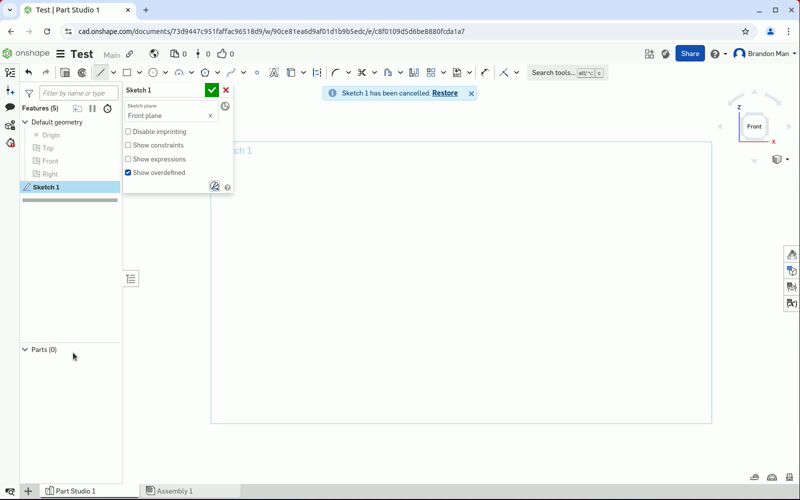
mouse_move(423, 287)
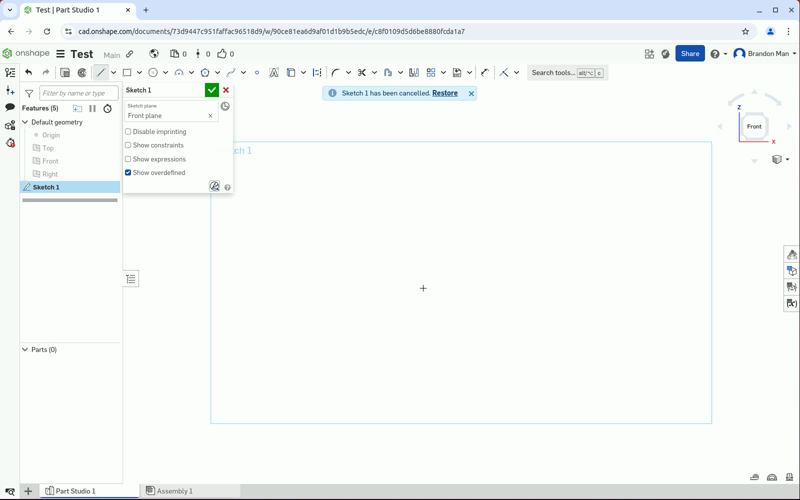
click(423, 287)
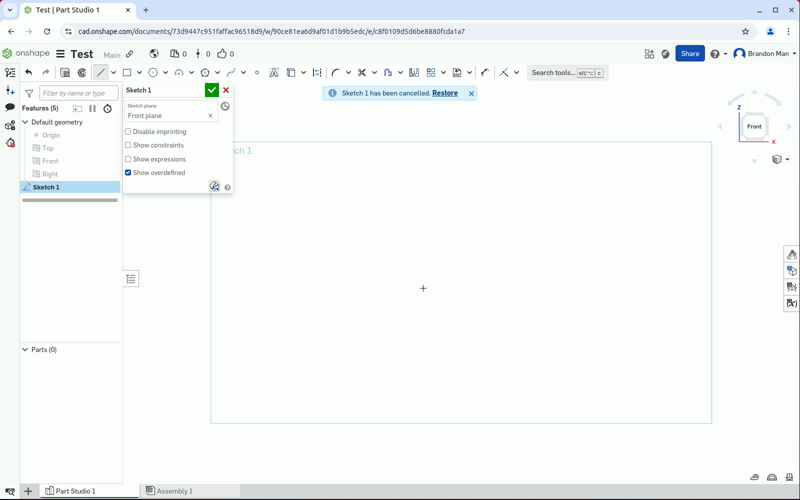
key_up(shift)
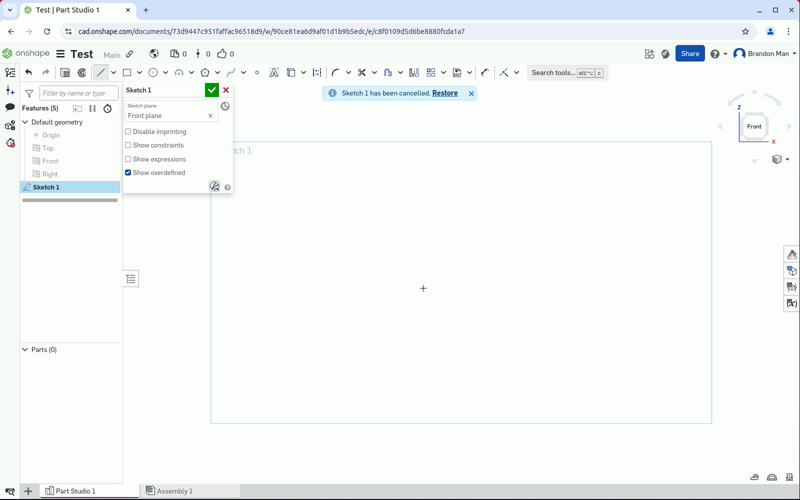
key_down(shift)
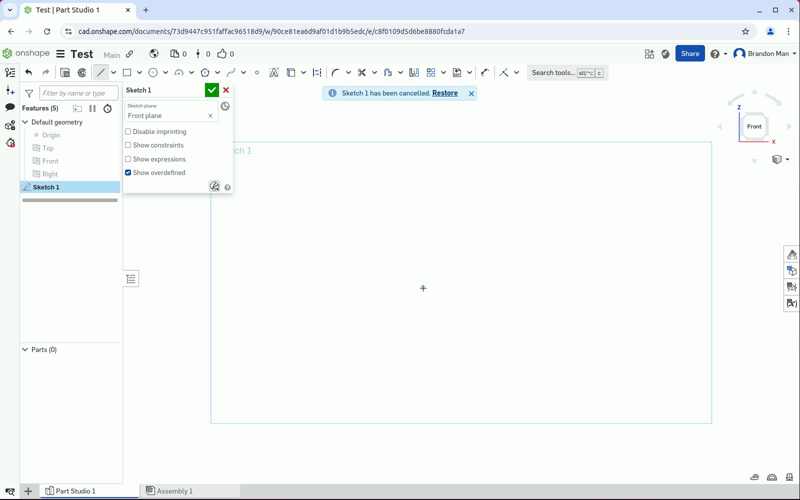
mouse_move(498, 287)
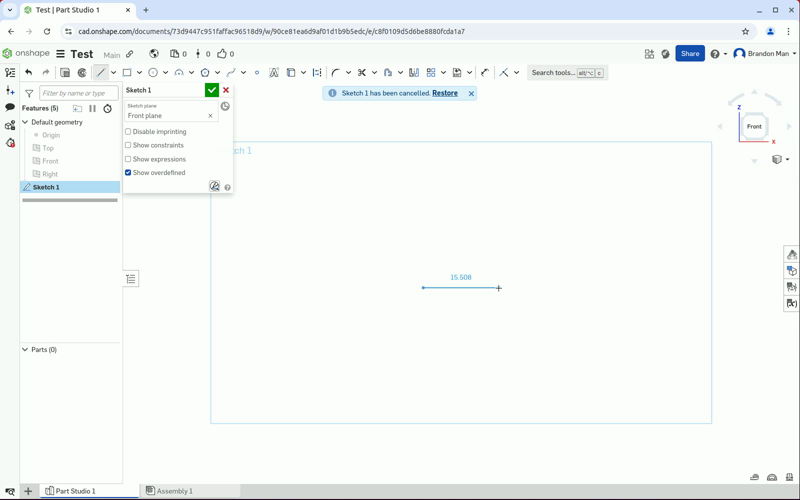
click(498, 287)
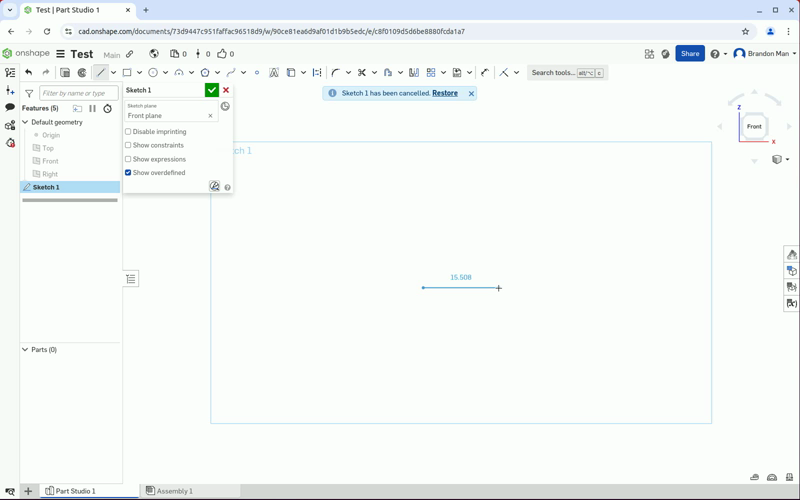
key_up(shift)
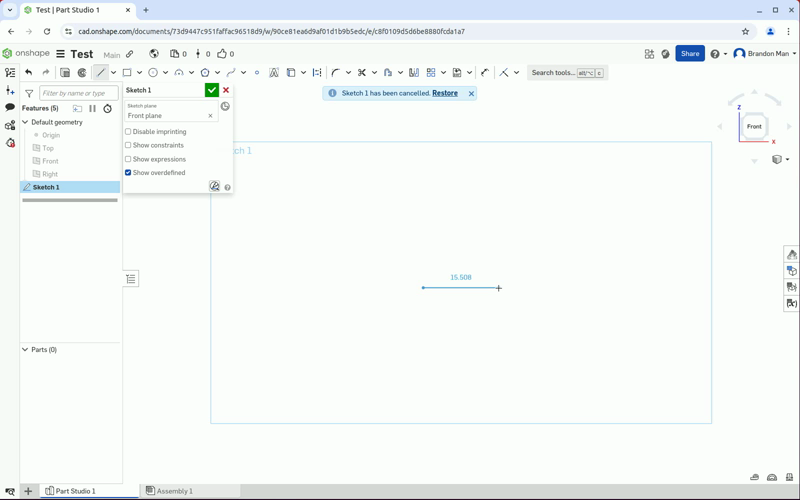
key_down(shift)
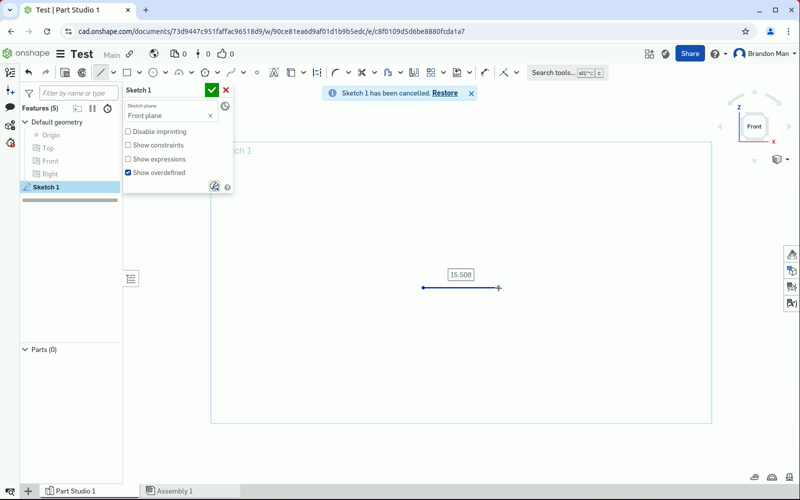
mouse_move(528, 287)
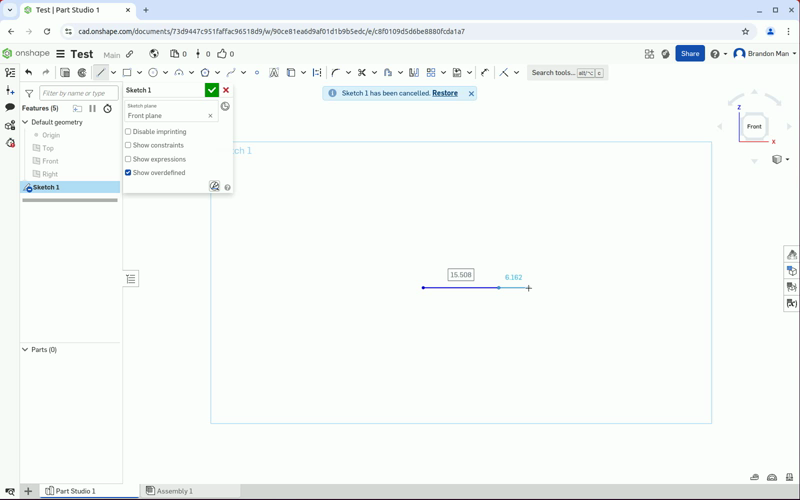
mouse_move(498, 282)
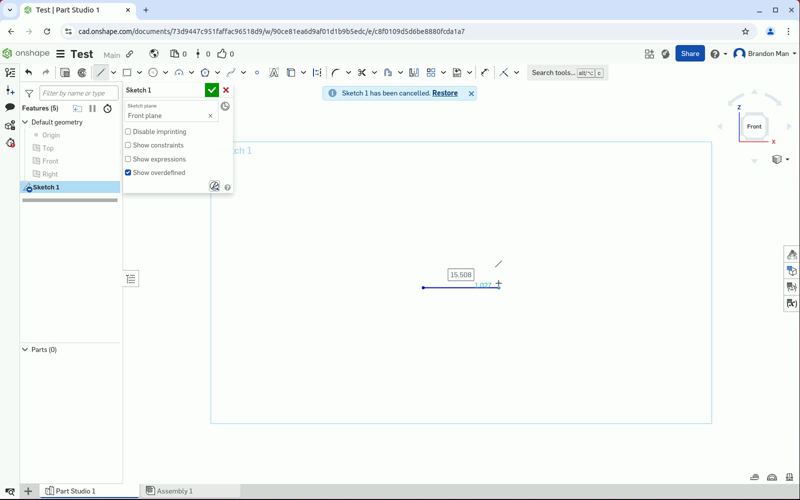
scroll(6)
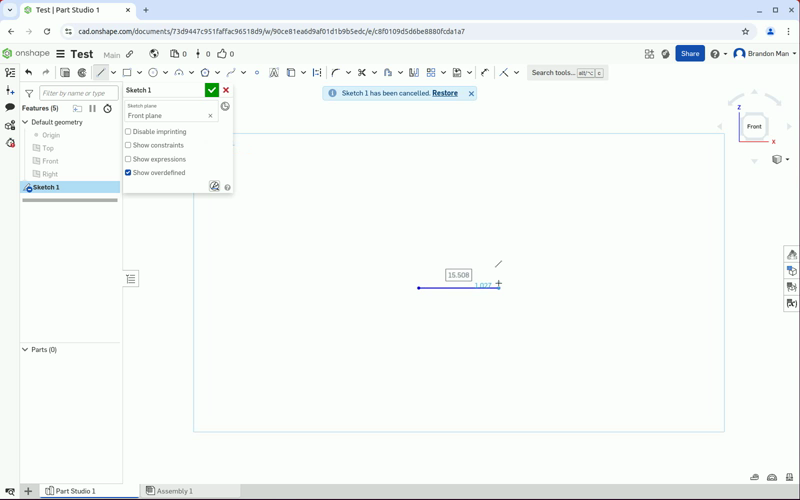
scroll(6)
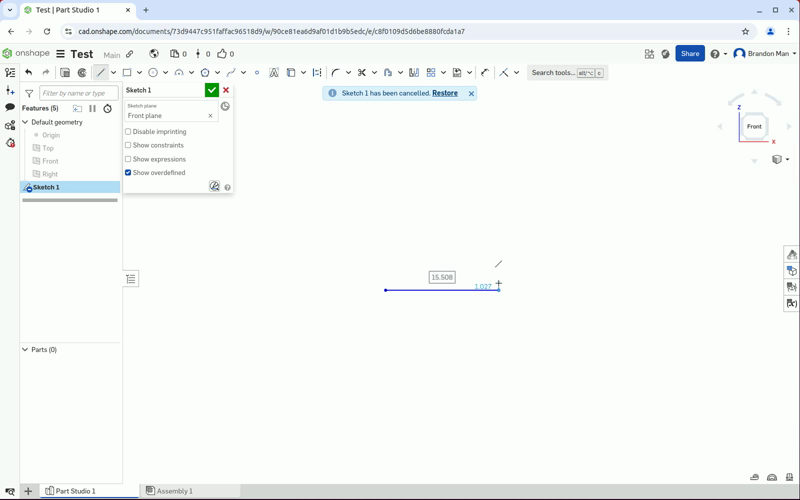
scroll(6)
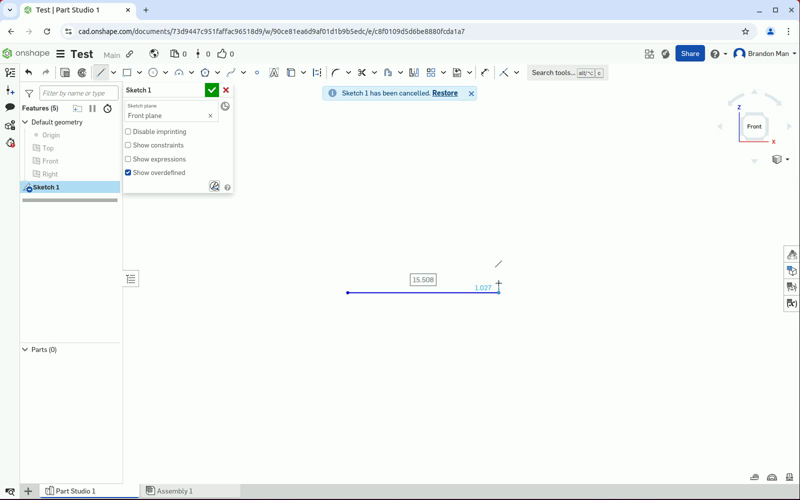
scroll(6)
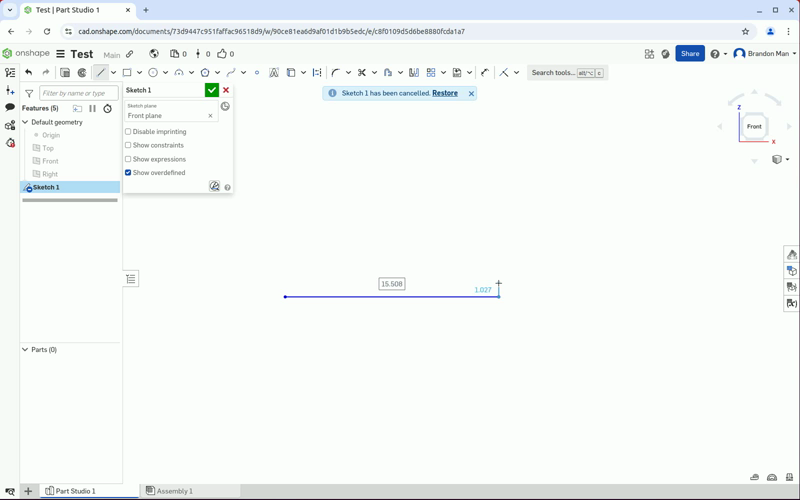
scroll(6)
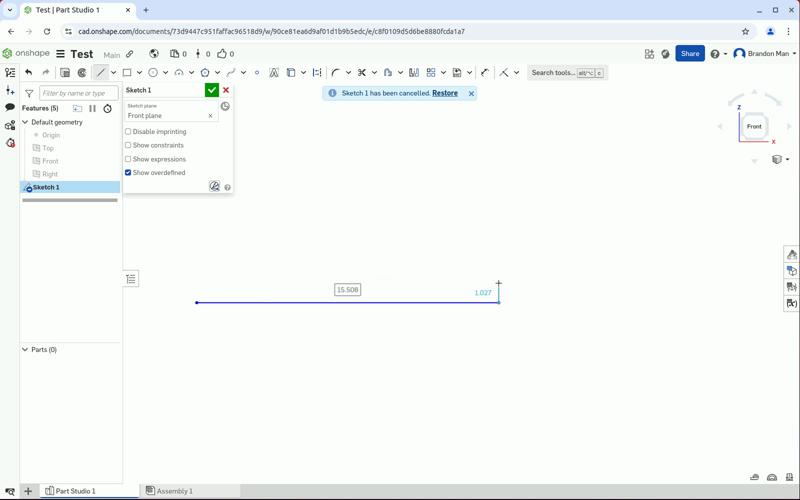
scroll(6)
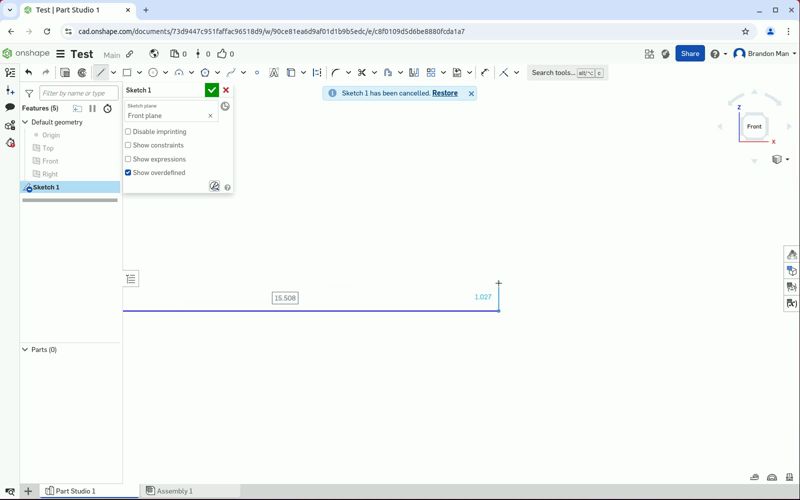
scroll(6)
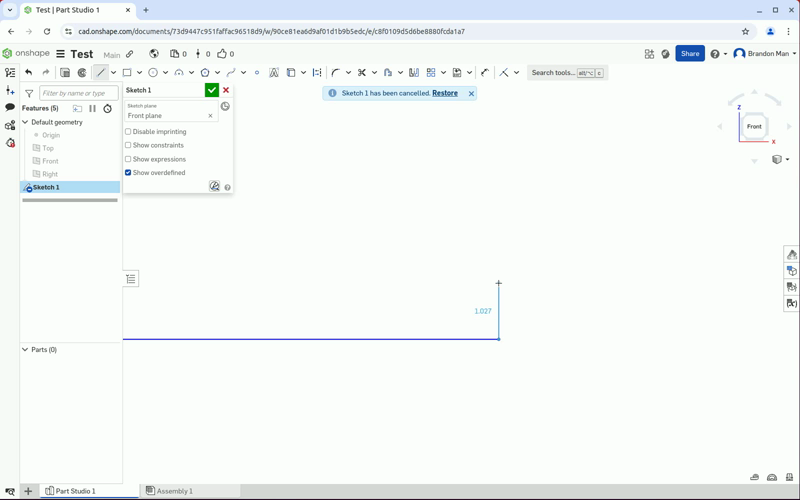
click(498, 282)
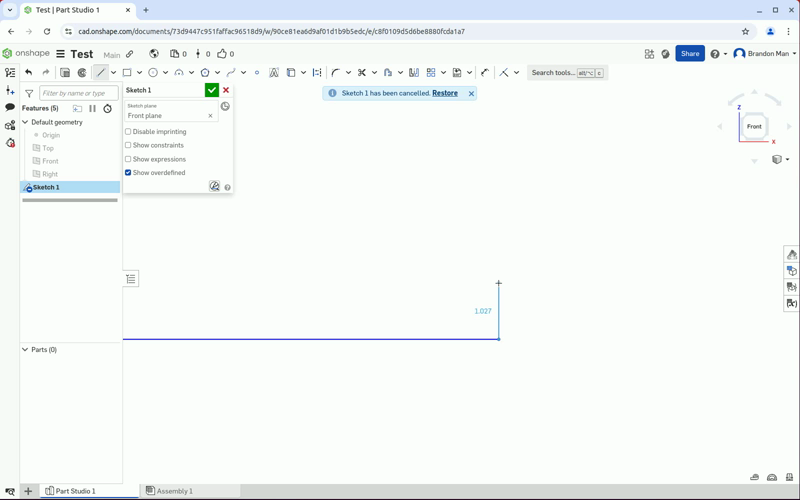
scroll(-6)
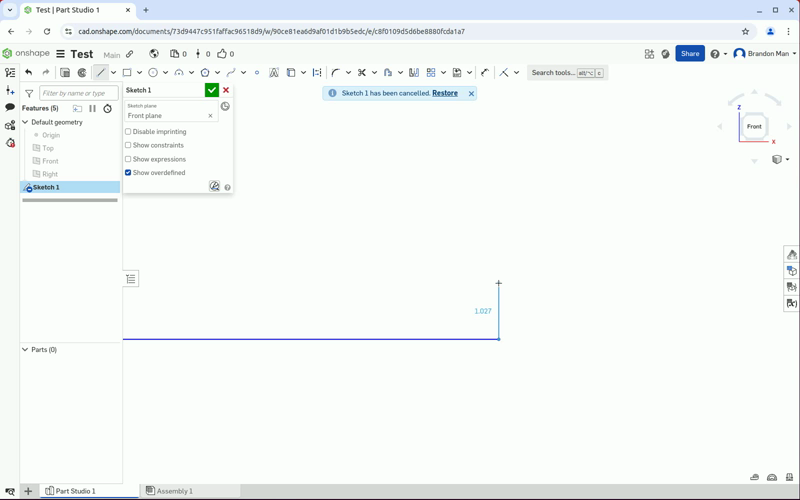
scroll(-6)
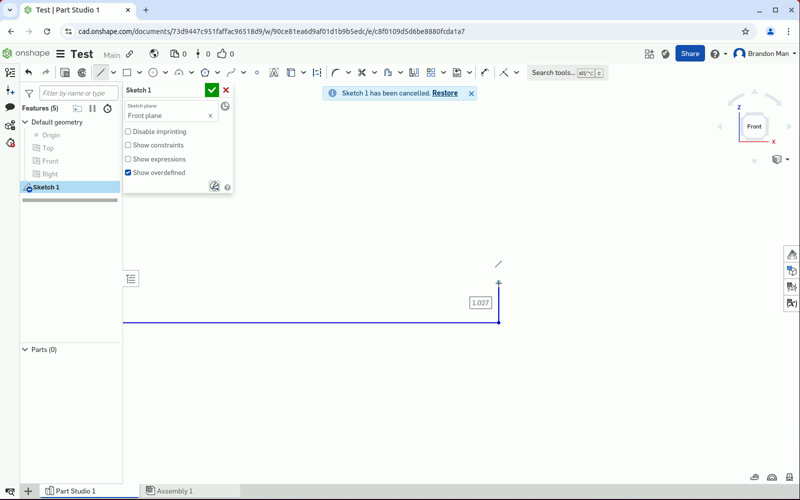
scroll(-6)
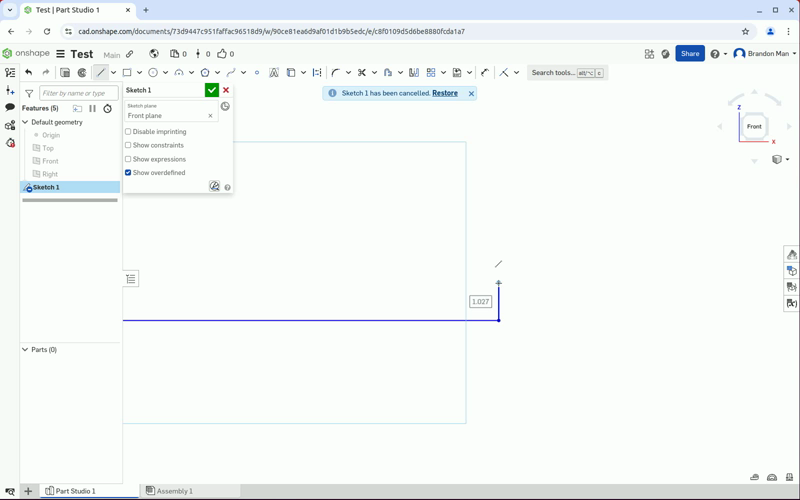
scroll(-6)
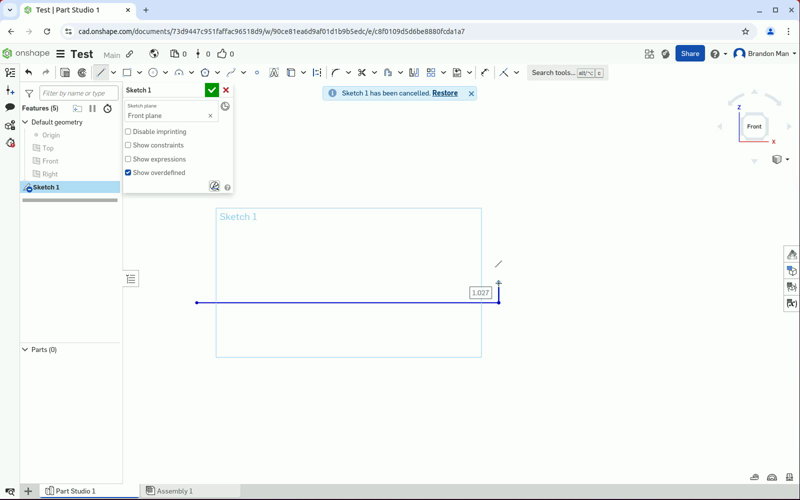
scroll(-6)
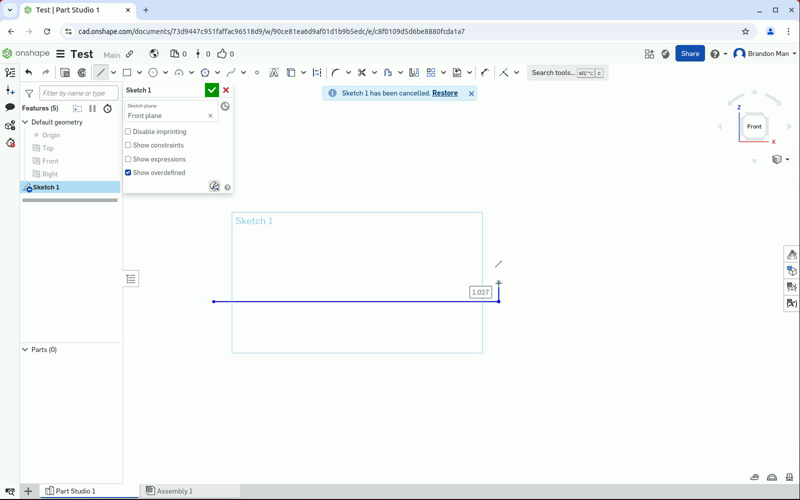
scroll(-6)
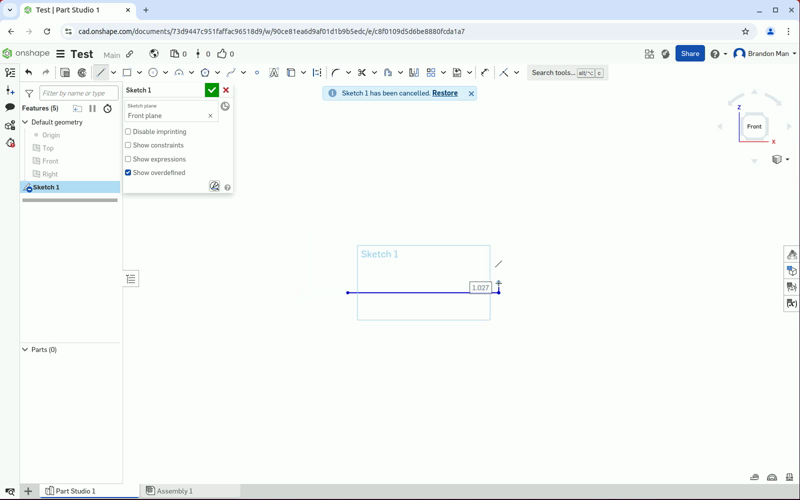
scroll(-6)
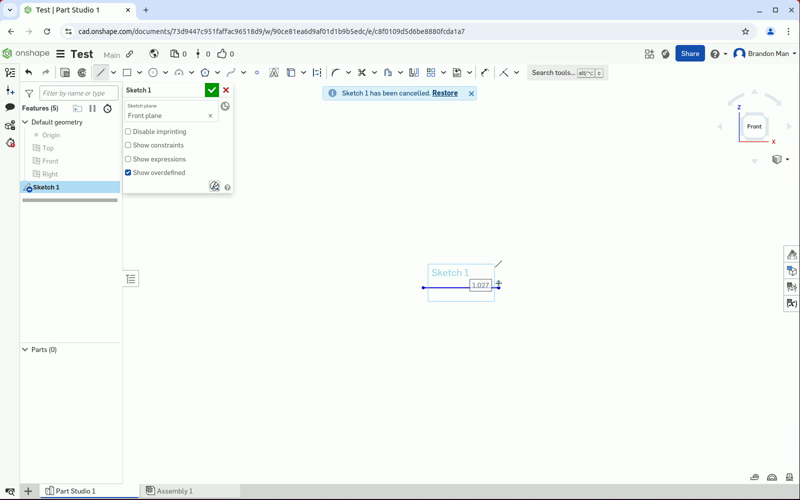
key_up(shift)
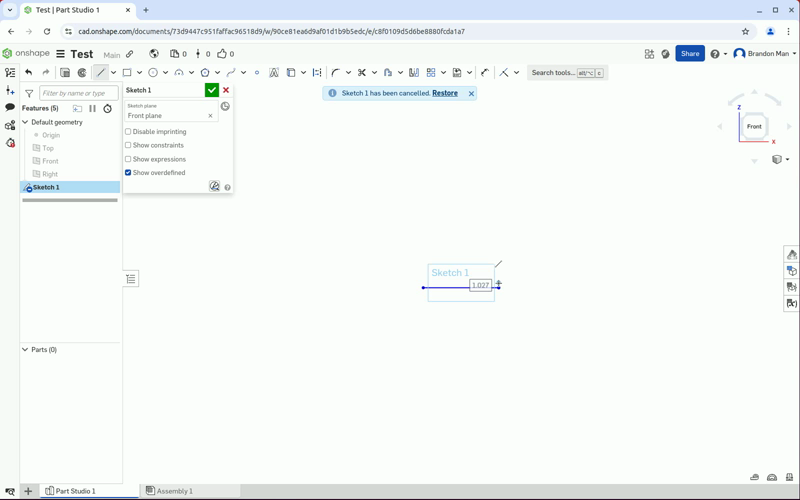
key_down(shift)
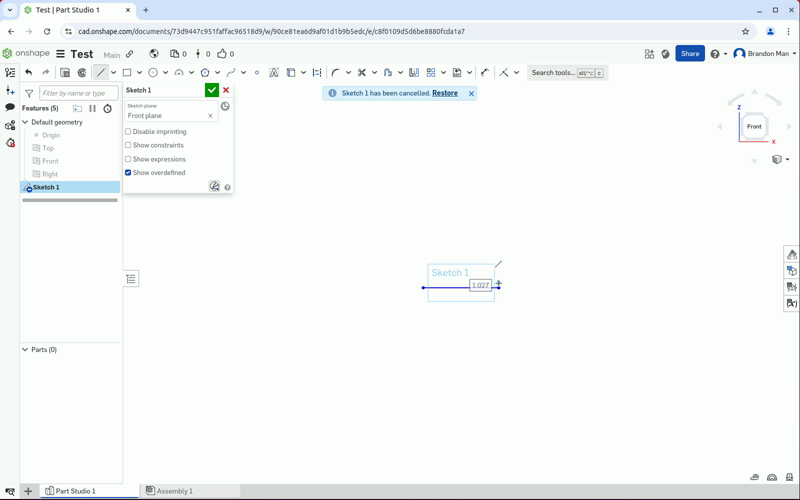
mouse_move(528, 282)
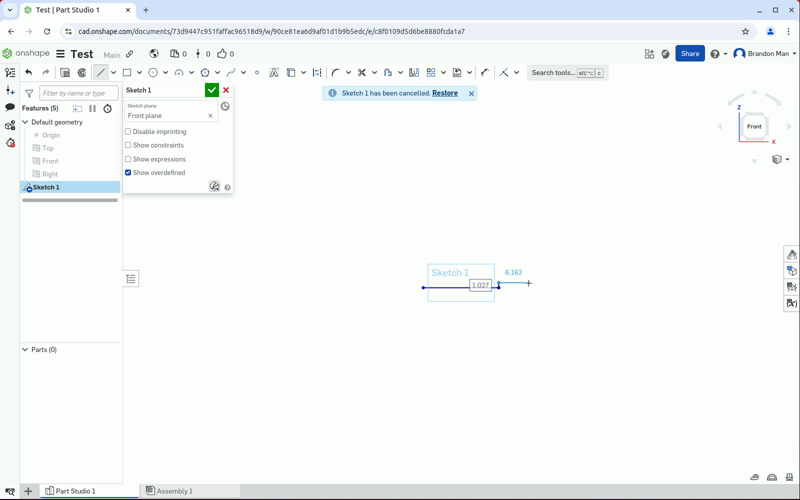
mouse_move(498, 278)
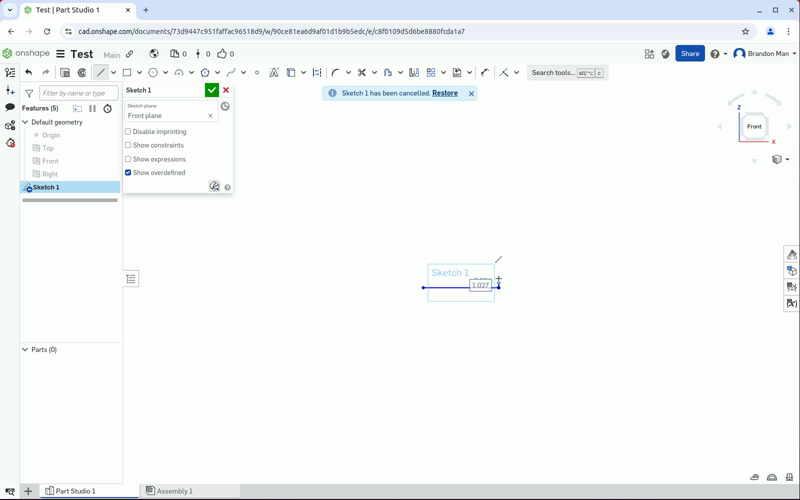
scroll(6)
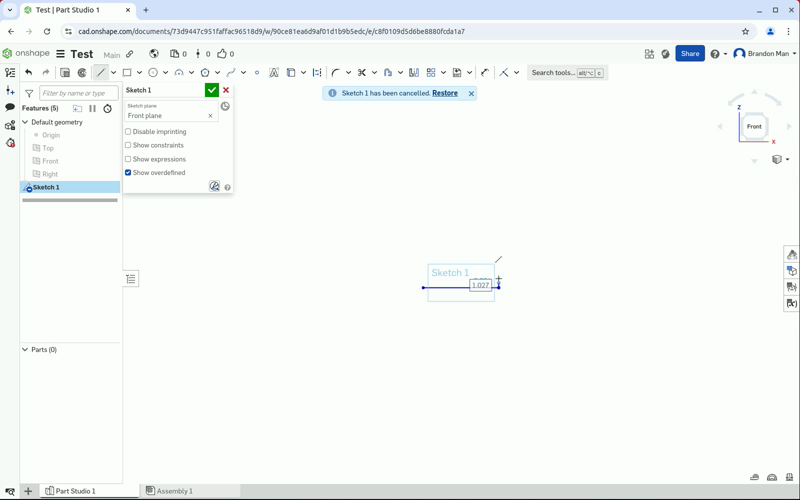
scroll(6)
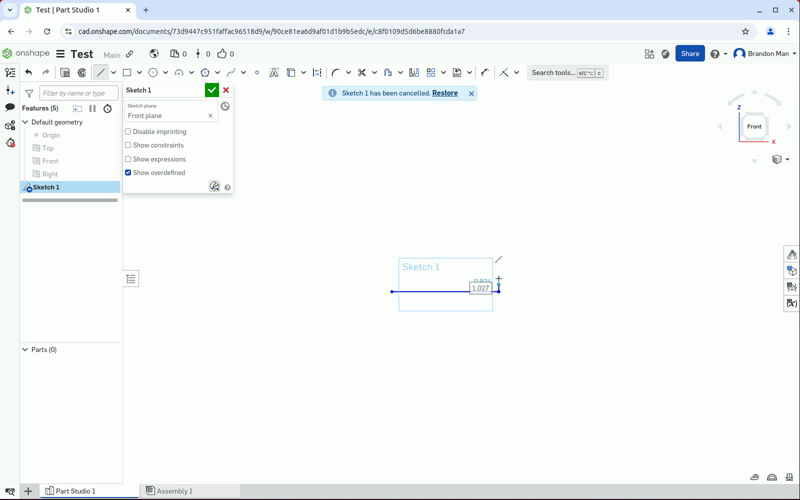
scroll(6)
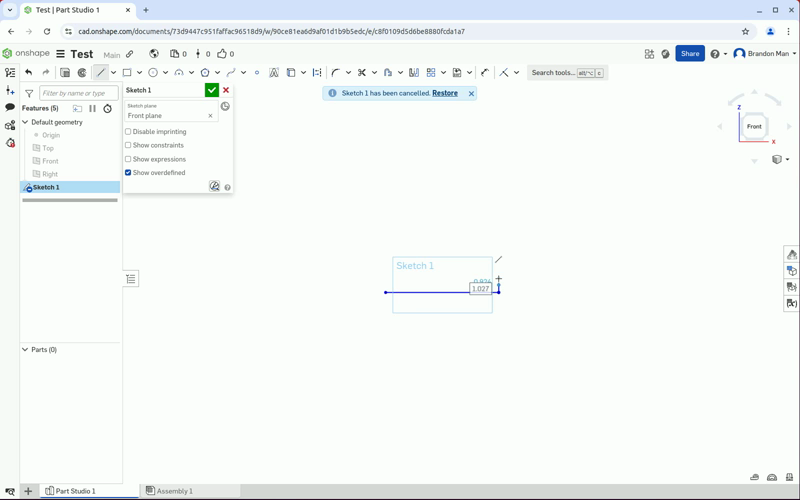
scroll(6)
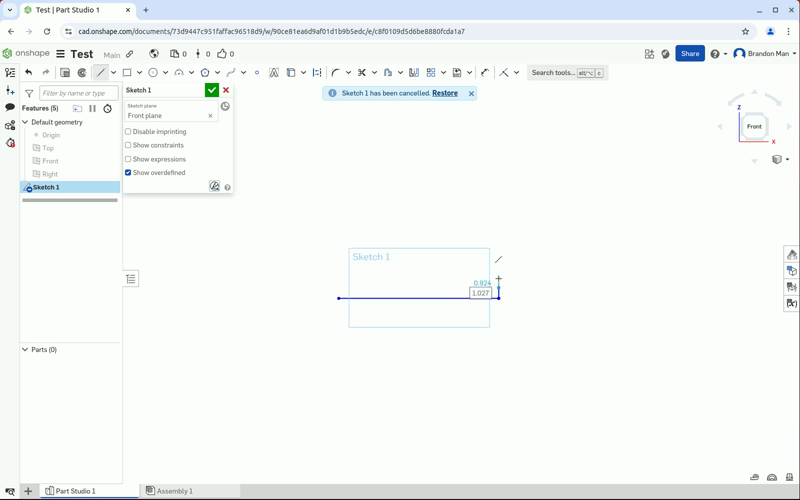
scroll(6)
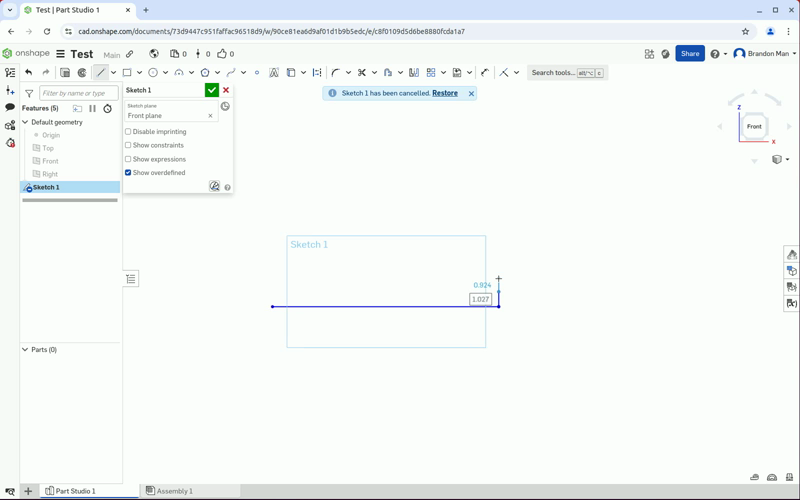
scroll(6)
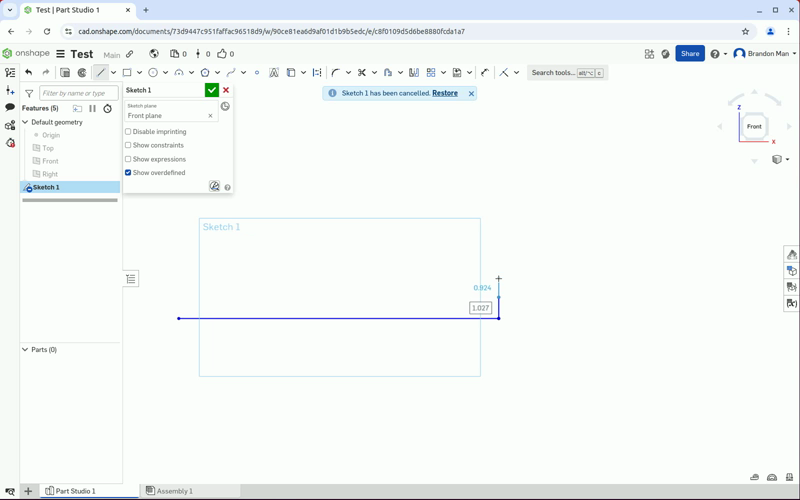
scroll(6)
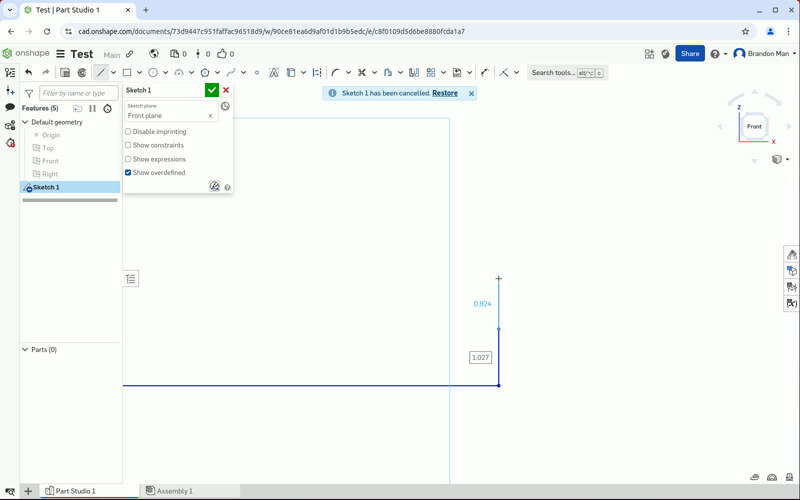
click(498, 278)
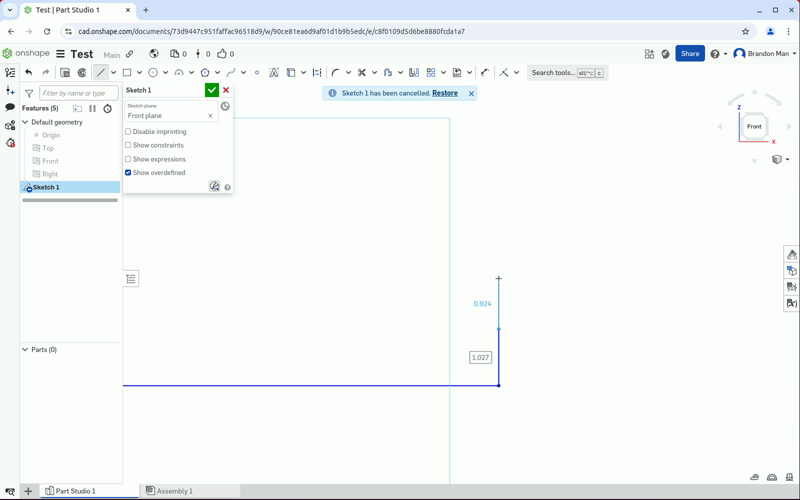
scroll(-6)
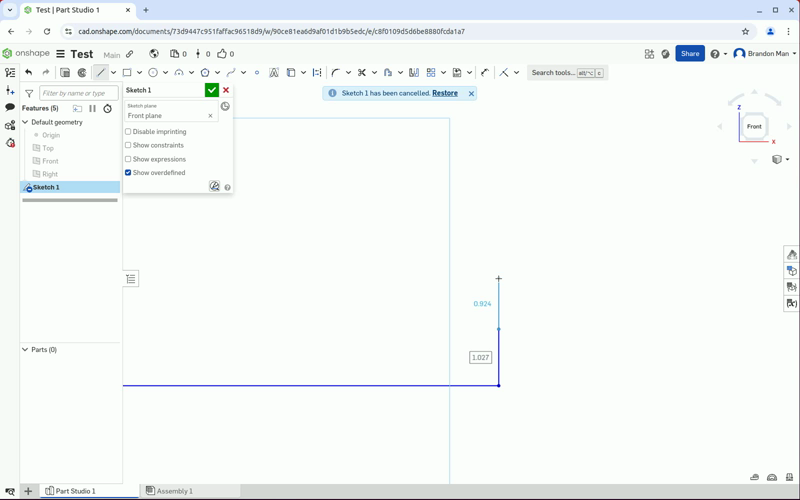
scroll(-6)
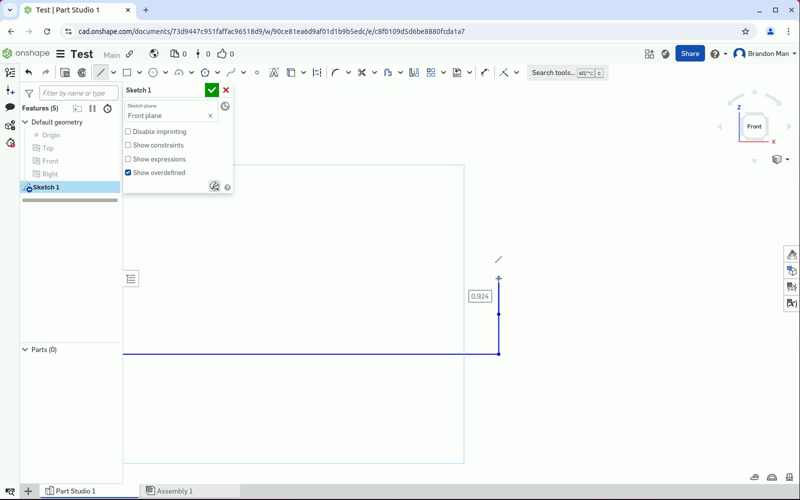
scroll(-6)
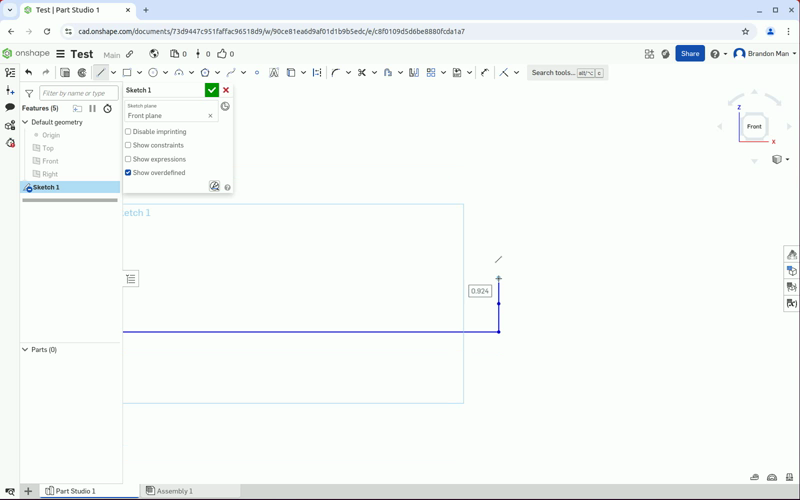
scroll(-6)
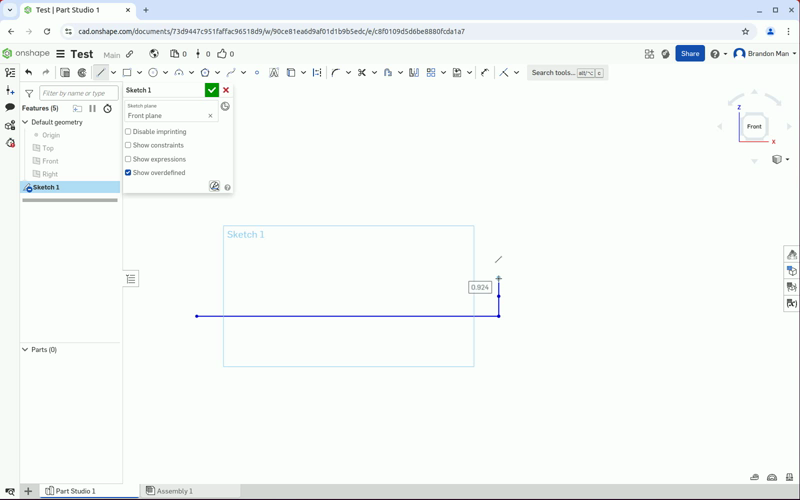
scroll(-6)
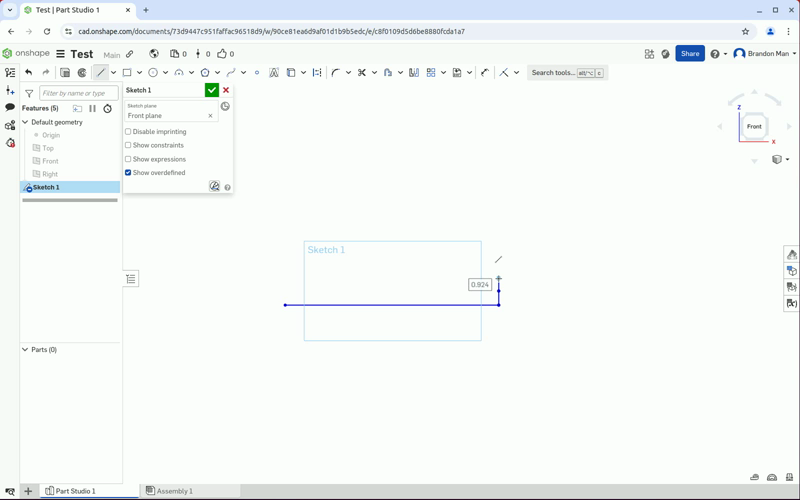
scroll(-6)
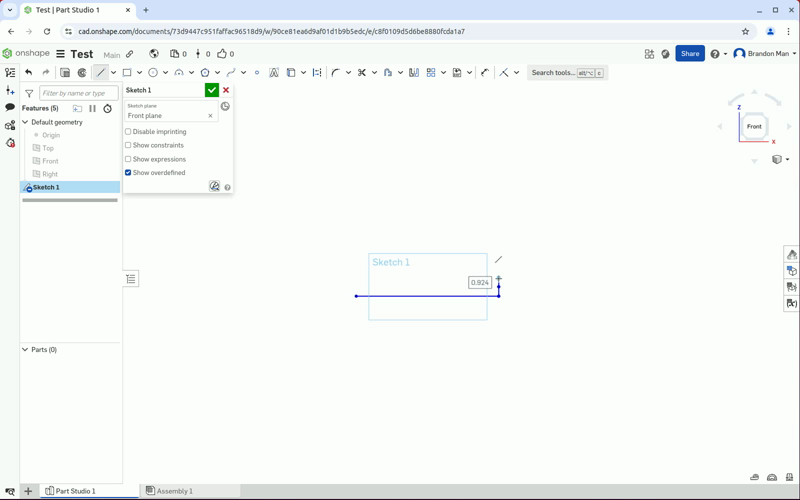
scroll(-6)
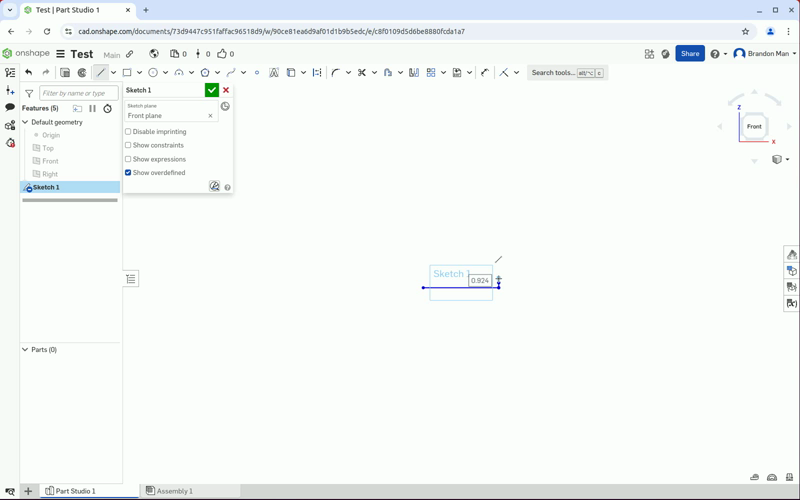
key_up(shift)
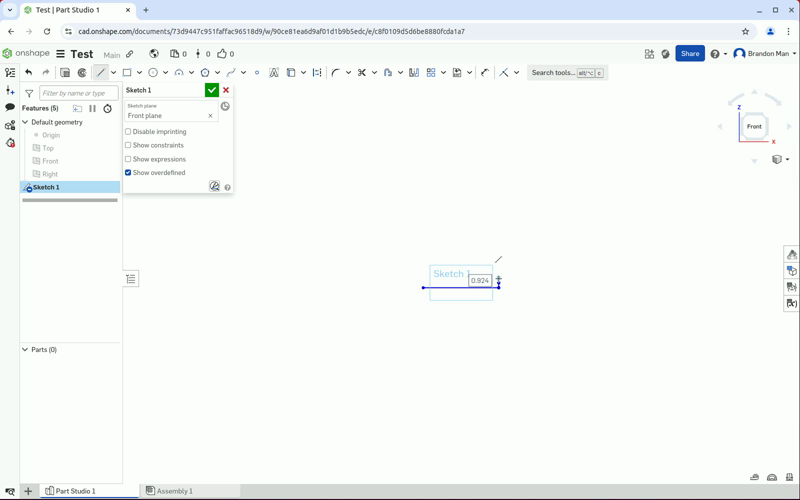
key_down(shift)
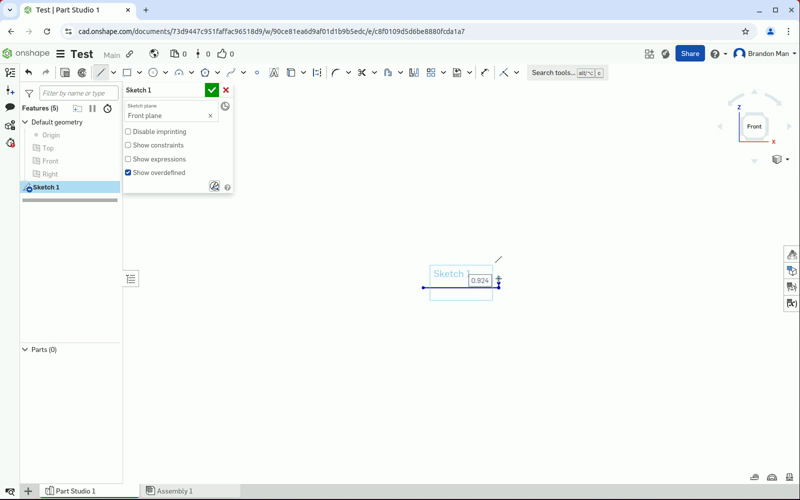
mouse_move(423, 278)
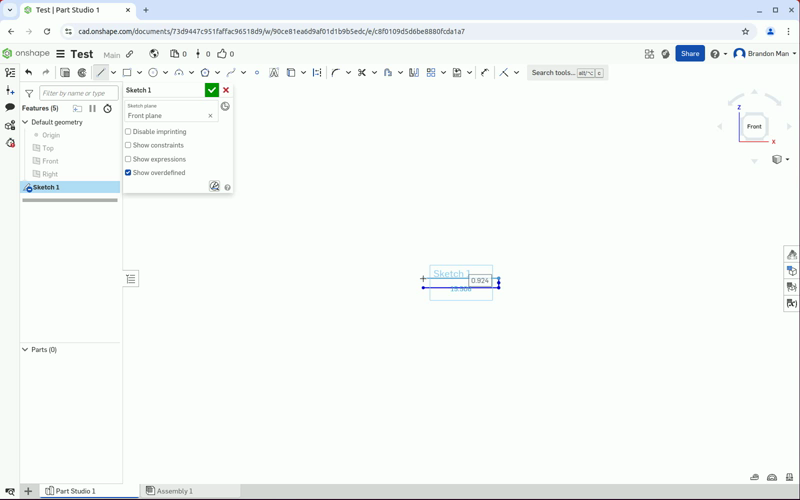
click(423, 278)
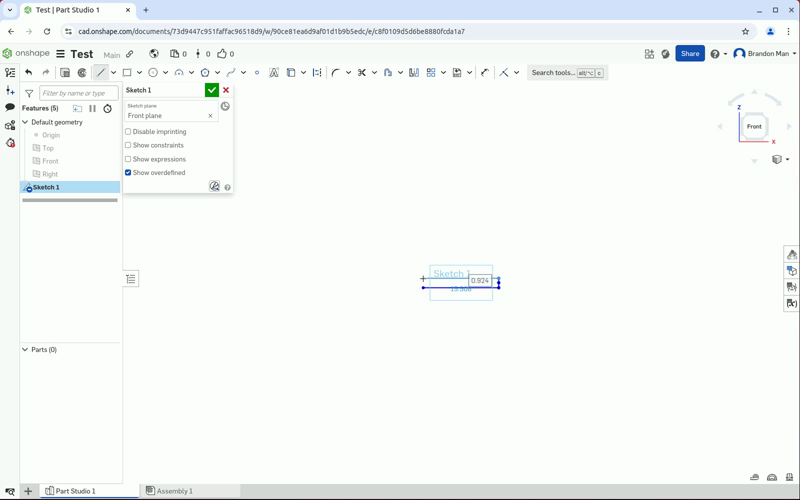
key_up(shift)
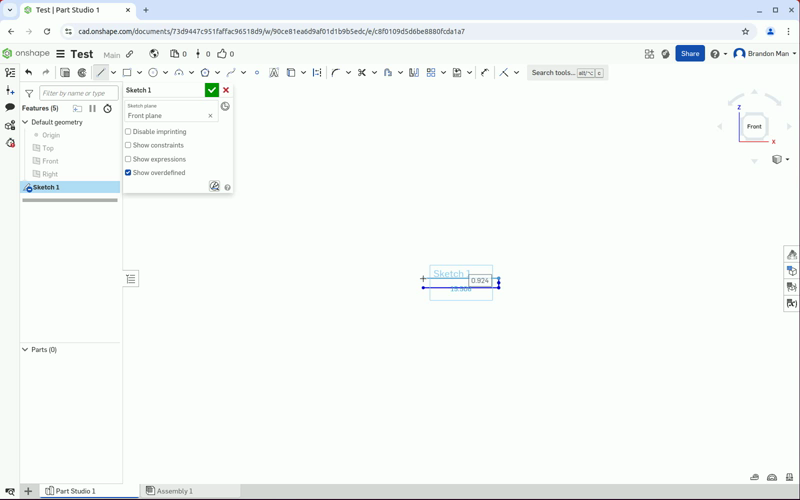
mouse_move(453, 278)
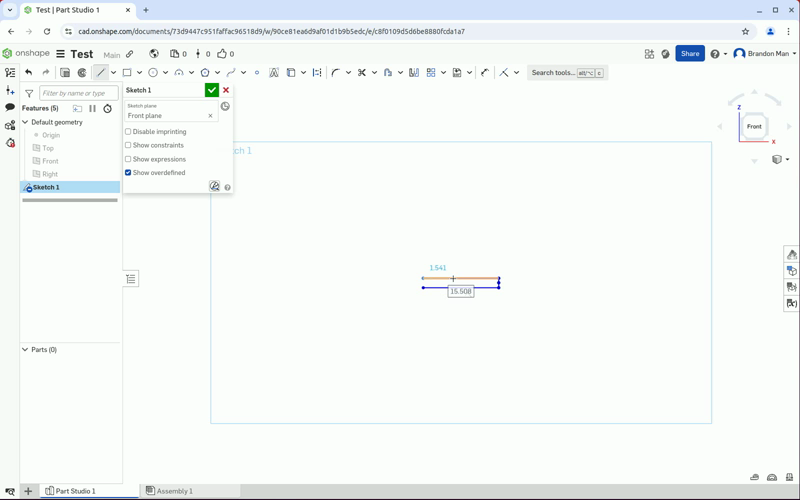
key_down(shift)
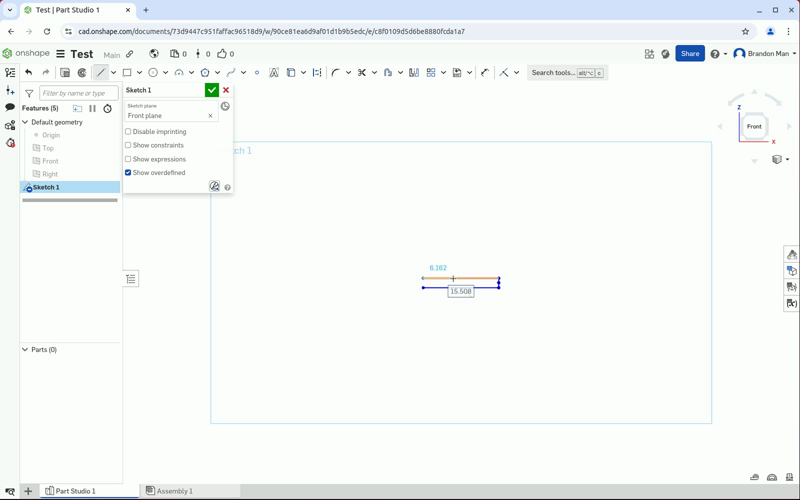
mouse_move(423, 287)
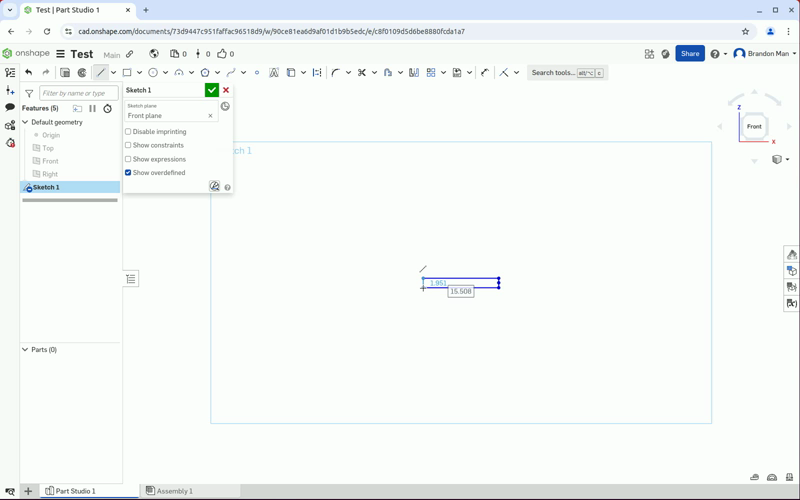
key_up(shift)
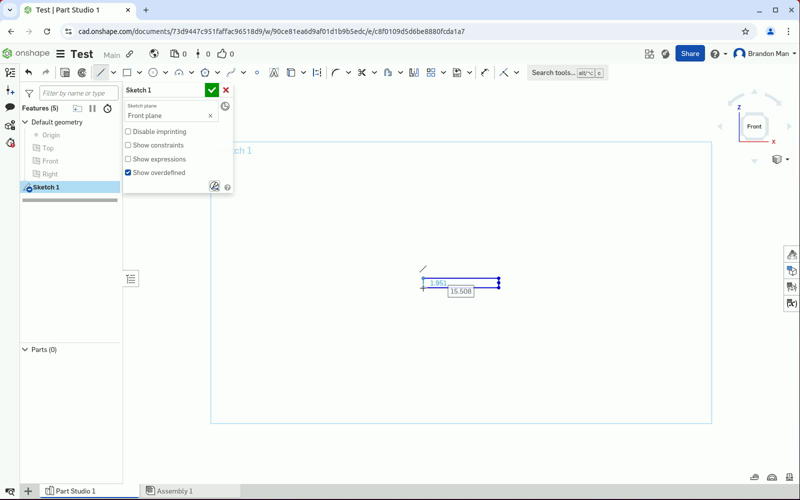
click(423, 287)
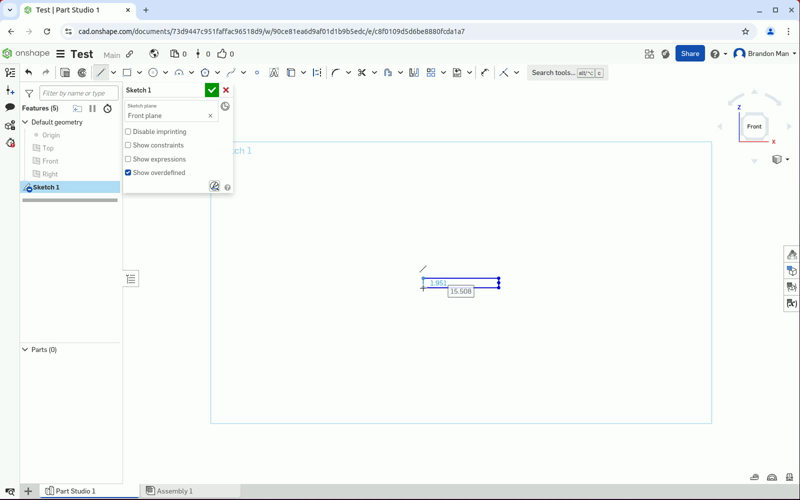
key(esc)
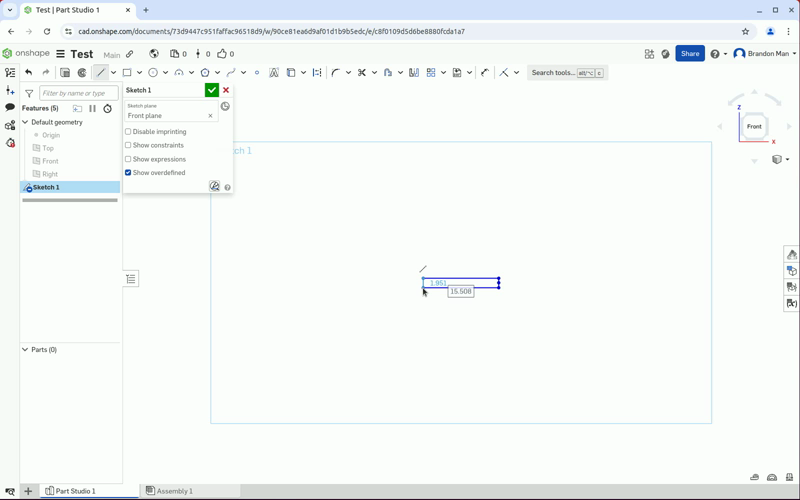
mouse_move(486, 281)
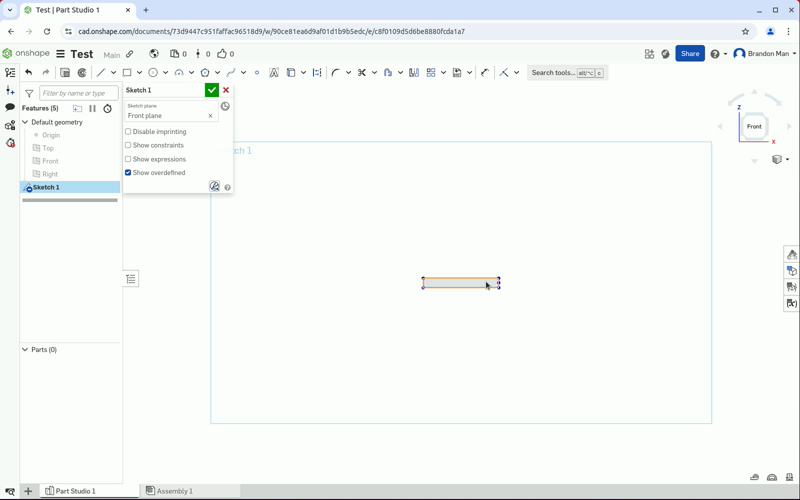
scroll(6)
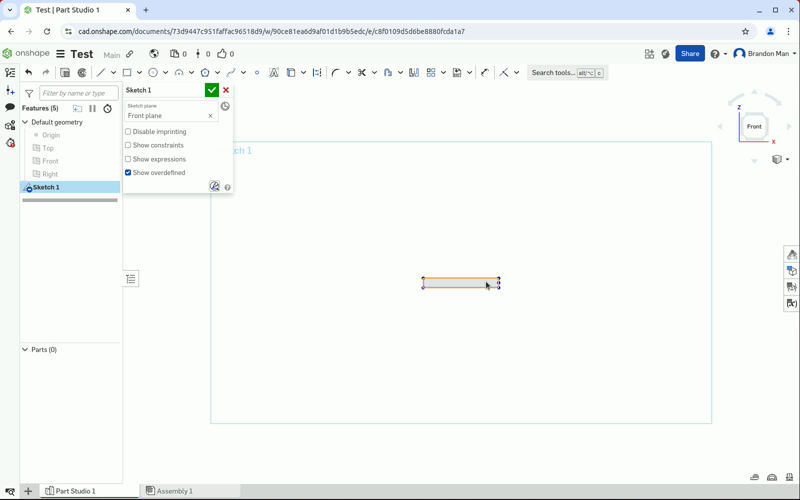
scroll(6)
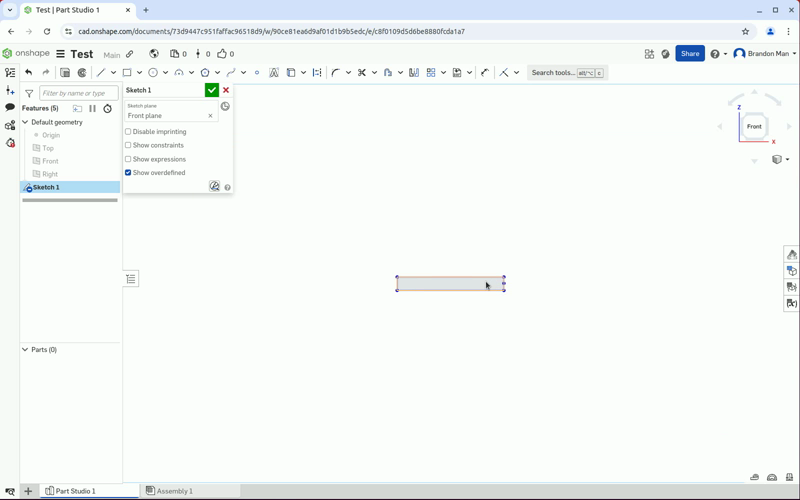
scroll(6)
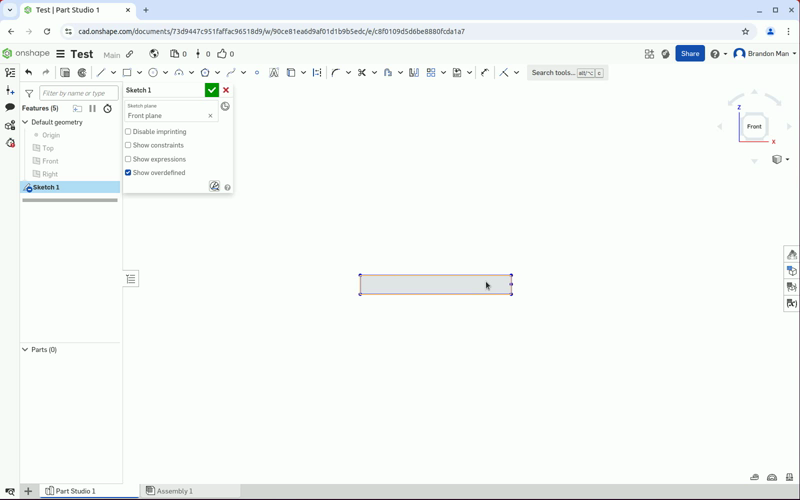
scroll(6)
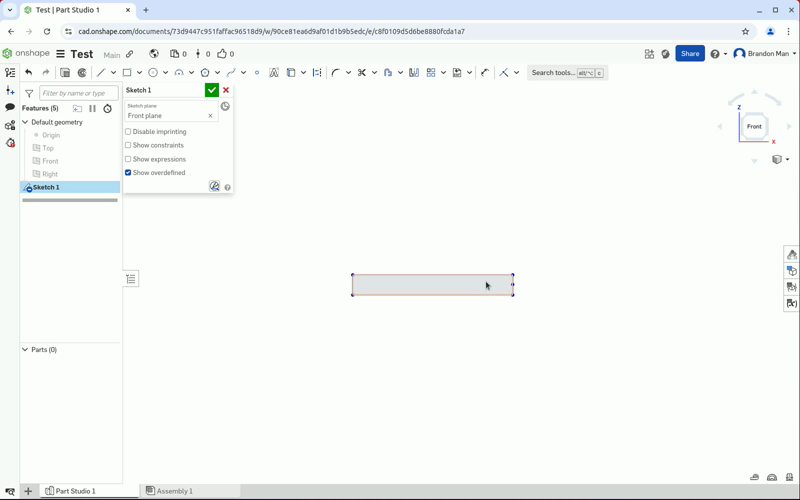
scroll(6)
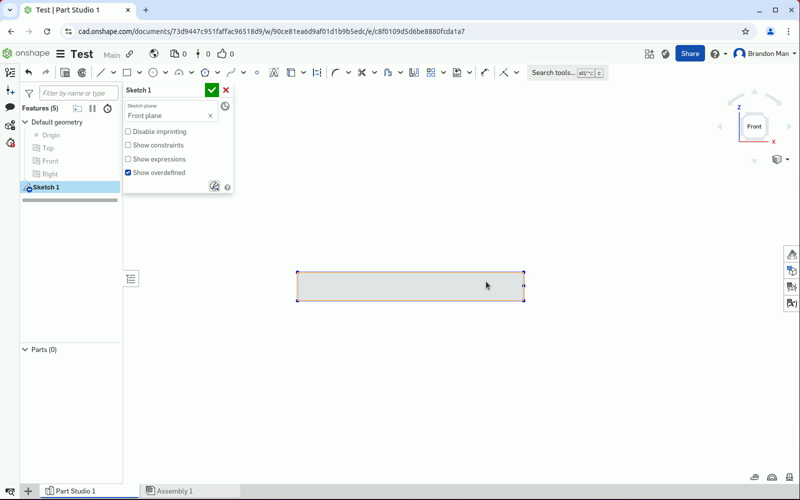
scroll(6)
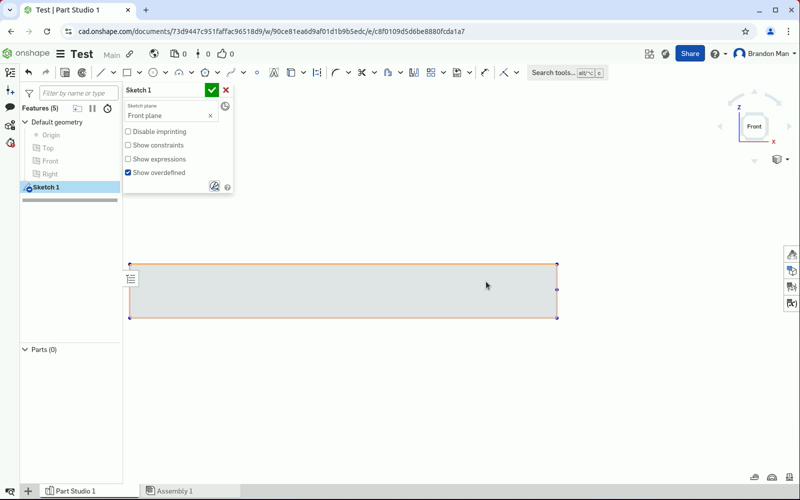
scroll(6)
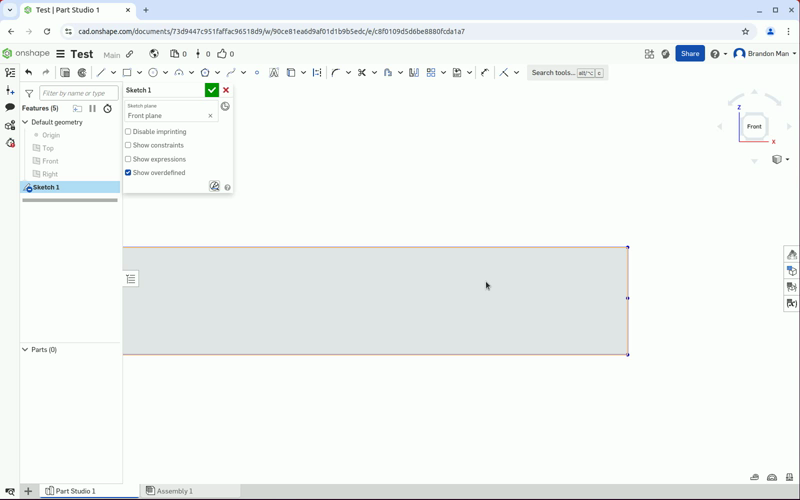
click(486, 281)
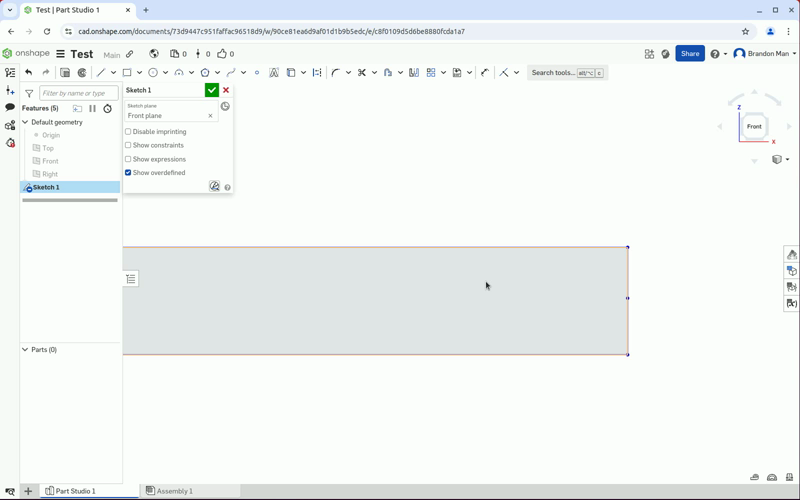
scroll(-6)
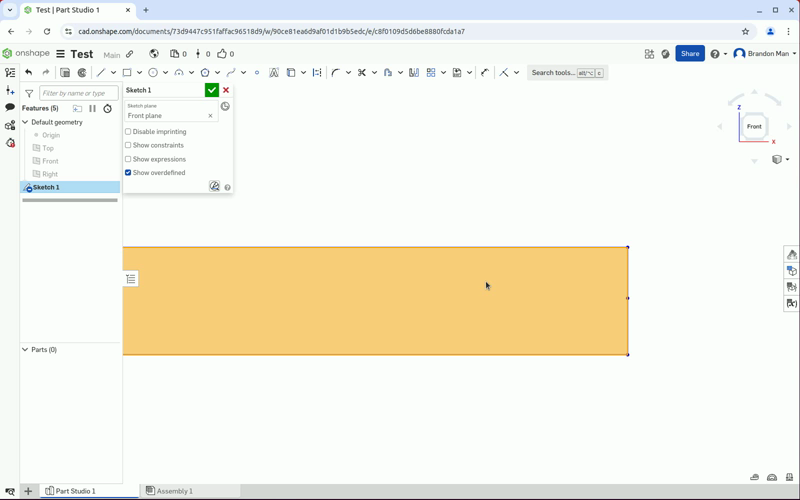
scroll(-6)
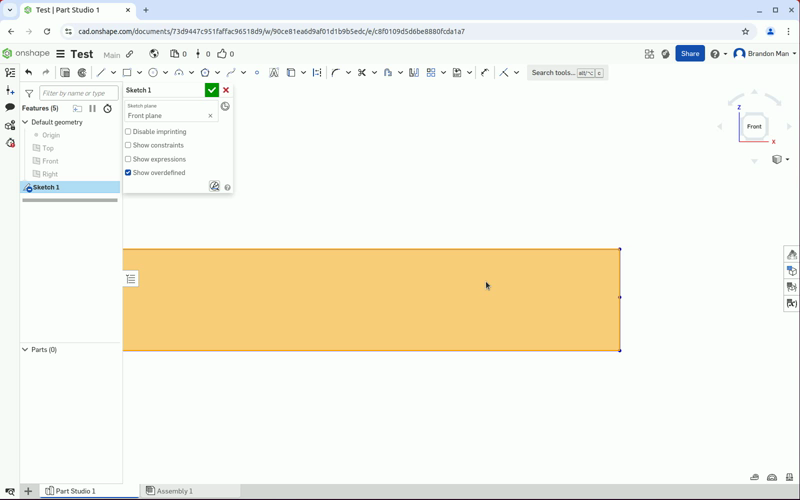
scroll(-6)
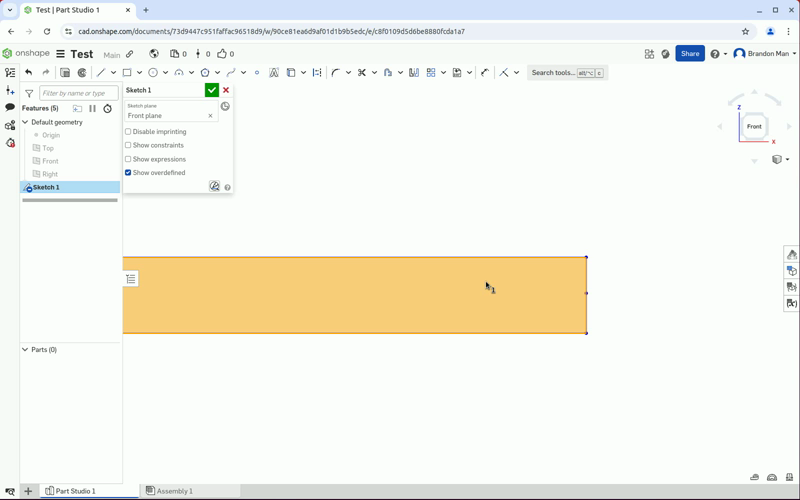
scroll(-6)
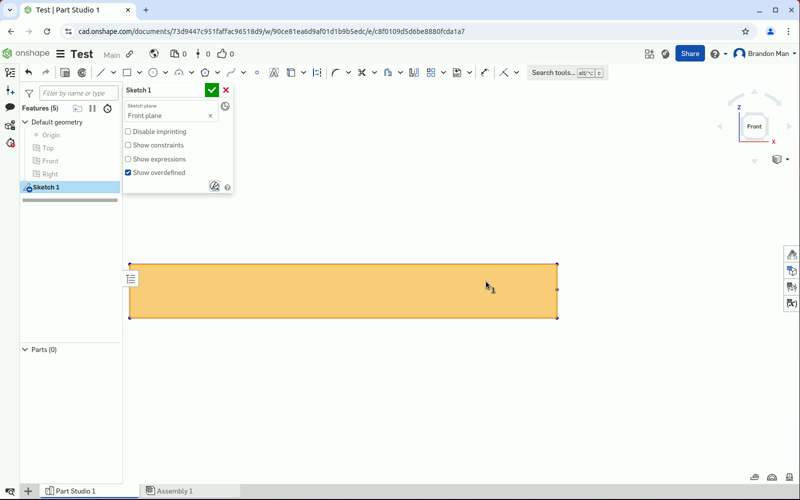
scroll(-6)
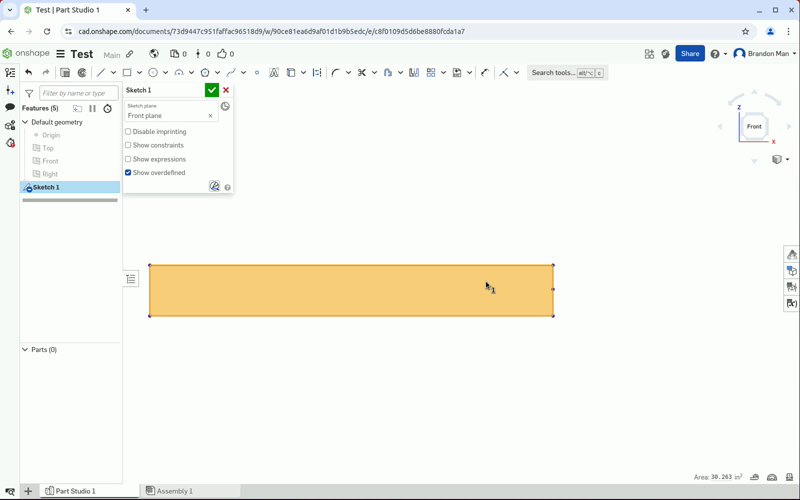
scroll(-6)
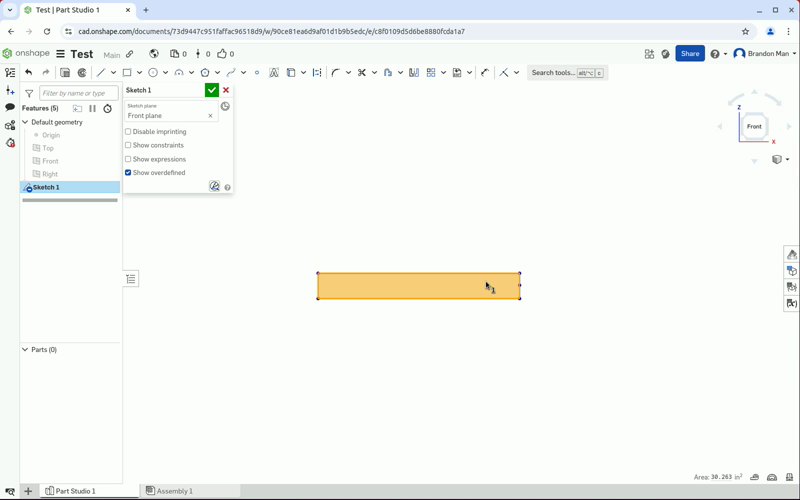
scroll(-6)
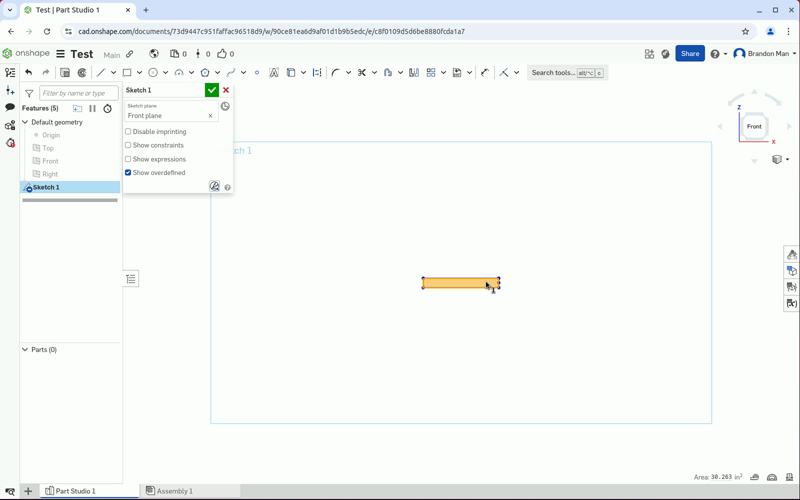
mouse_move(73, 352)
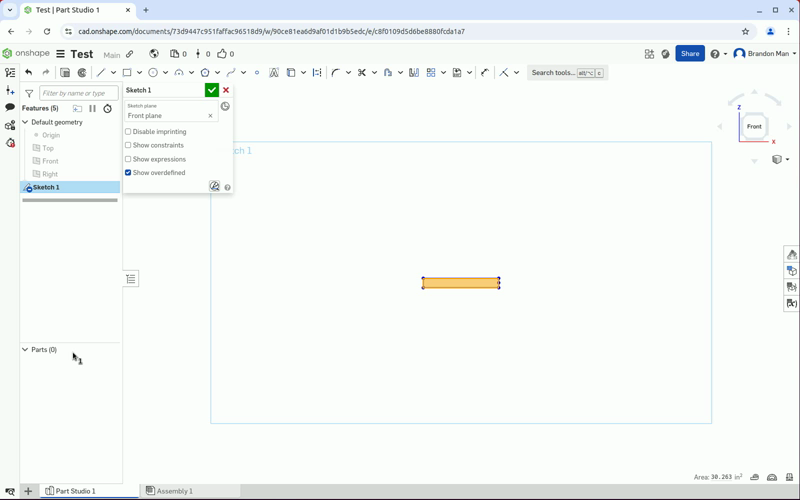
key(shift+y)
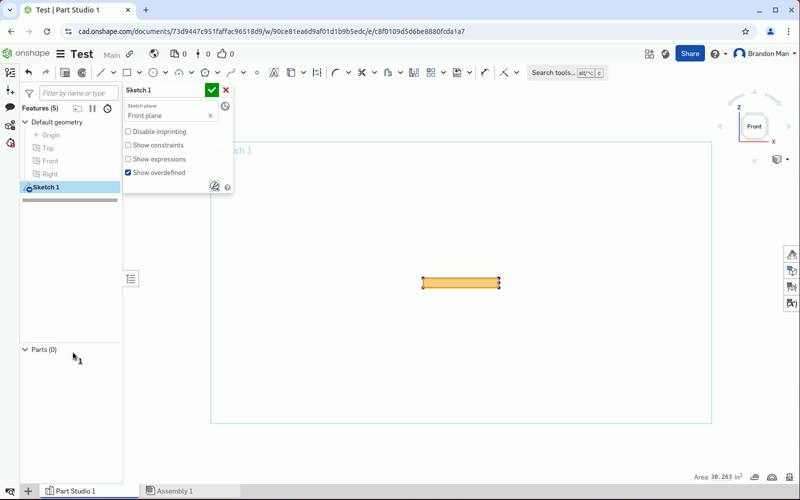
key(shift+e)
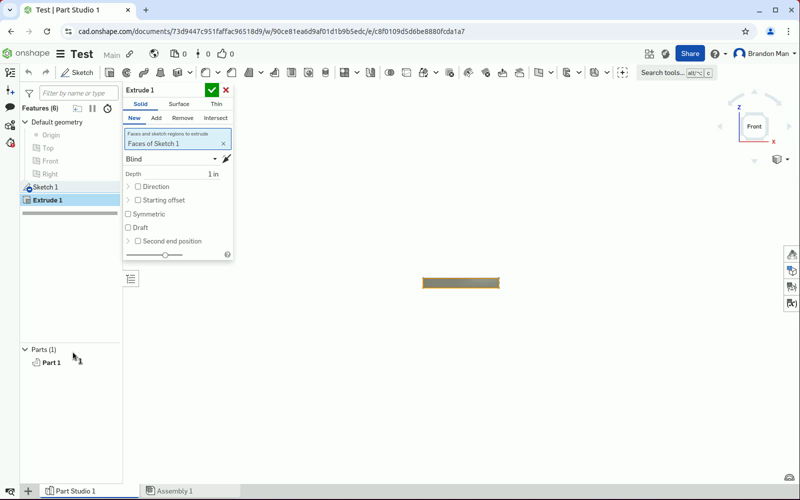
mouse_move(143, 106)
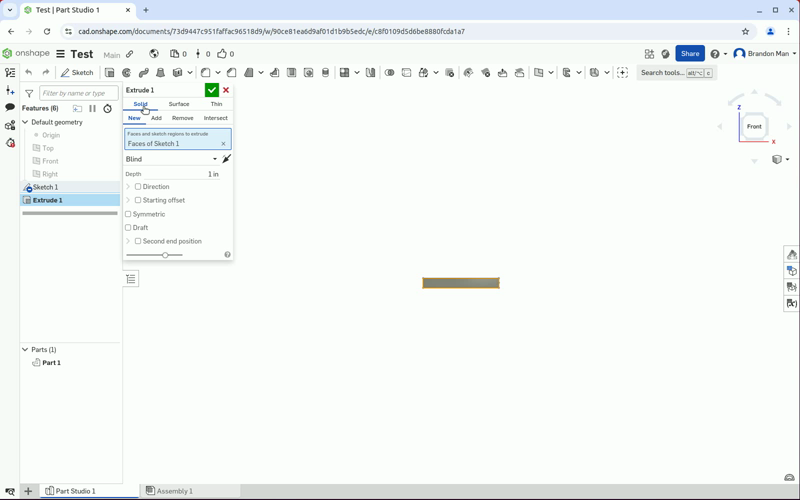
click(143, 106)
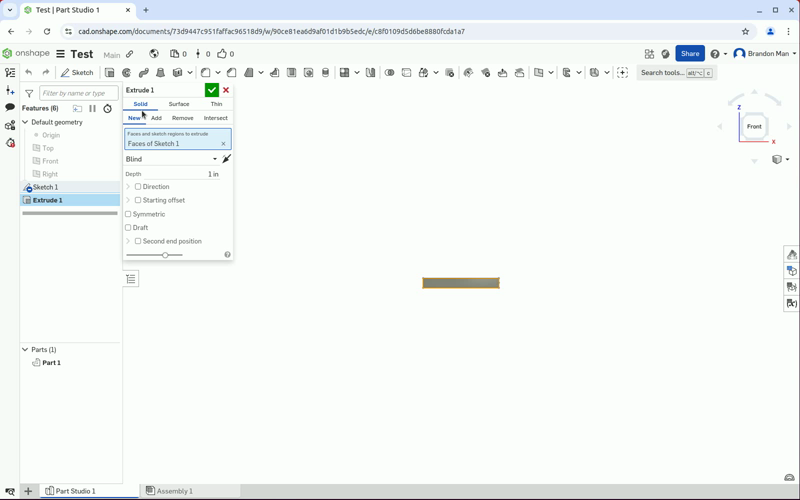
mouse_move(137, 120)
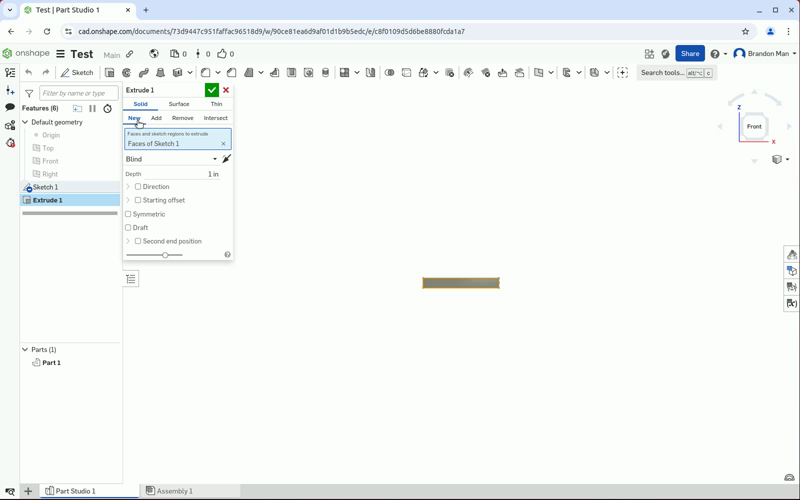
click(137, 120)
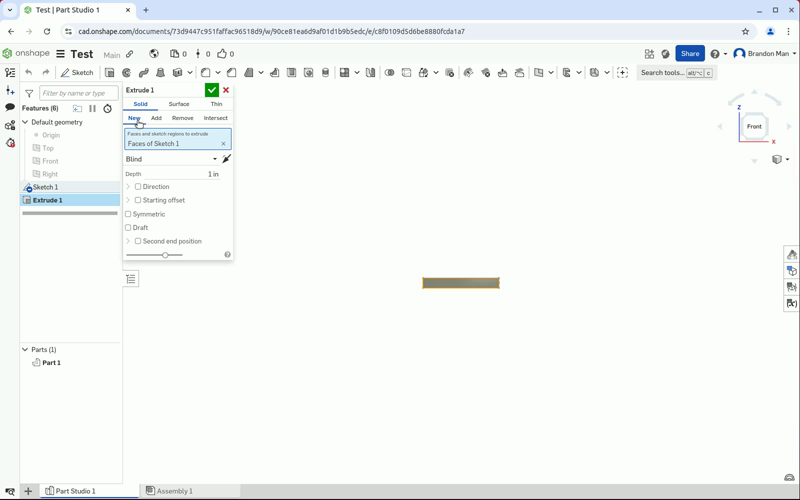
key(tab, 4)
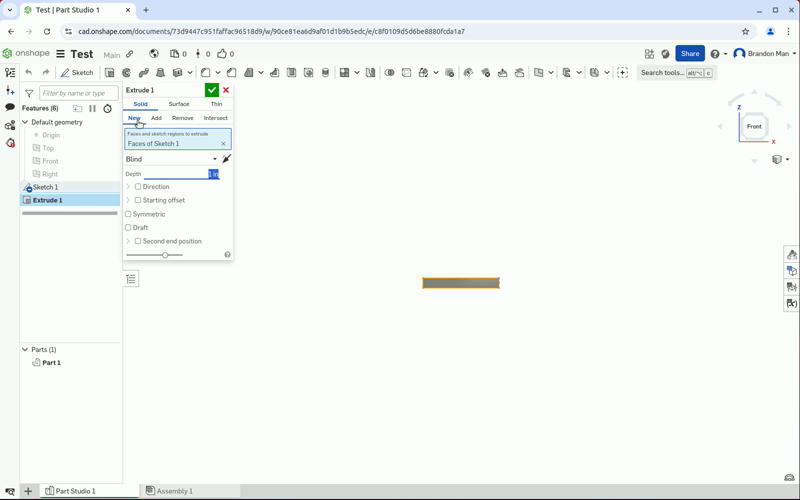
text(23.108)
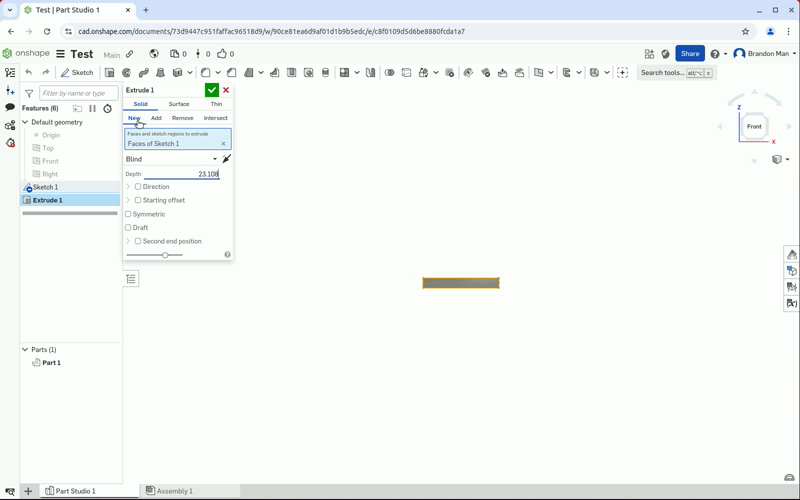
key(enter)
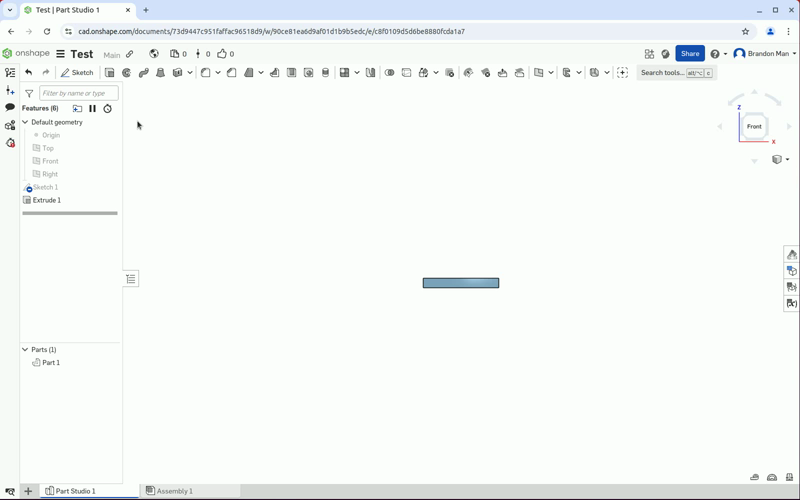
key(shift+h)
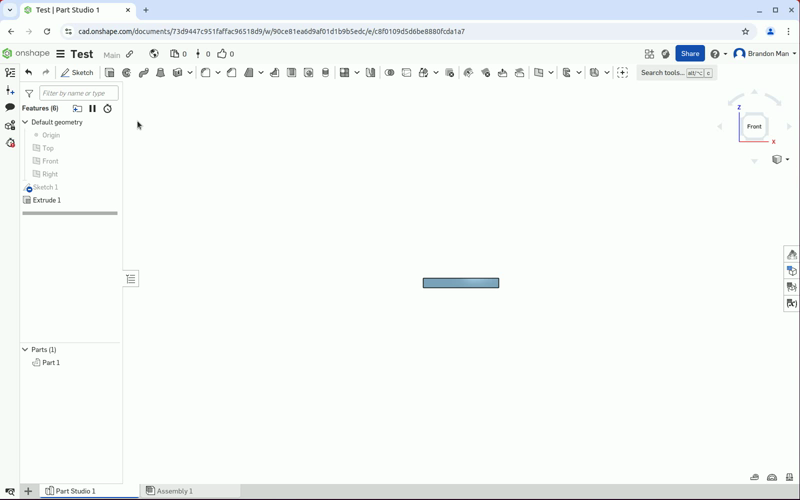
key(shift+h)
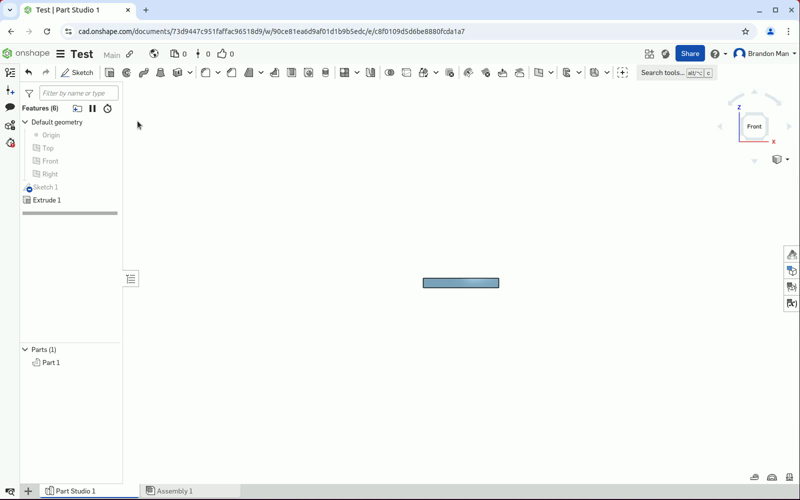
mouse_move(73, 189)
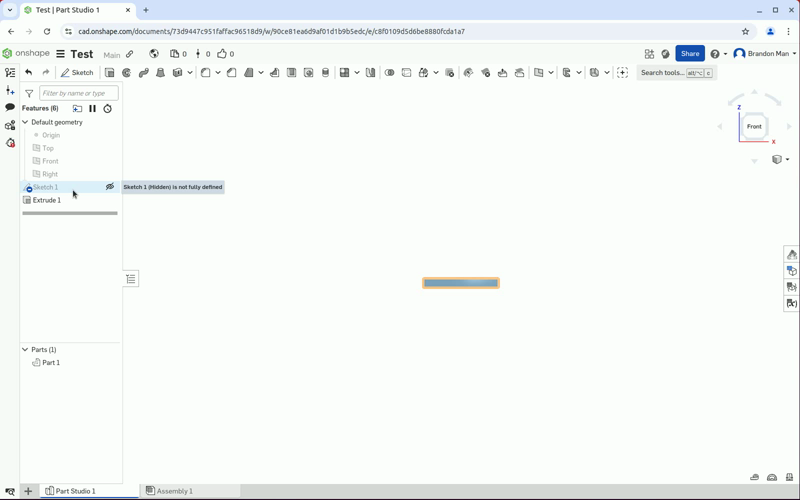
click(73, 189)
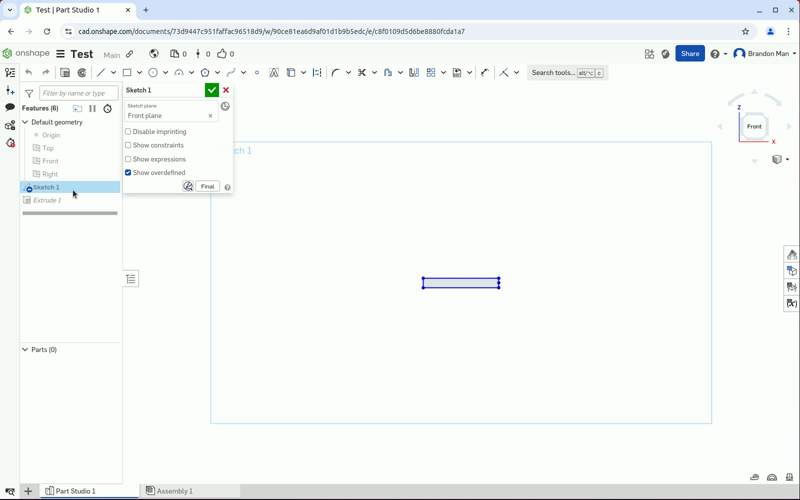
mouse_move(229, 92)
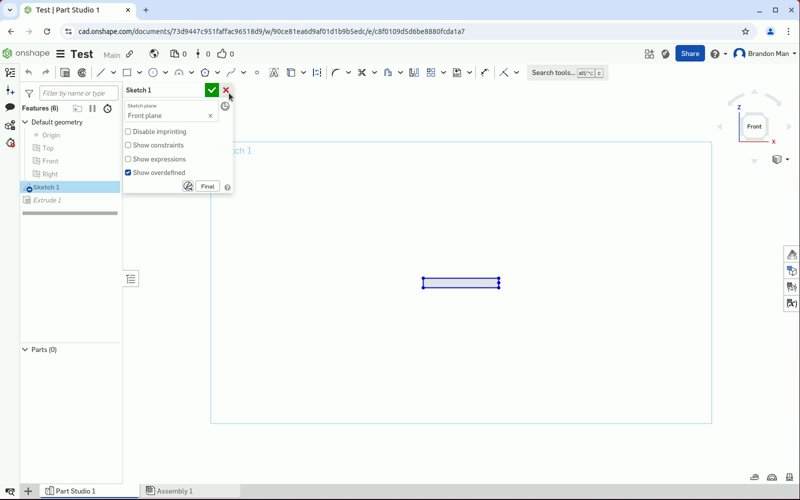
click(229, 92)
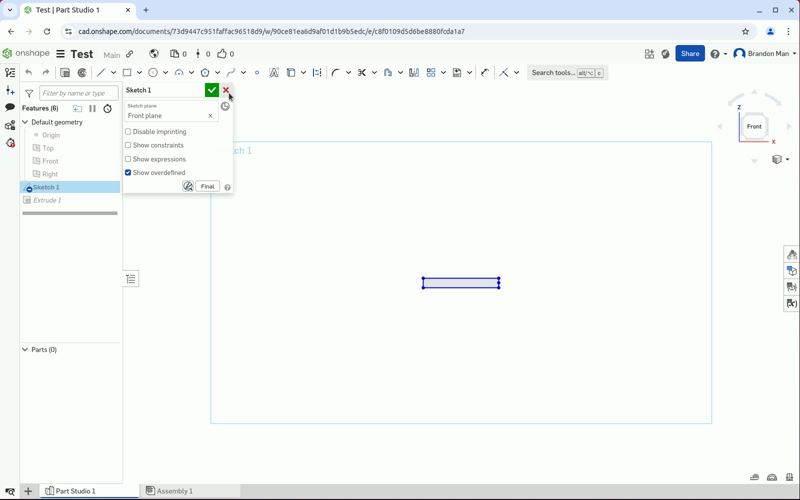
key(shift+s)
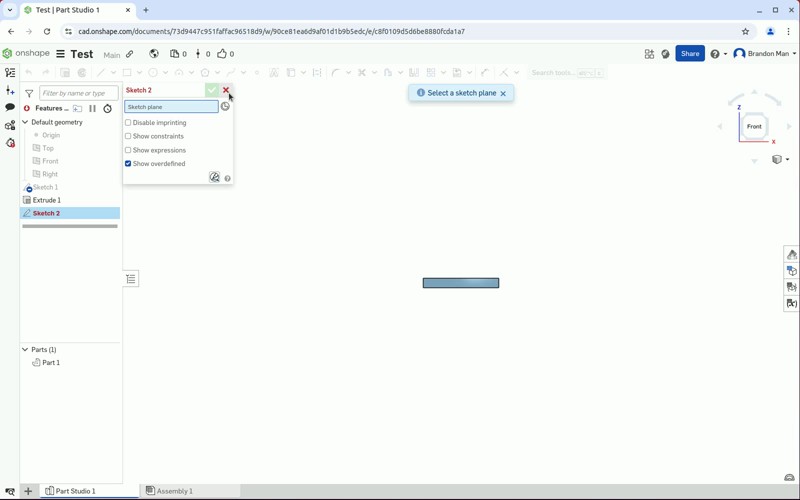
mouse_move(73, 163)
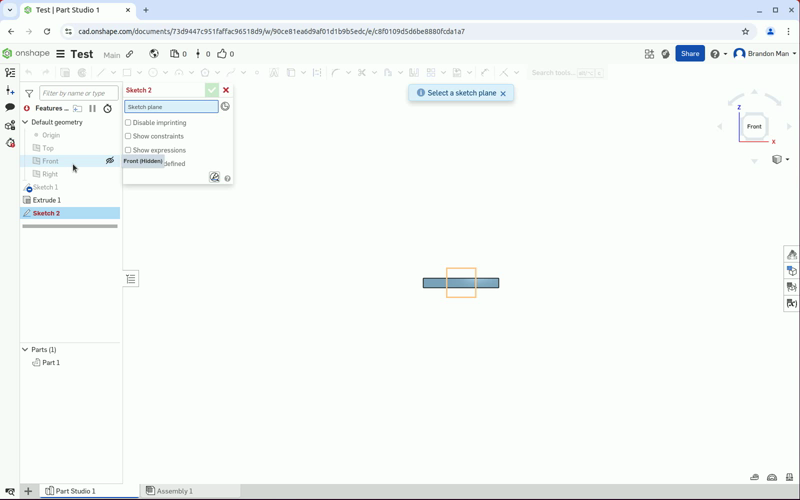
click(73, 163)
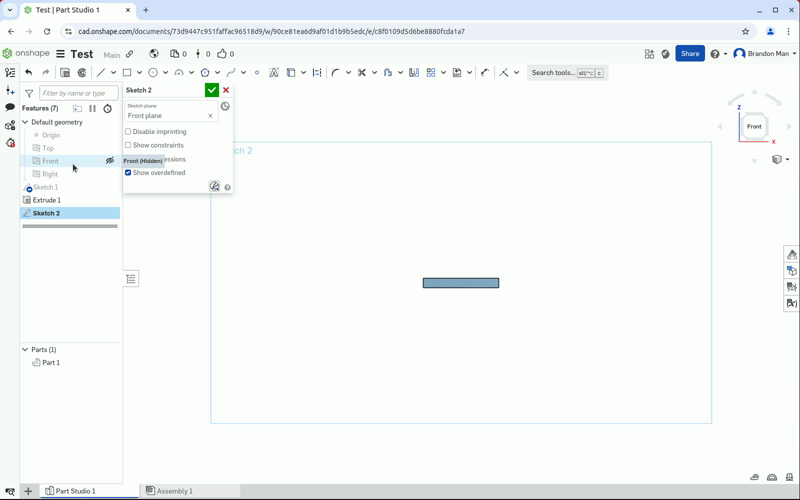
mouse_move(73, 352)
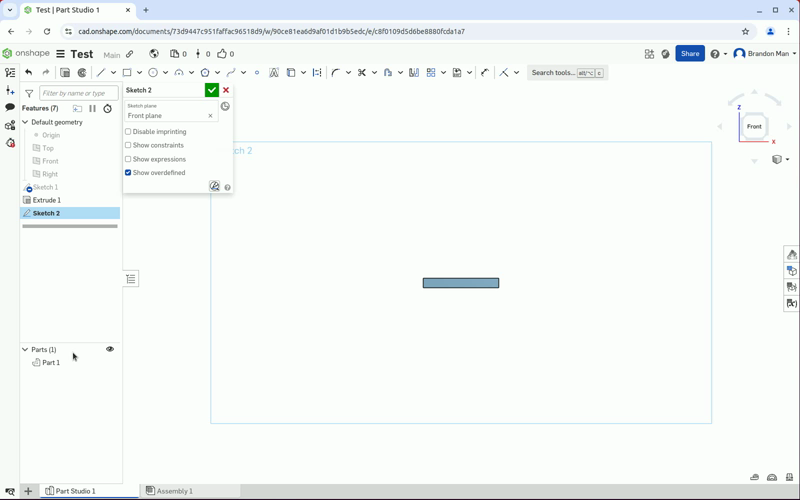
key(y)
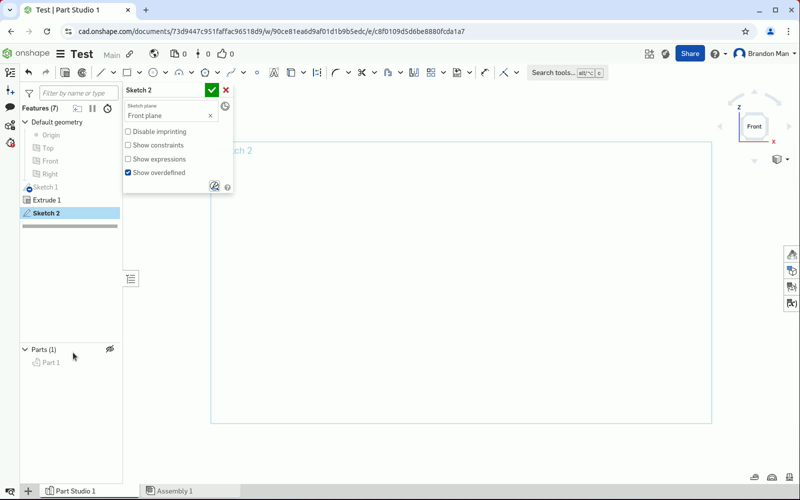
key(l)
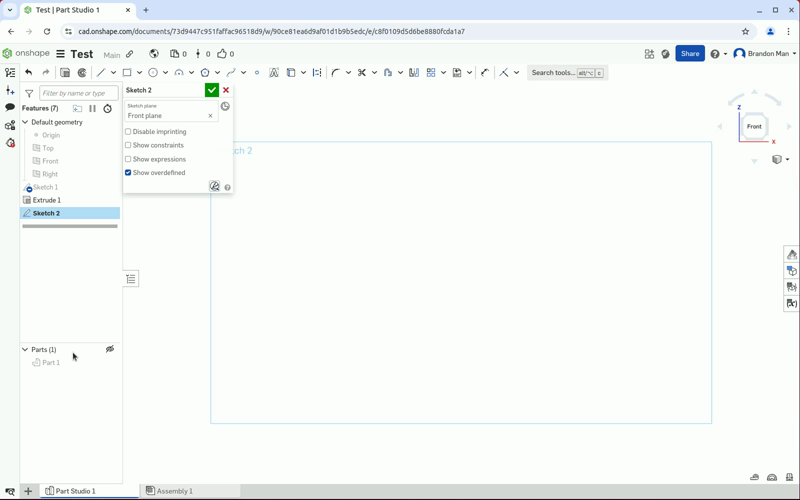
key_down(shift)
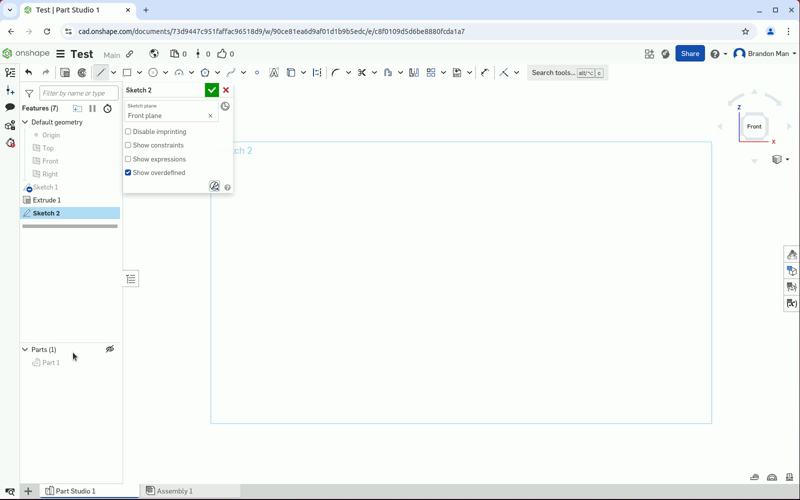
mouse_move(498, 282)
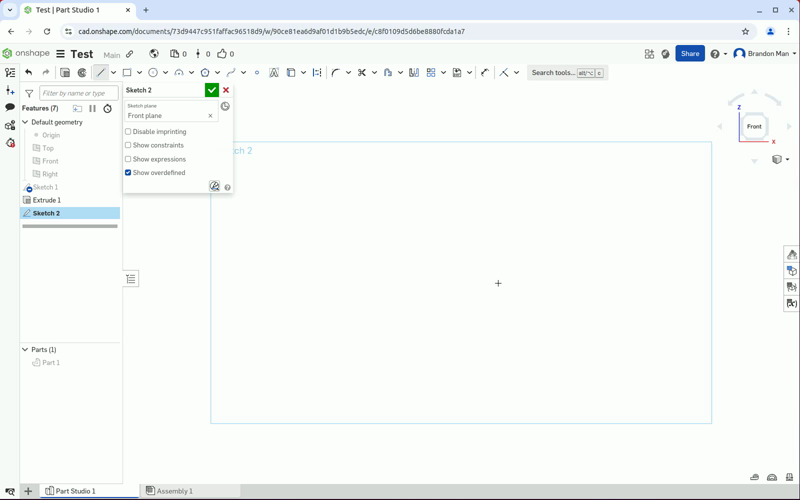
click(498, 282)
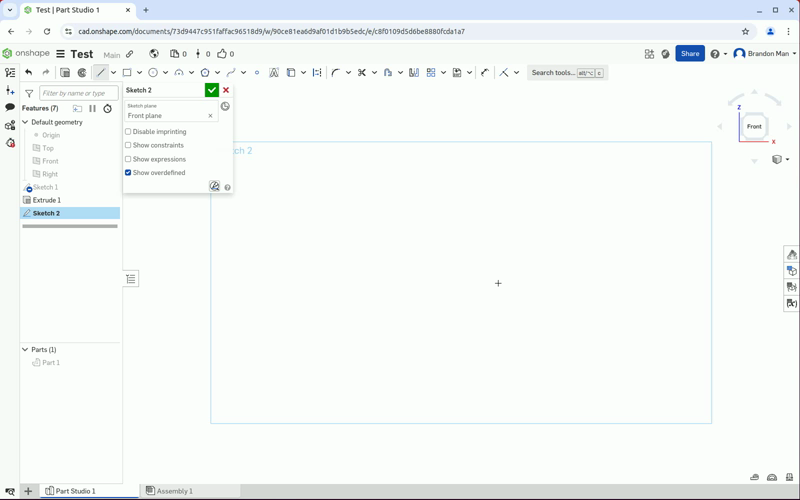
key_up(shift)
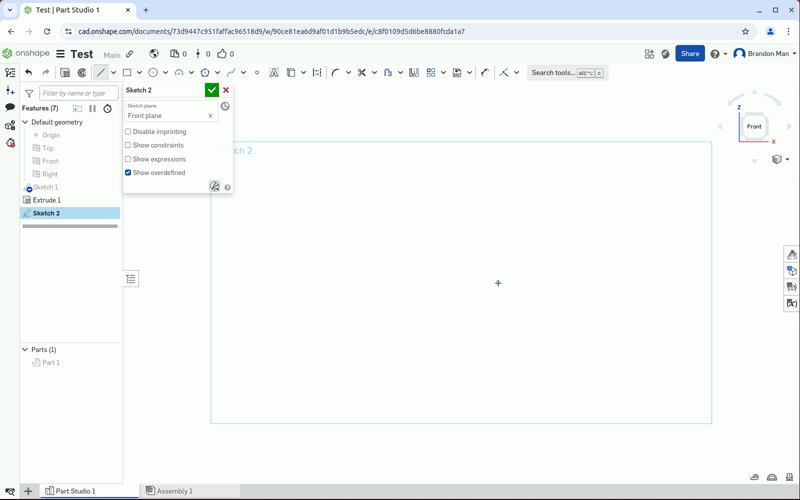
key_down(shift)
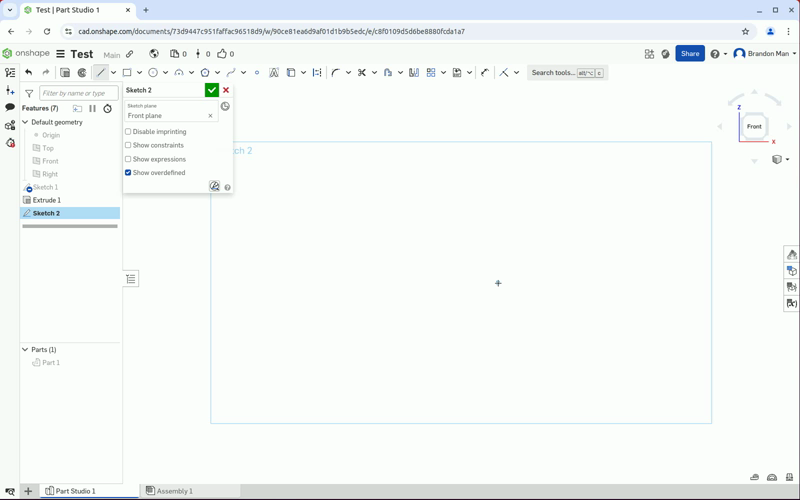
mouse_move(573, 282)
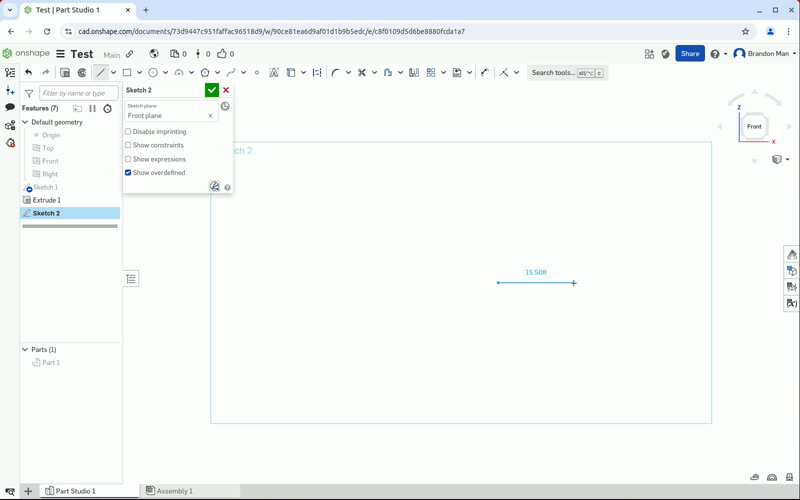
click(573, 282)
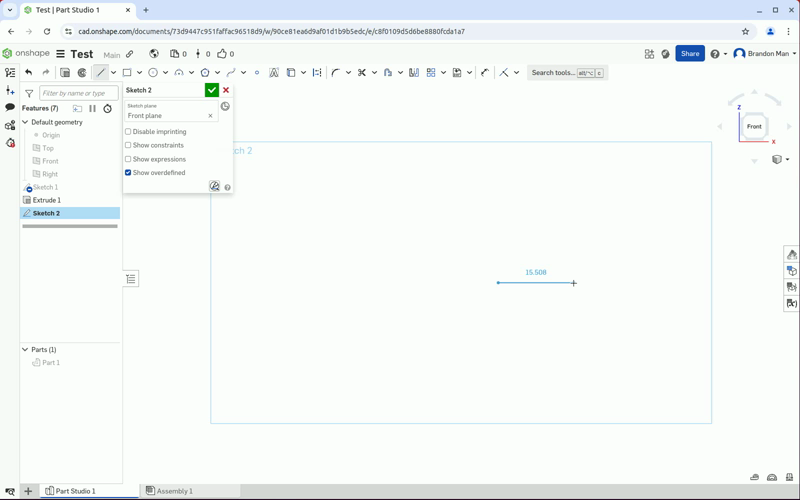
key_up(shift)
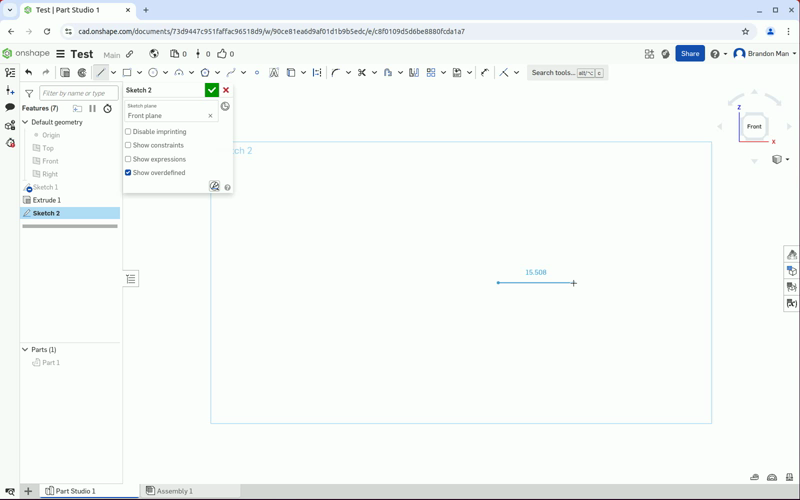
key_down(shift)
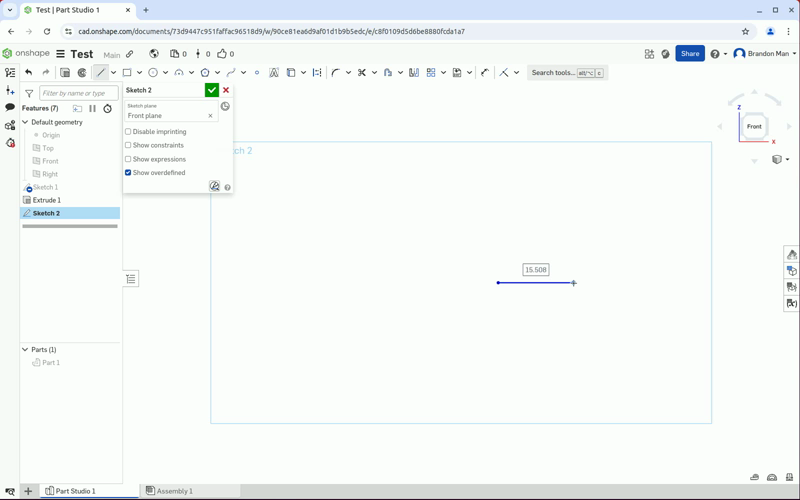
mouse_move(589, 282)
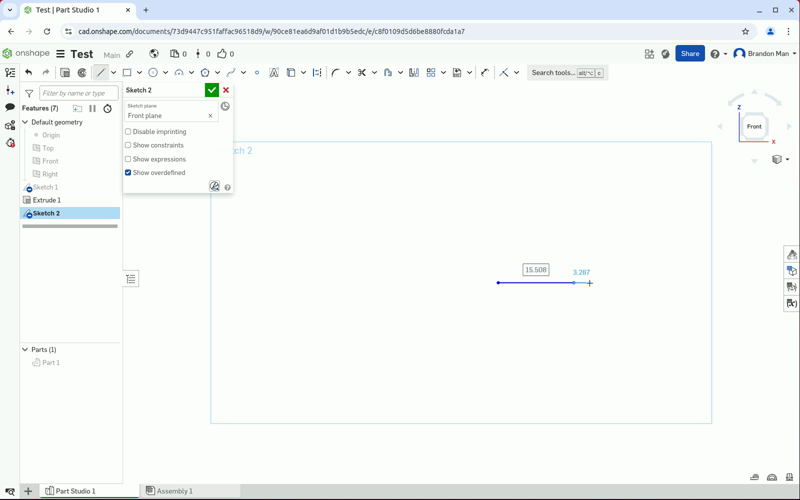
mouse_move(573, 278)
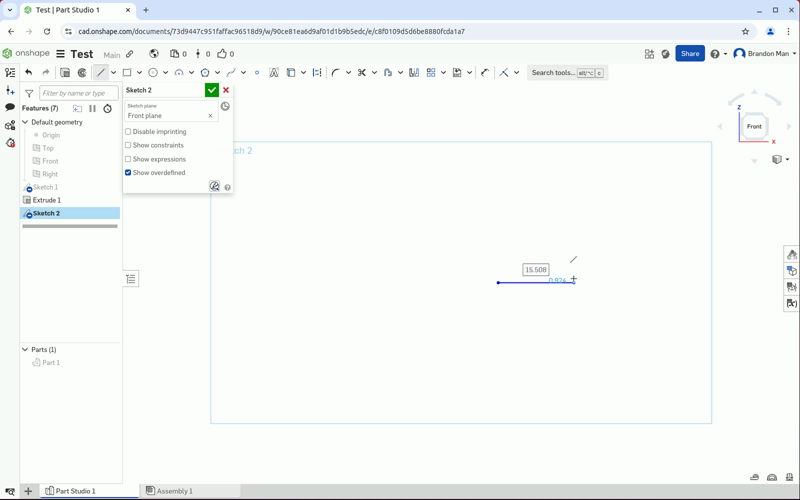
scroll(6)
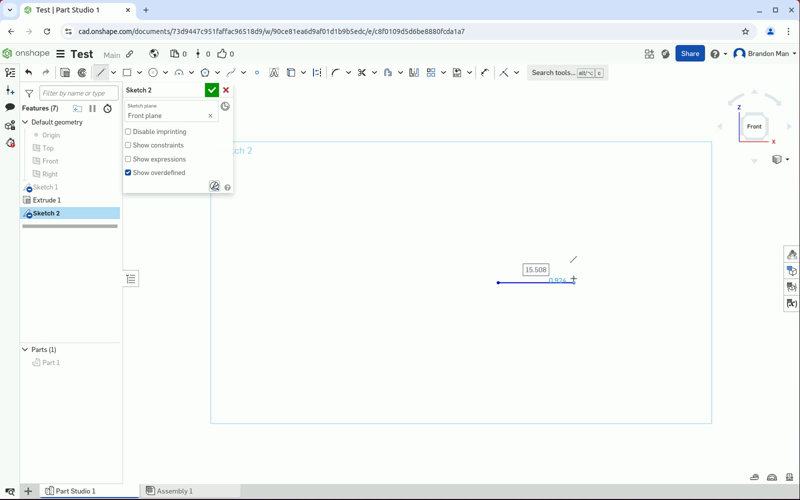
scroll(6)
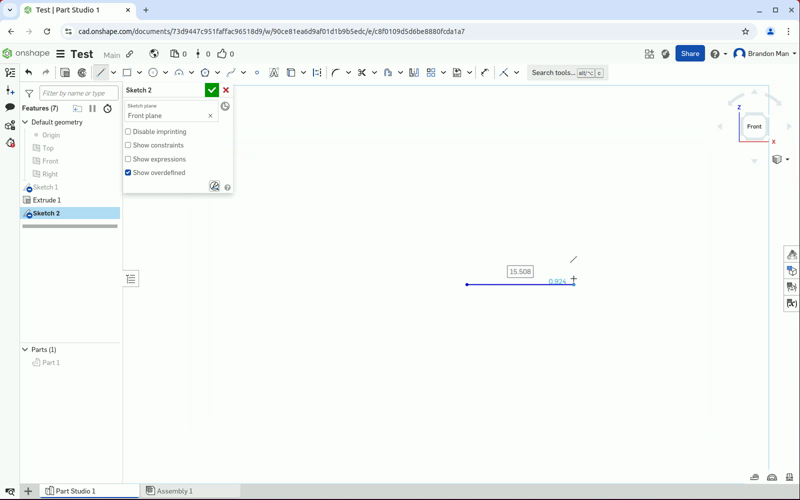
scroll(6)
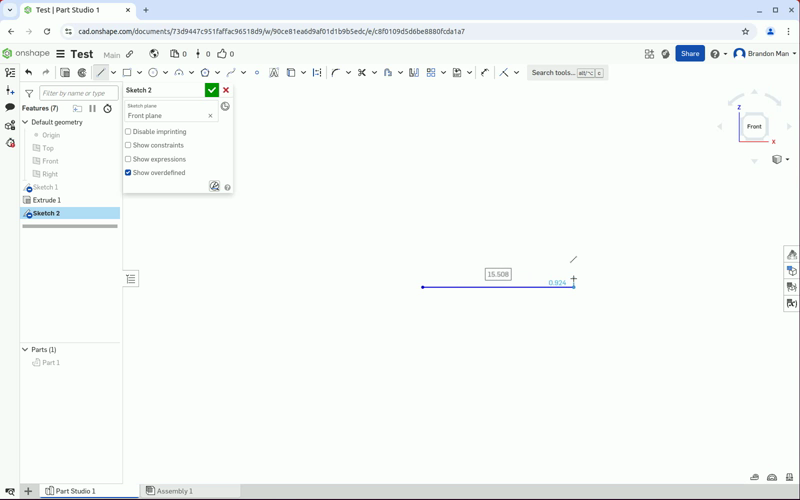
scroll(6)
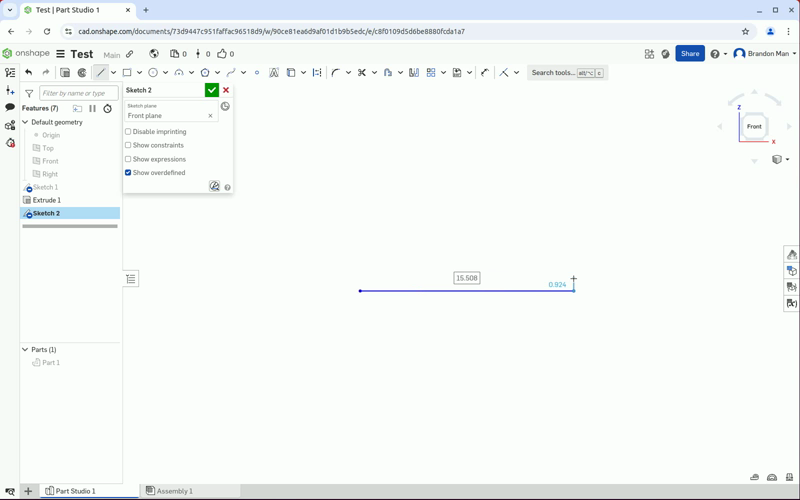
scroll(6)
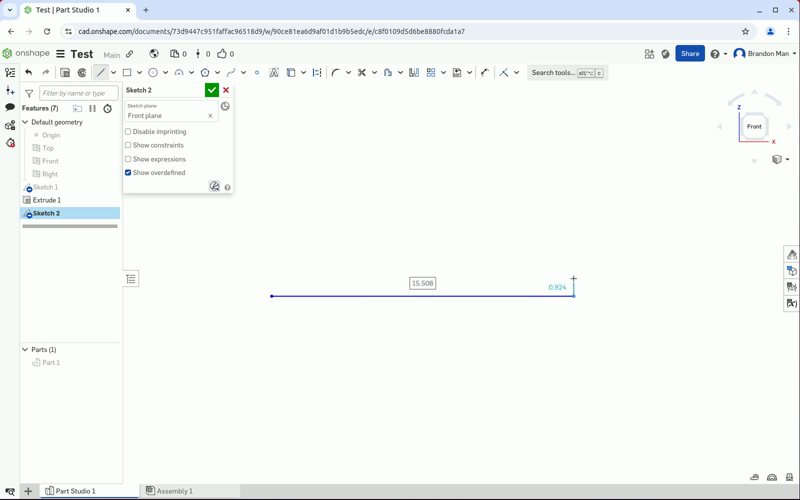
scroll(6)
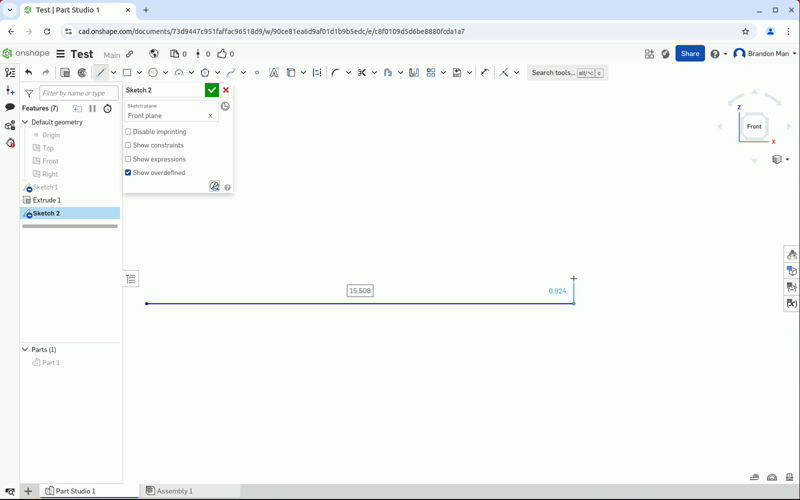
scroll(6)
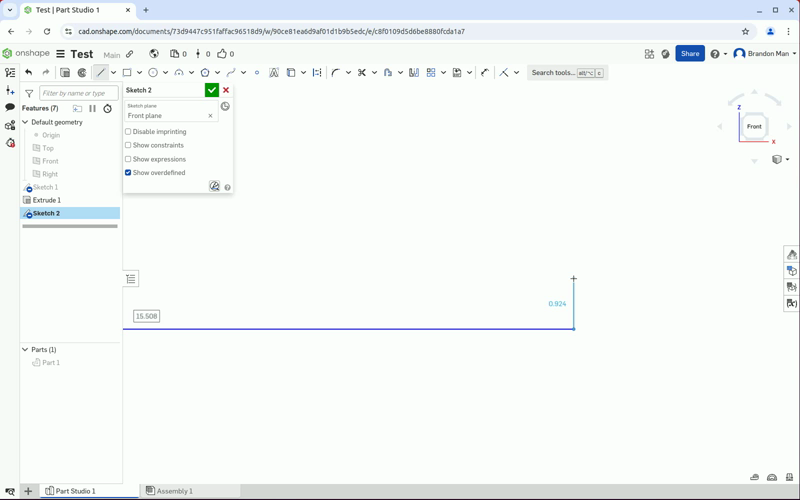
click(573, 278)
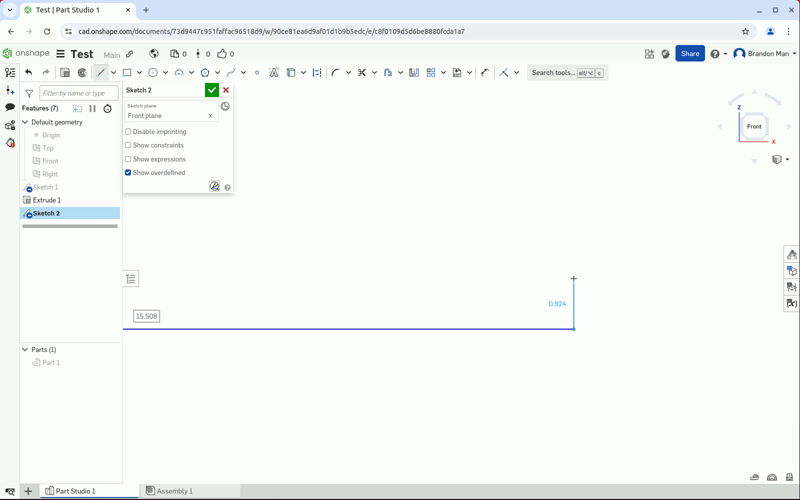
scroll(-6)
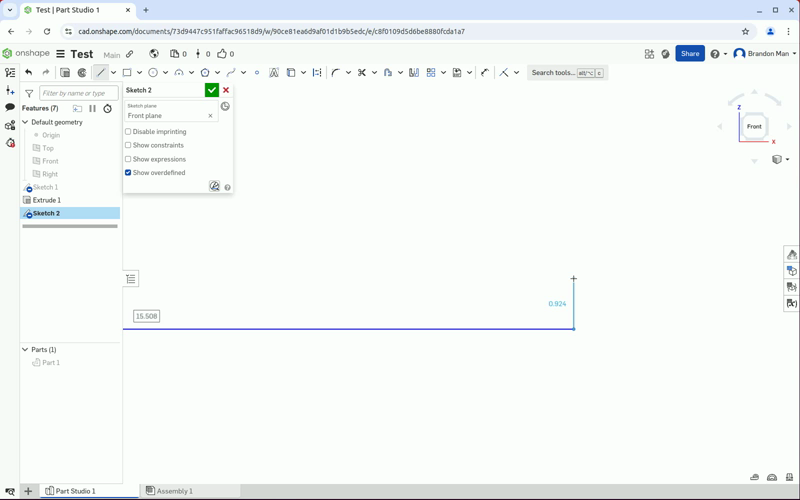
scroll(-6)
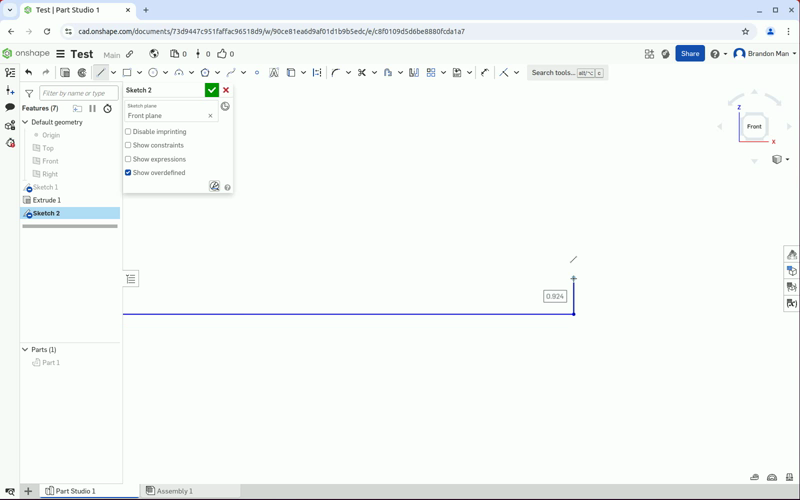
scroll(-6)
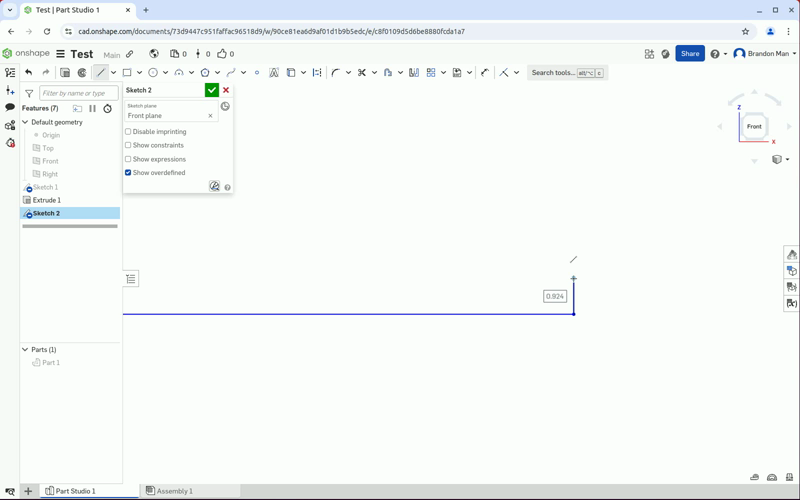
scroll(-6)
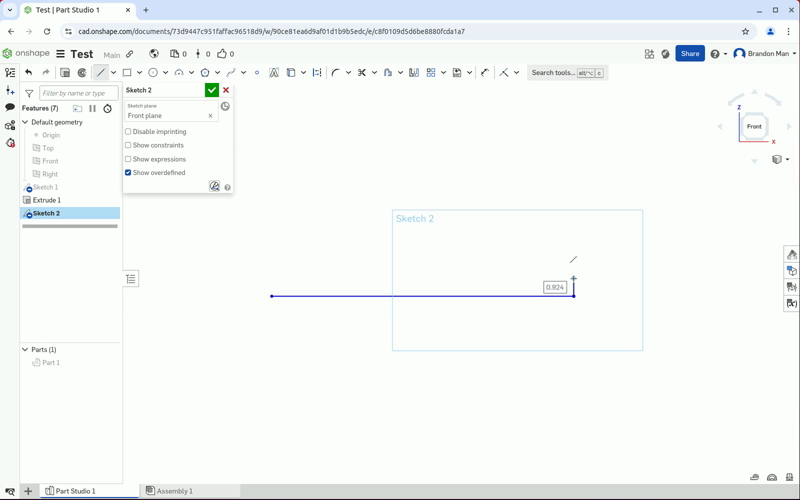
scroll(-6)
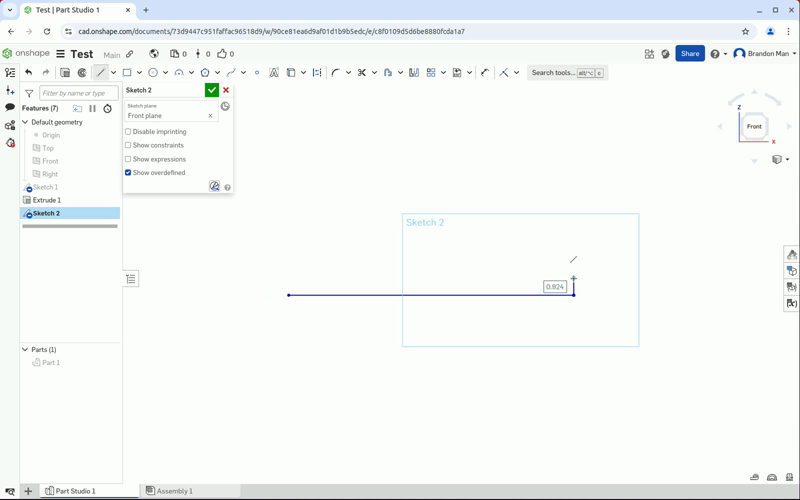
scroll(-6)
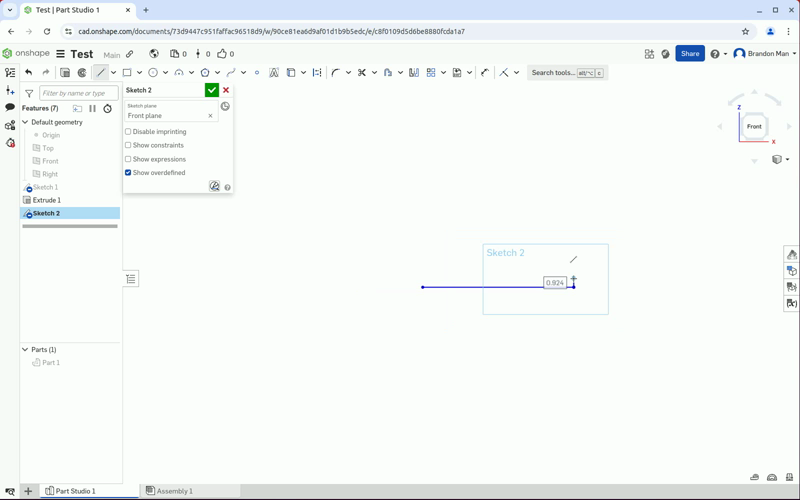
scroll(-6)
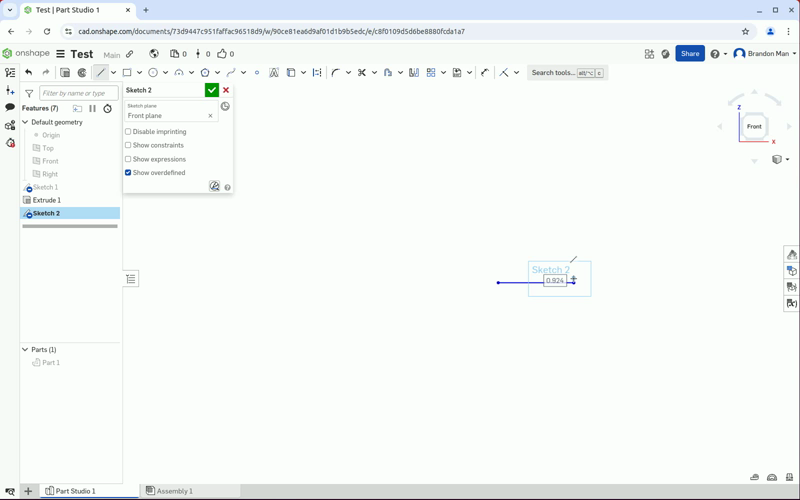
key_up(shift)
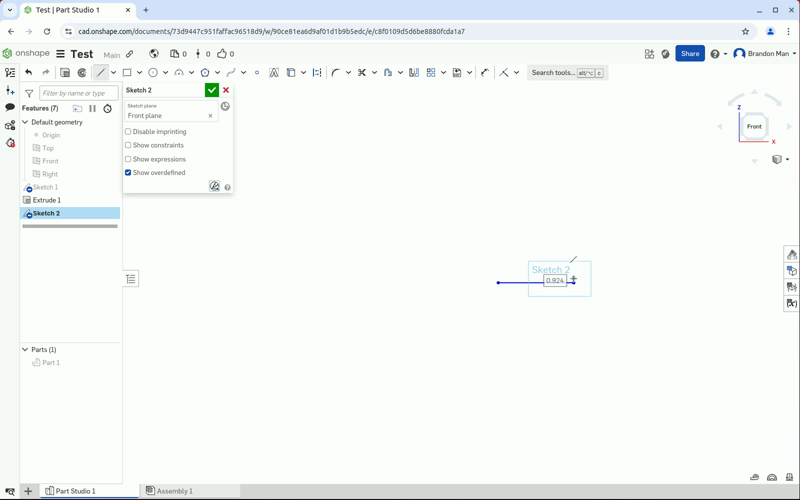
key_down(shift)
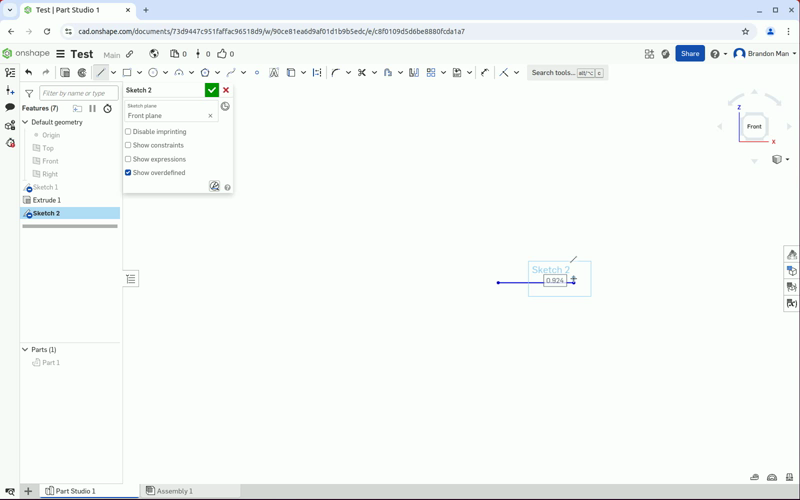
mouse_move(498, 278)
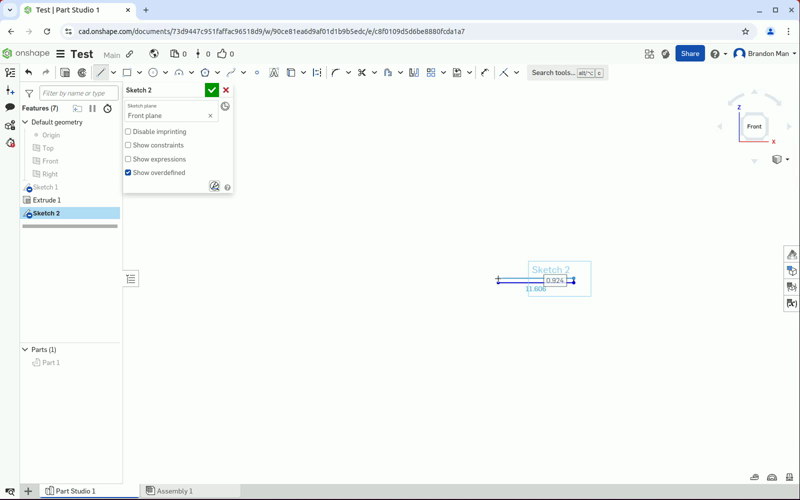
click(498, 278)
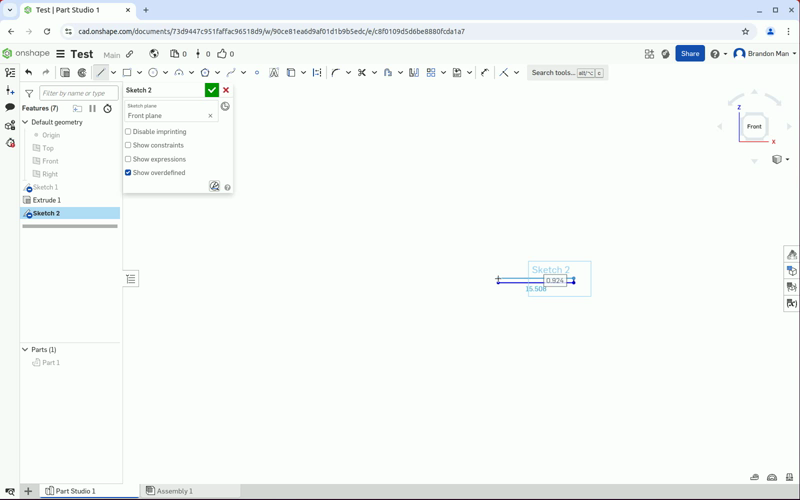
key_up(shift)
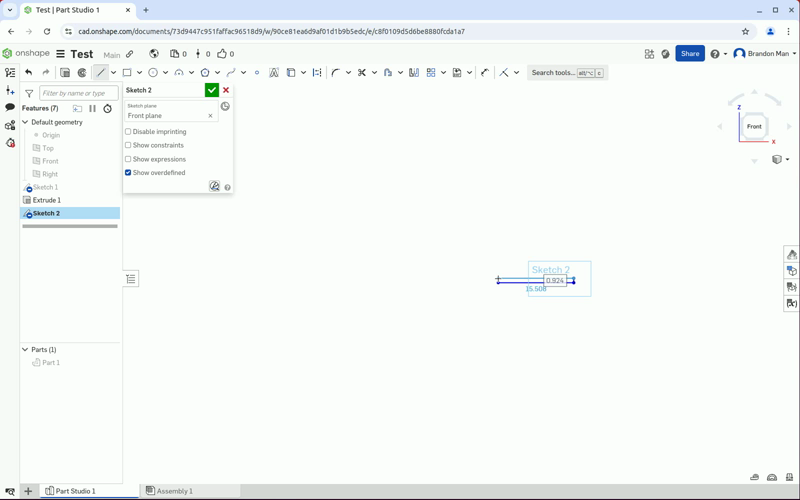
mouse_move(528, 278)
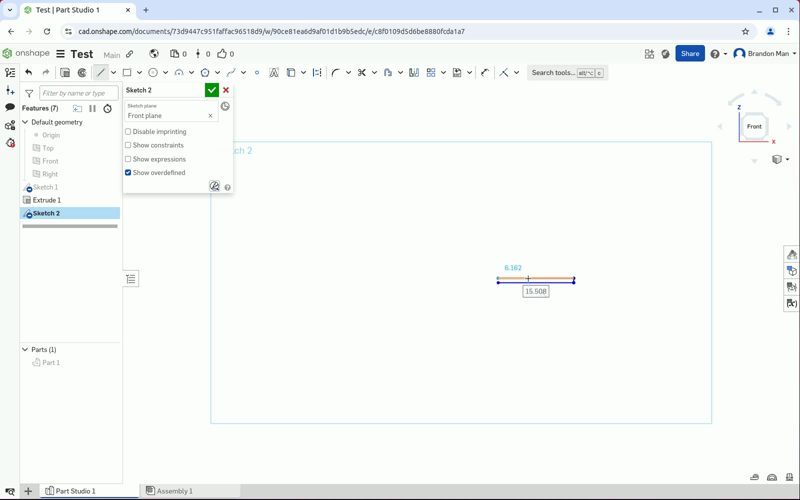
key_down(shift)
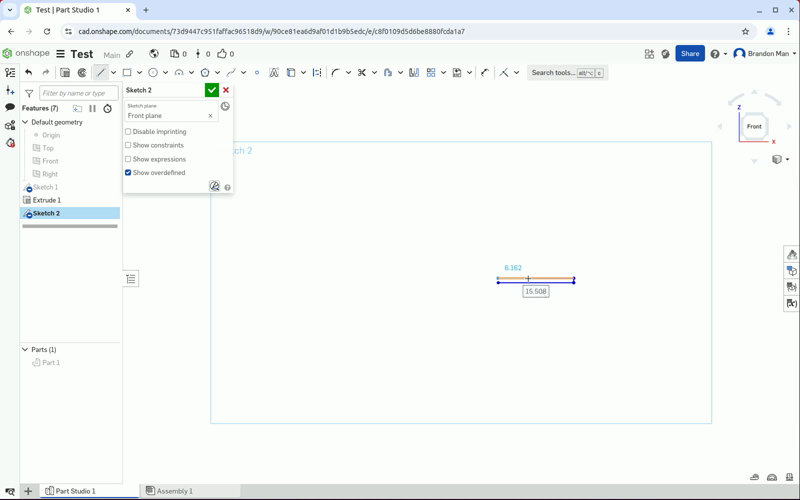
mouse_move(498, 282)
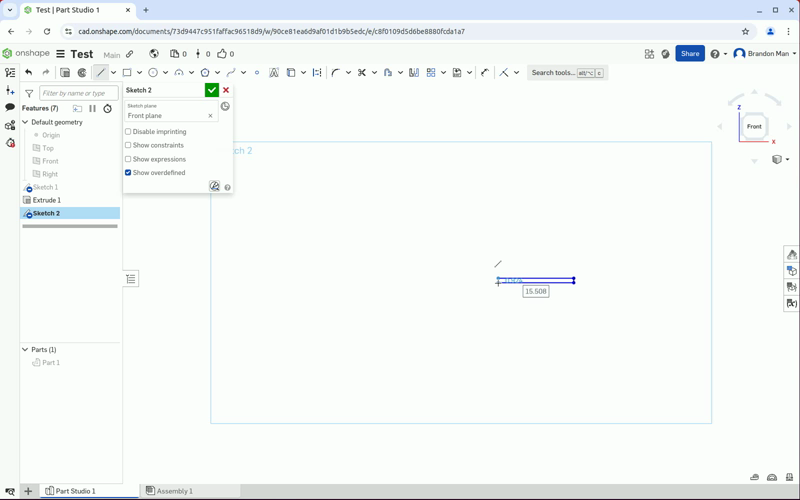
scroll(6)
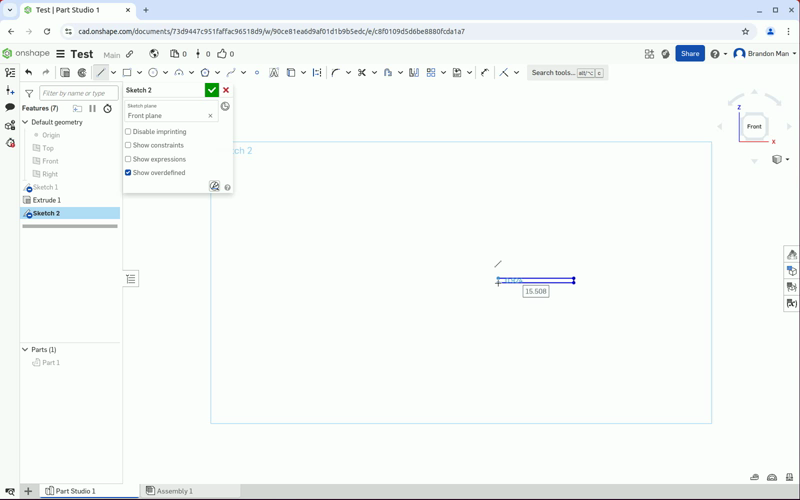
scroll(6)
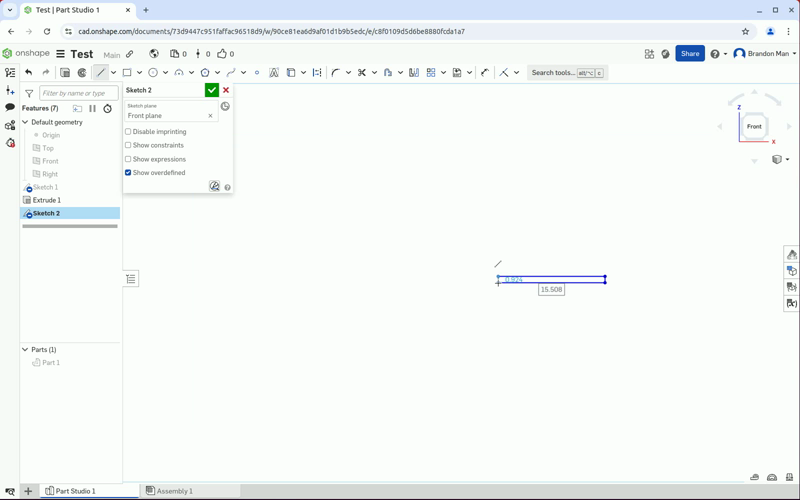
scroll(6)
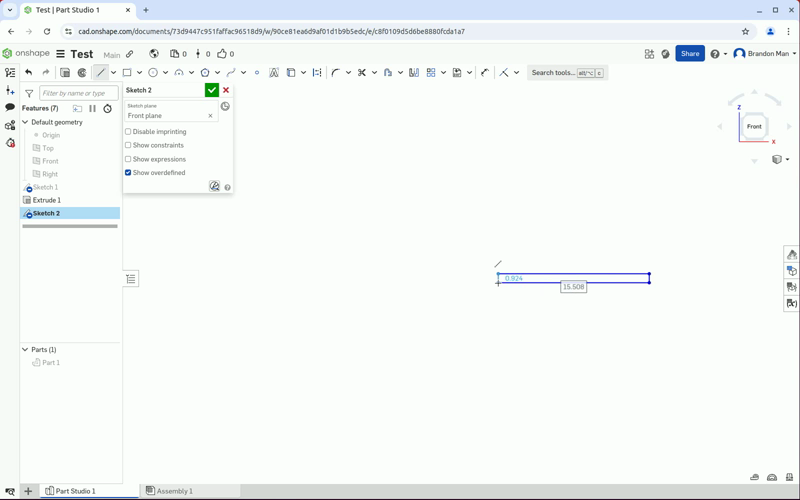
scroll(6)
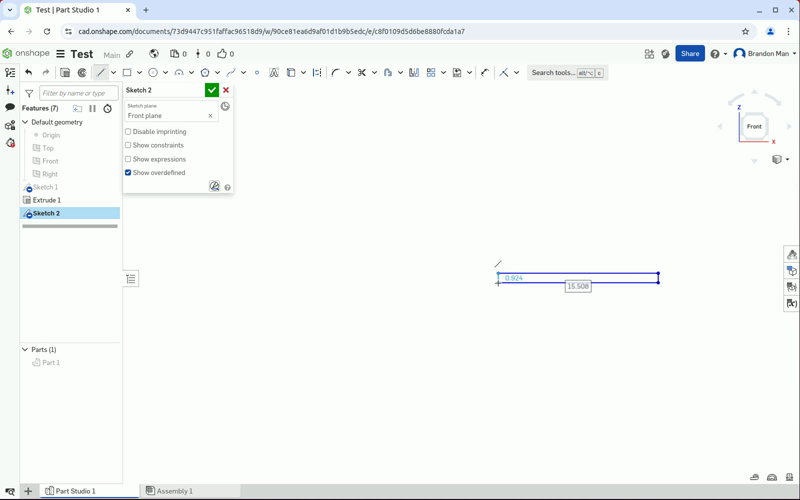
scroll(6)
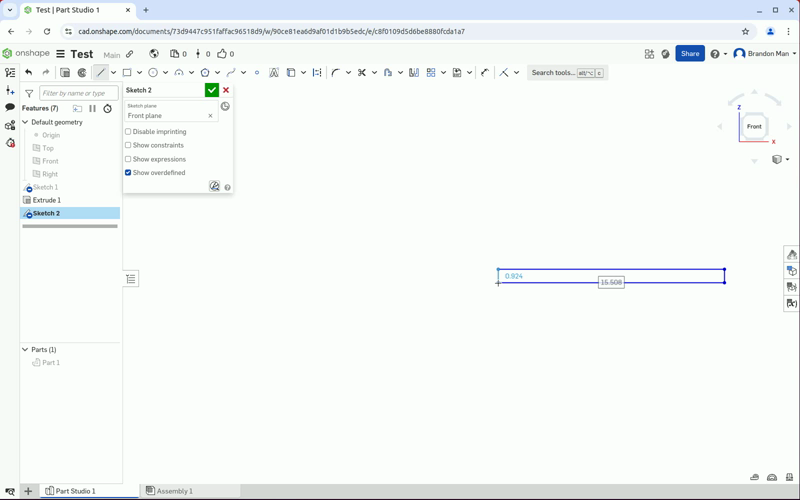
scroll(6)
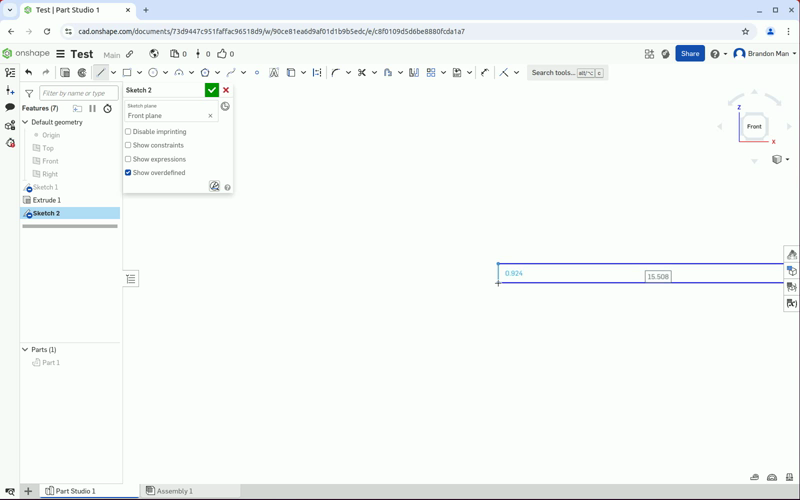
scroll(6)
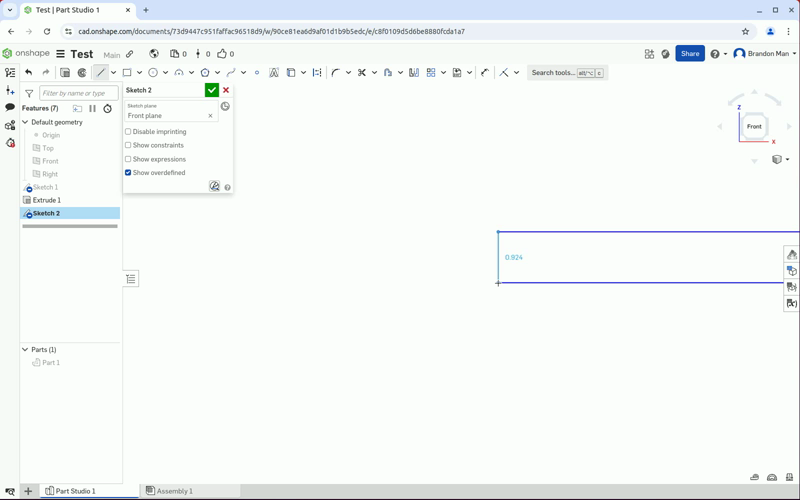
key_up(shift)
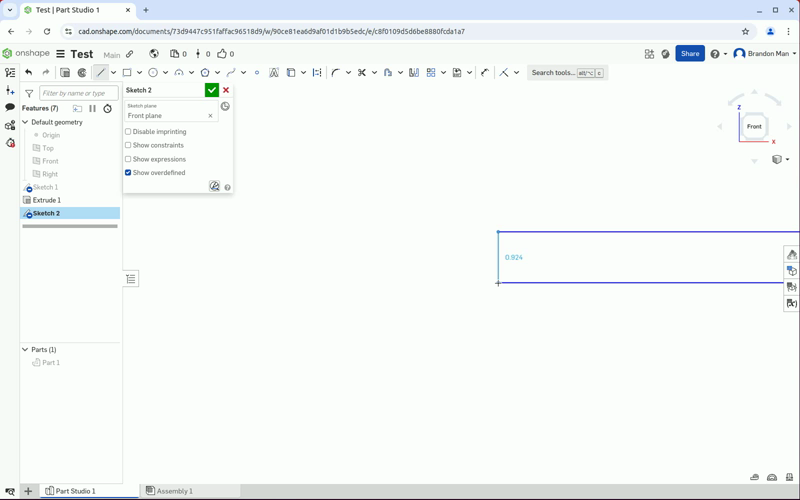
click(498, 282)
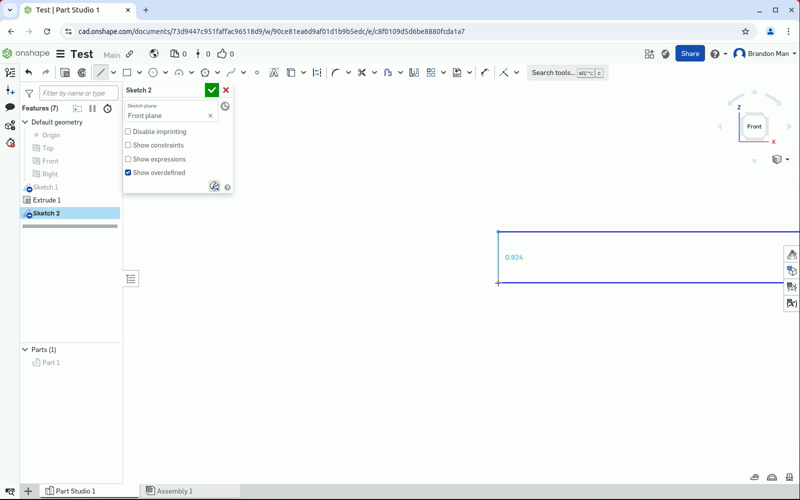
scroll(-6)
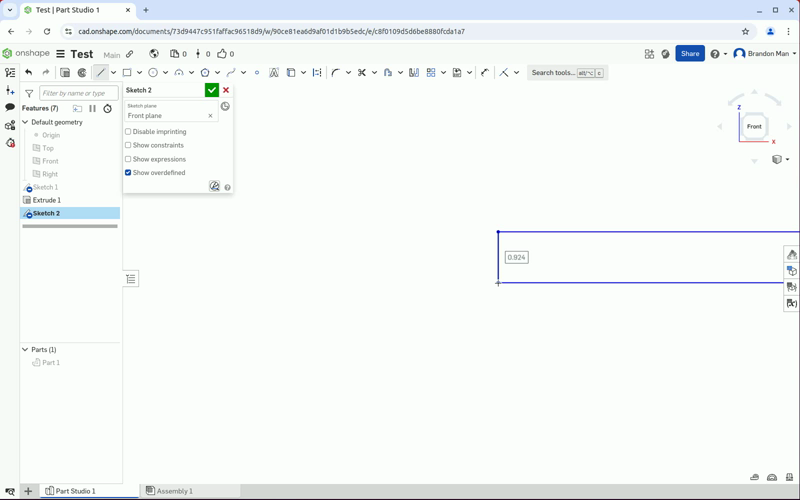
scroll(-6)
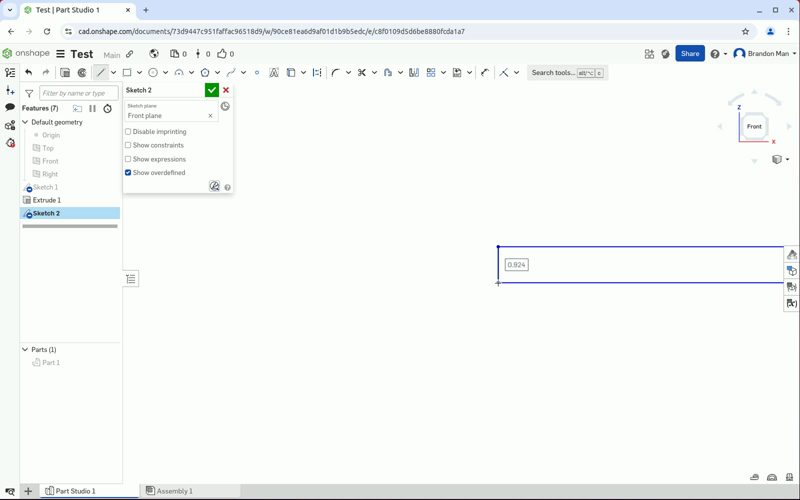
scroll(-6)
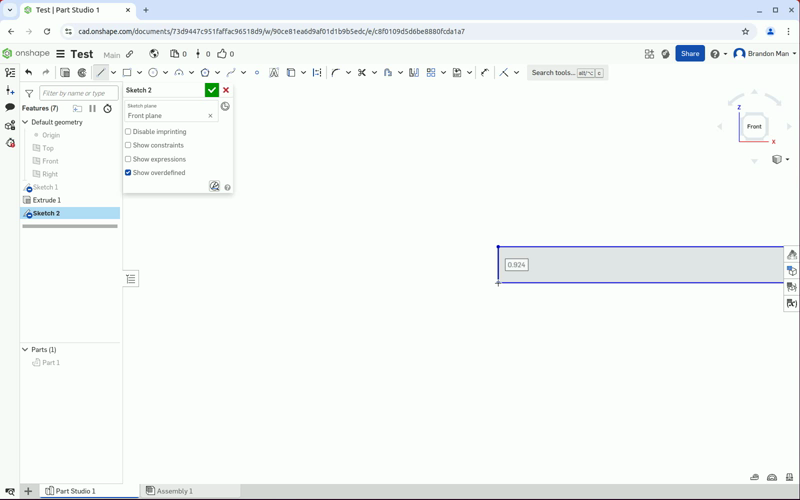
scroll(-6)
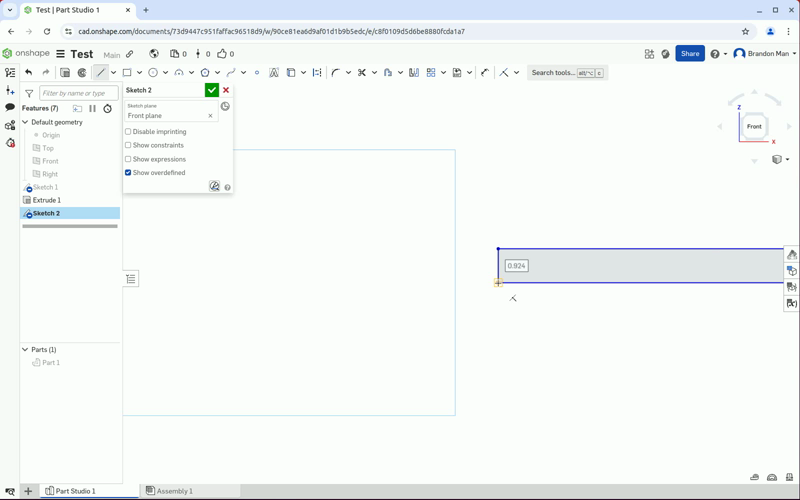
scroll(-6)
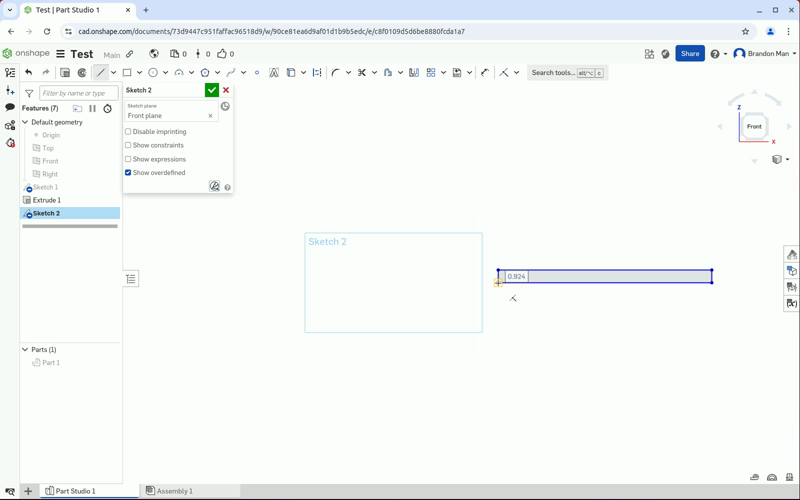
scroll(-6)
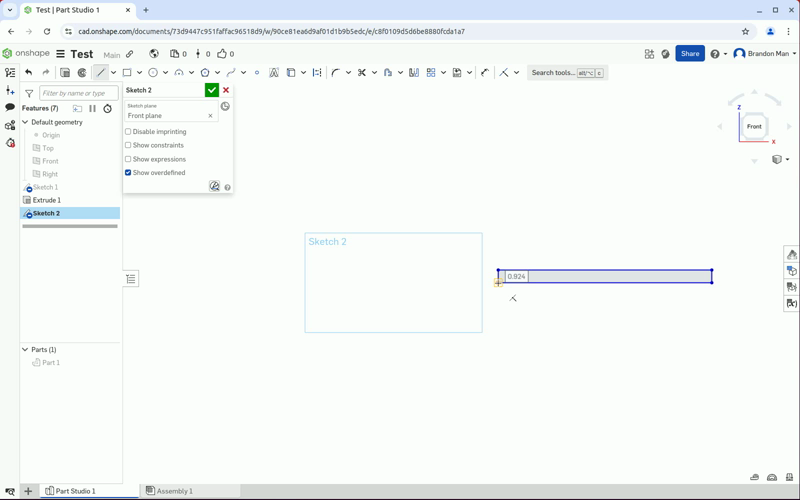
scroll(-6)
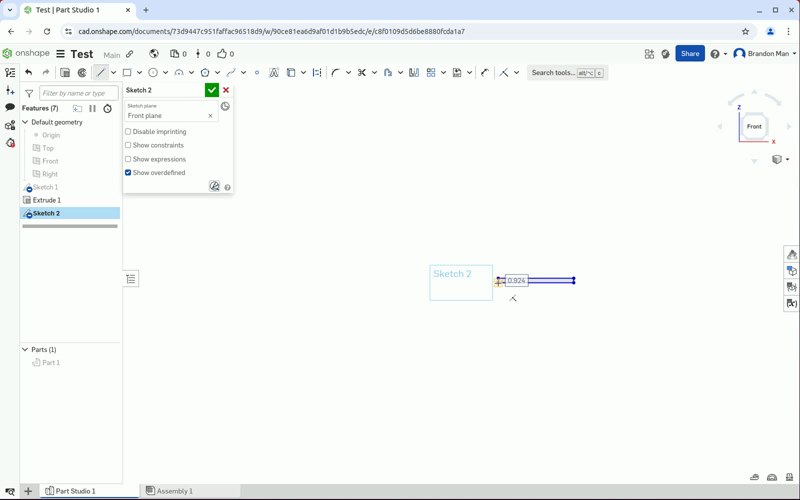
key(esc)
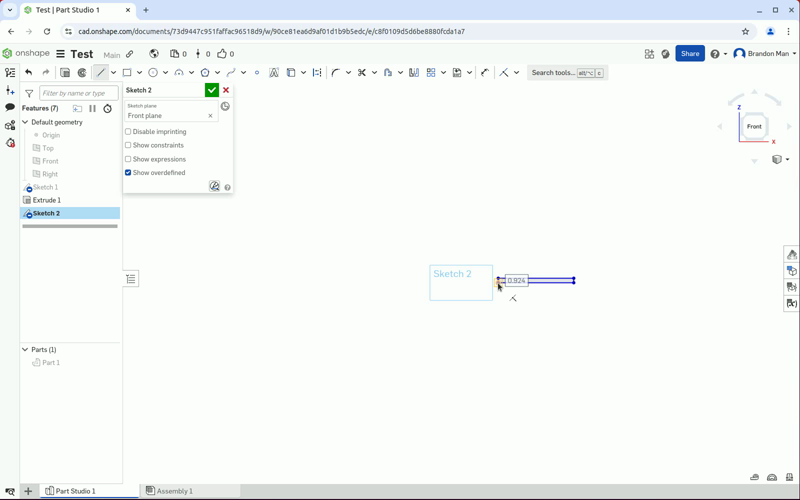
mouse_move(512, 281)
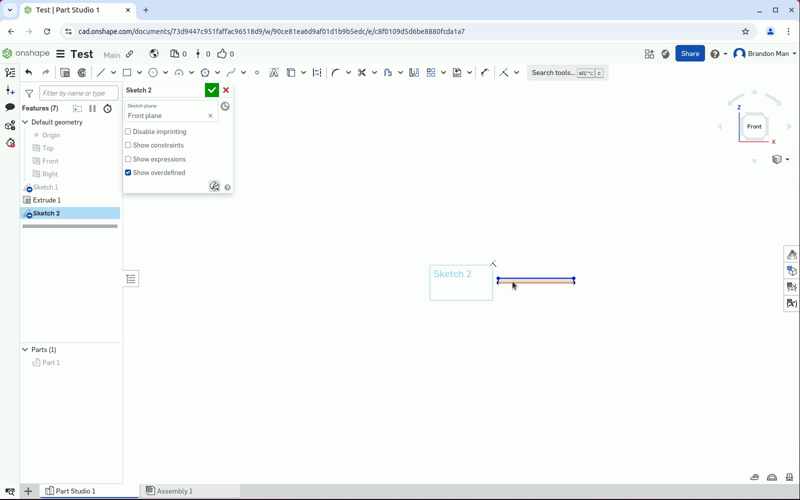
scroll(6)
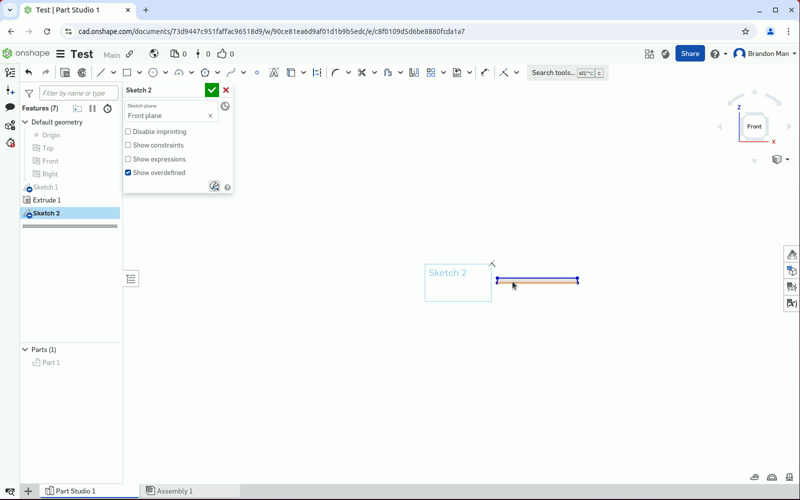
scroll(6)
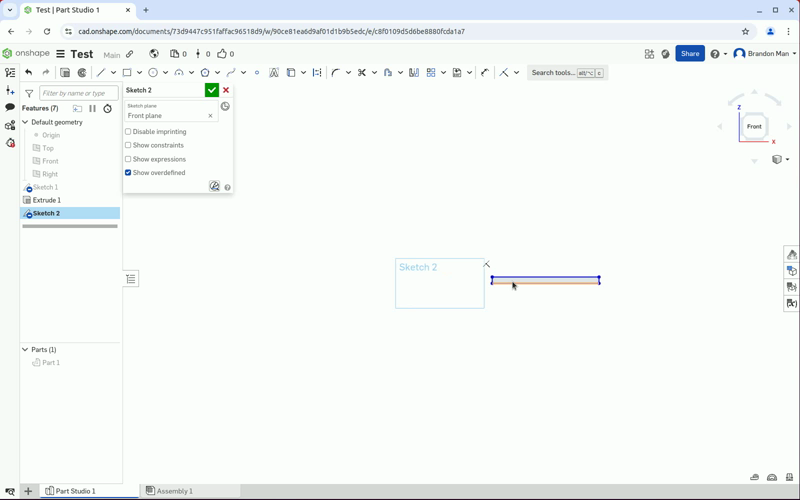
scroll(6)
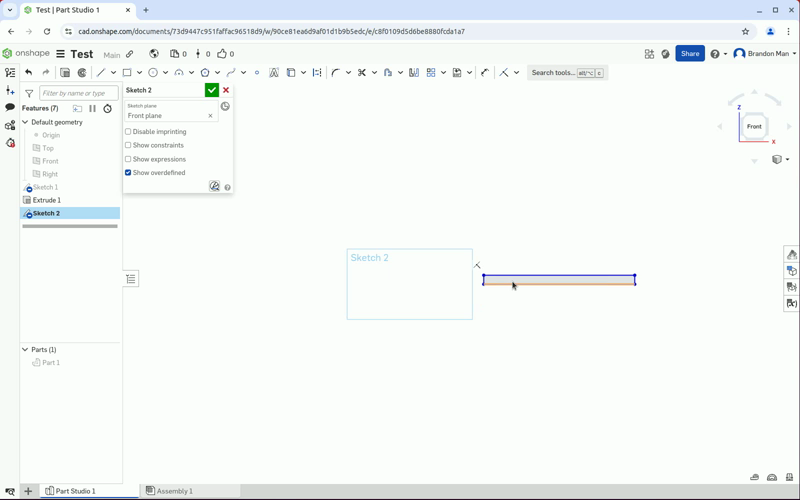
scroll(6)
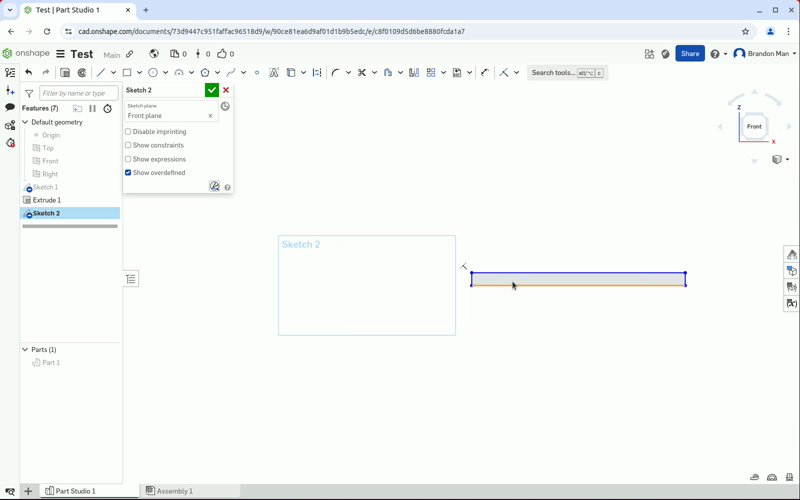
scroll(6)
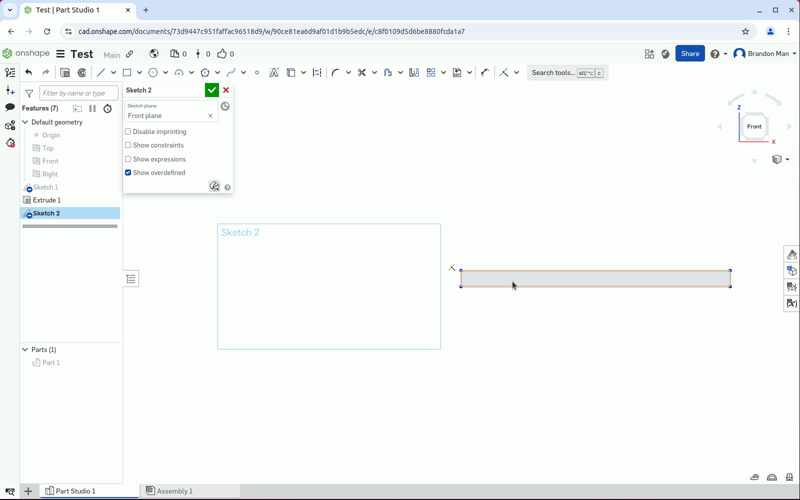
scroll(6)
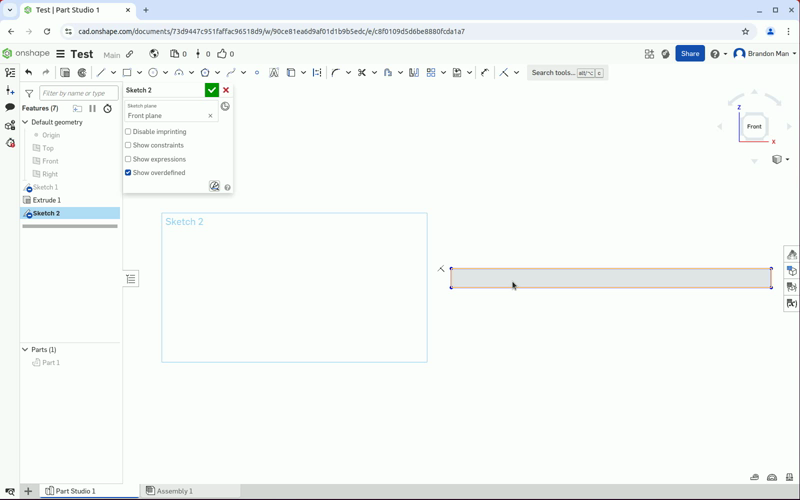
scroll(6)
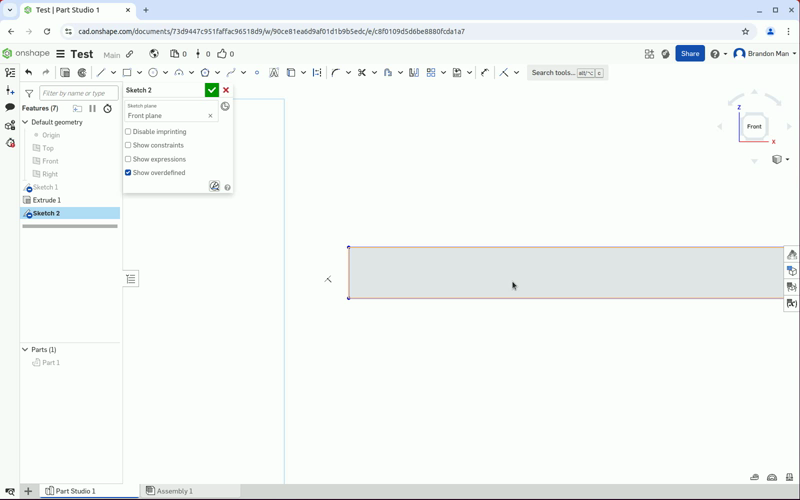
click(512, 281)
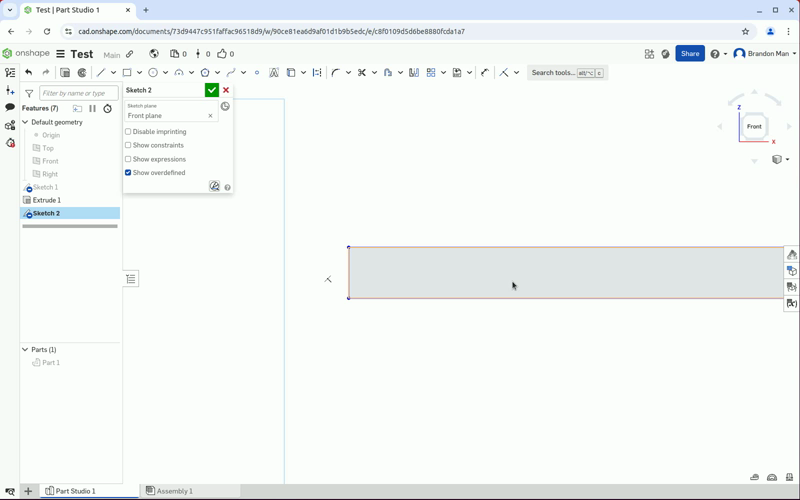
scroll(-6)
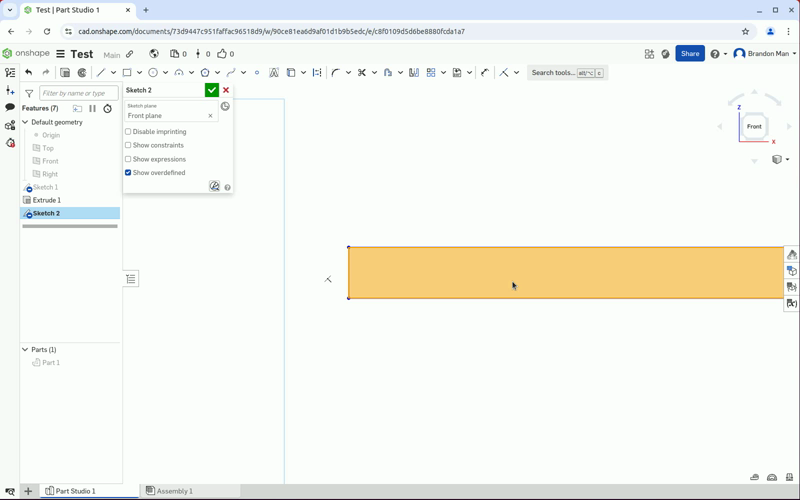
scroll(-6)
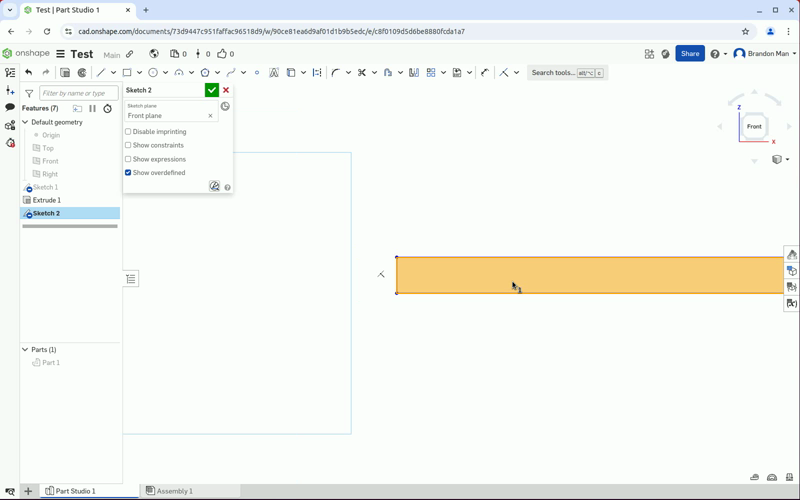
scroll(-6)
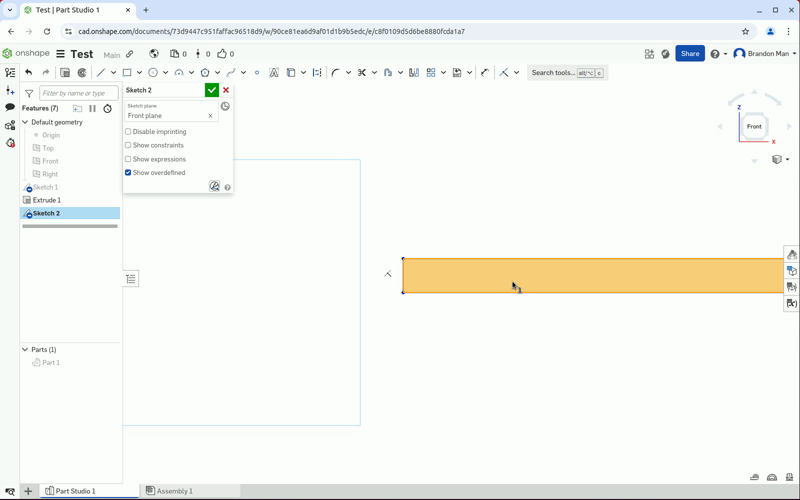
scroll(-6)
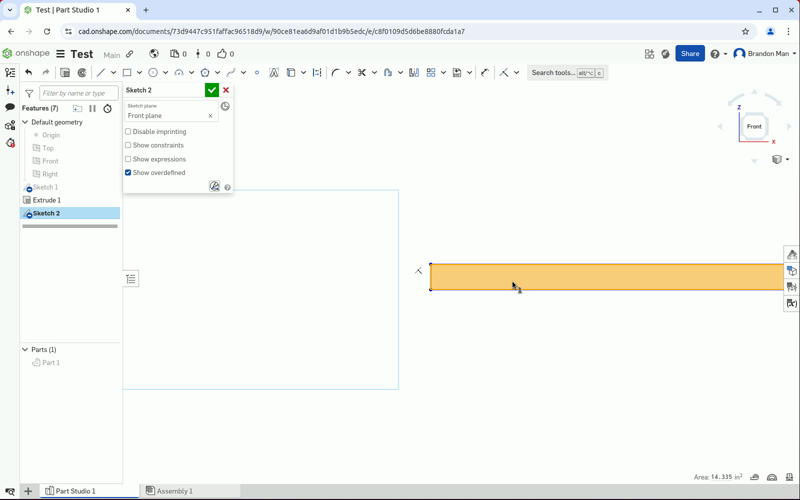
scroll(-6)
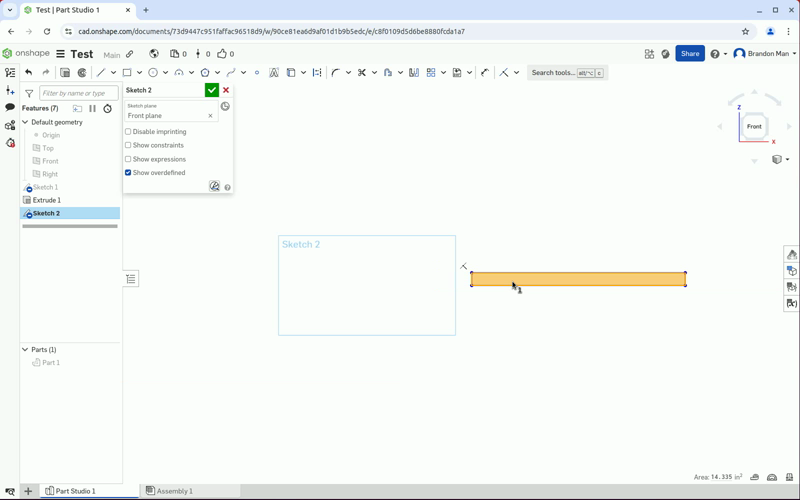
scroll(-6)
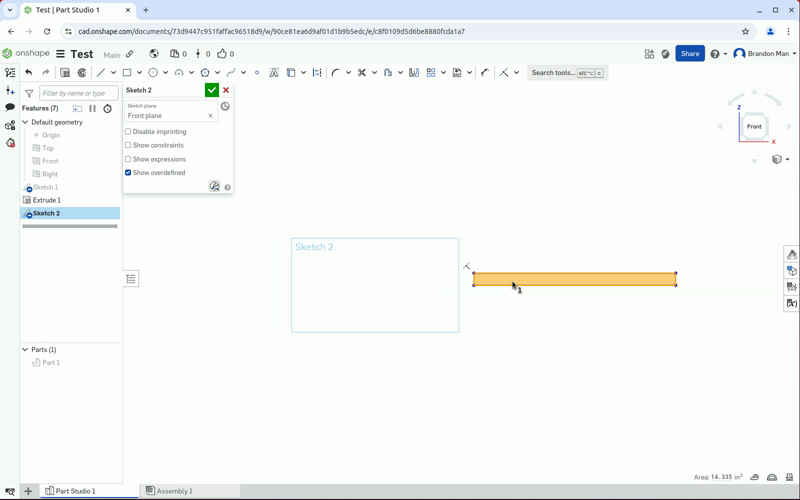
scroll(-6)
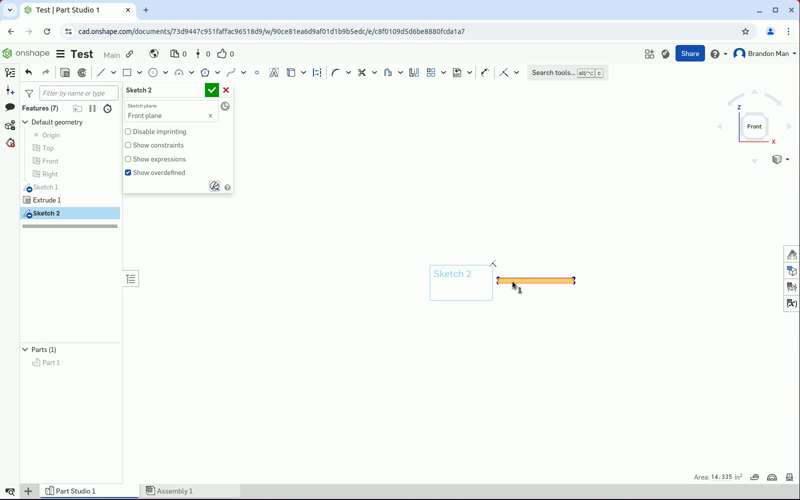
mouse_move(73, 352)
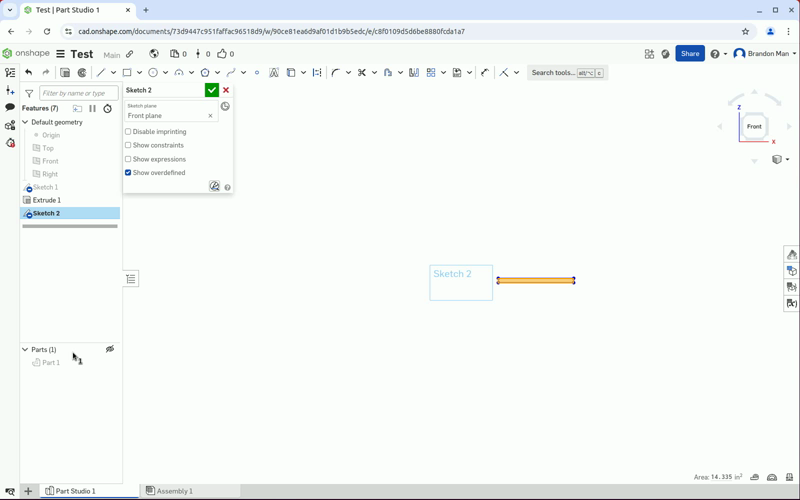
key(shift+y)
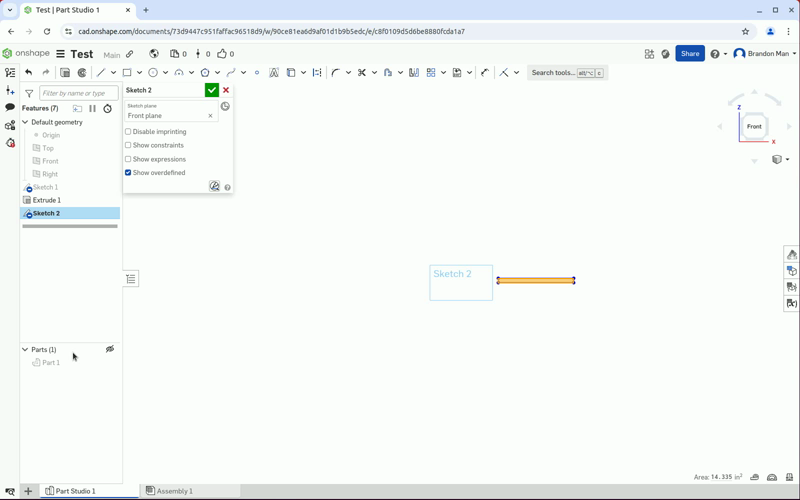
key(shift+e)
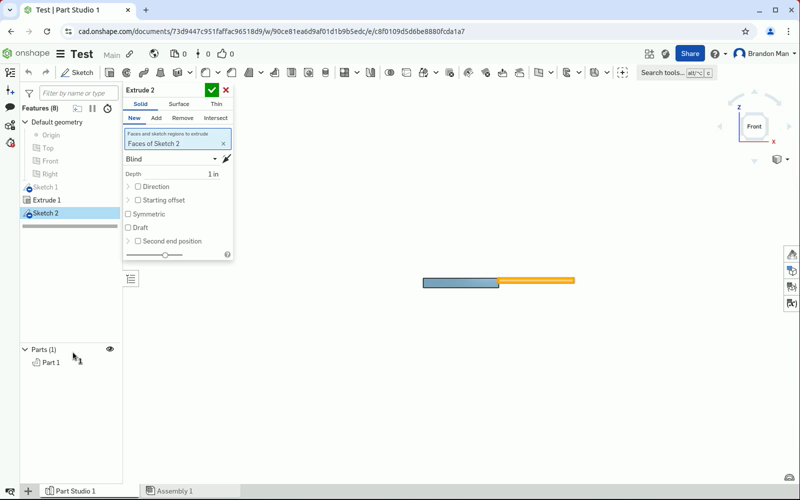
mouse_move(143, 106)
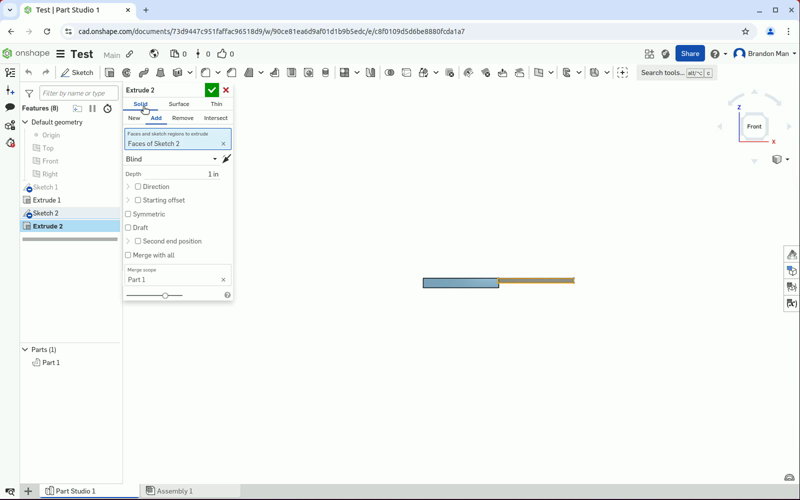
click(143, 106)
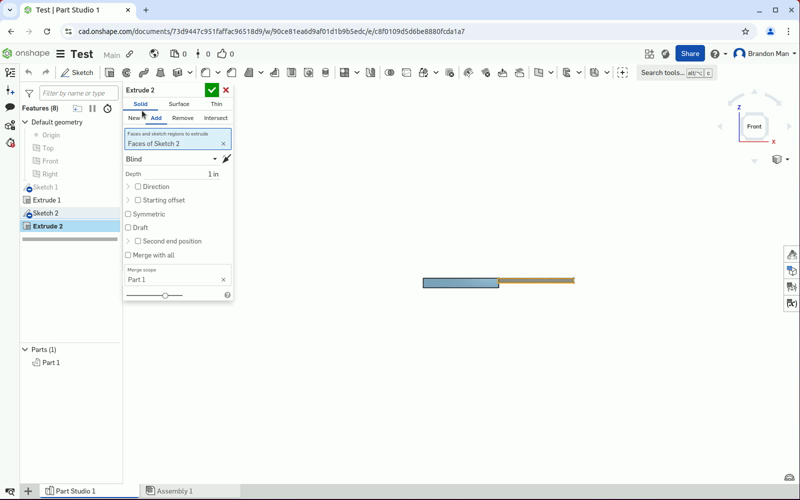
mouse_move(137, 120)
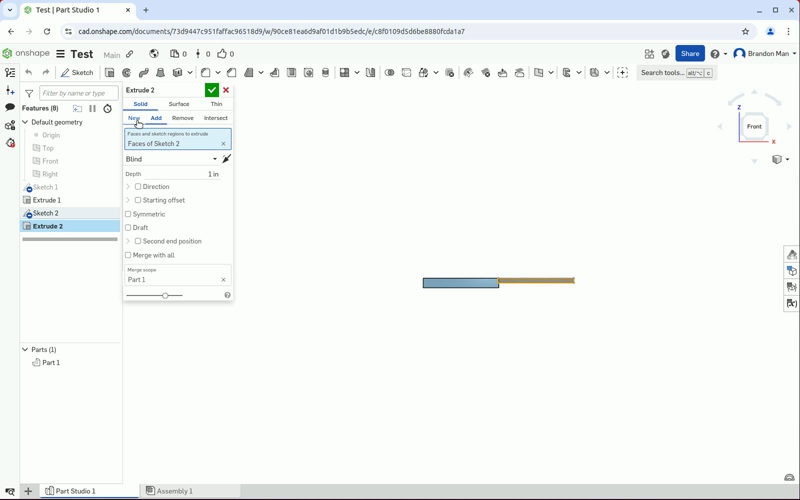
click(137, 120)
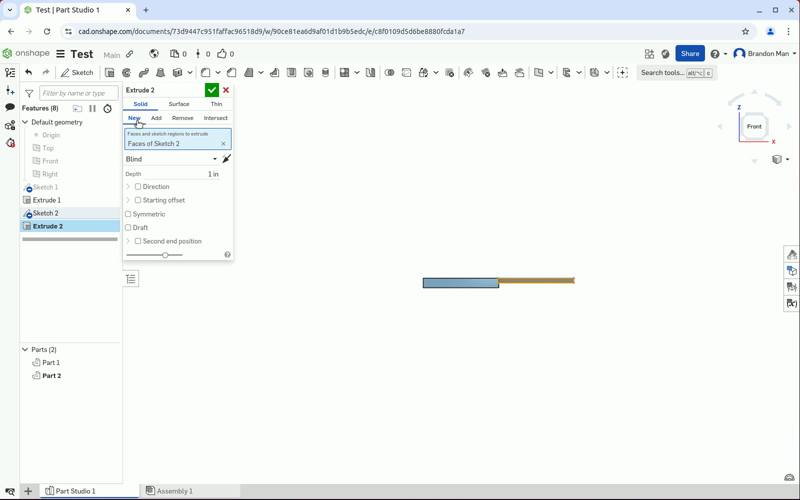
key(tab, 4)
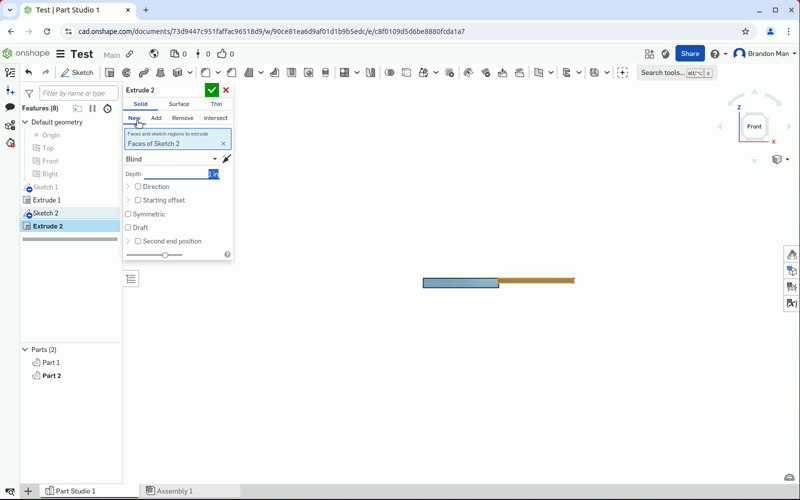
text(23.108)
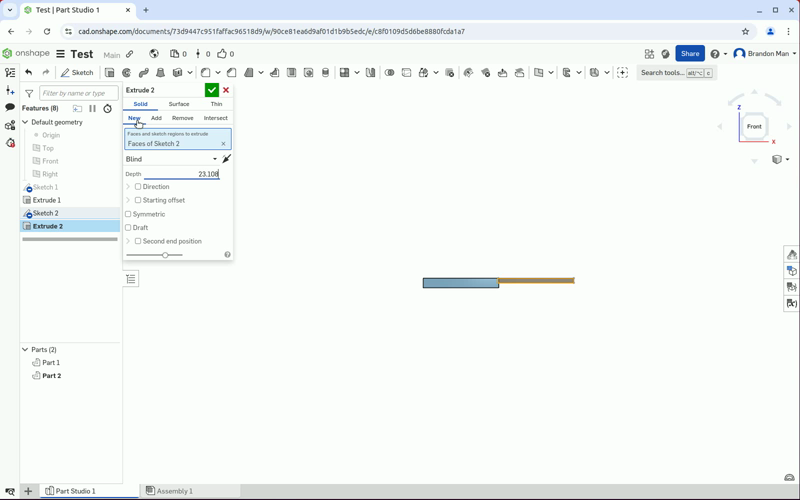
key(enter)
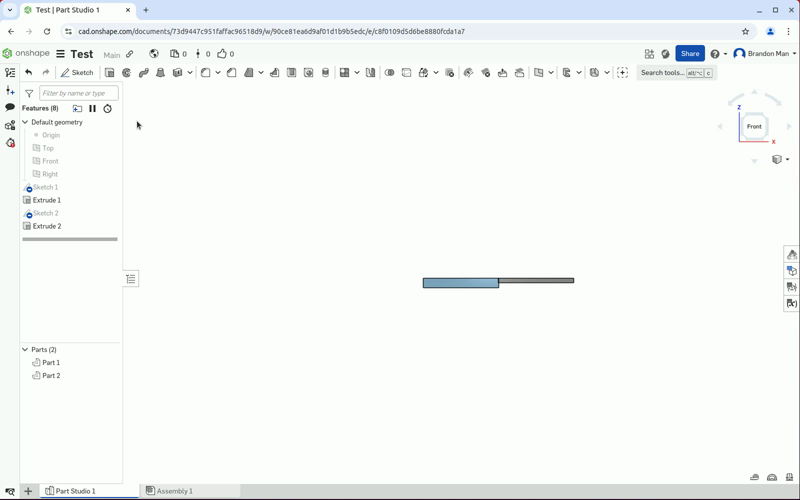
key(shift+h)
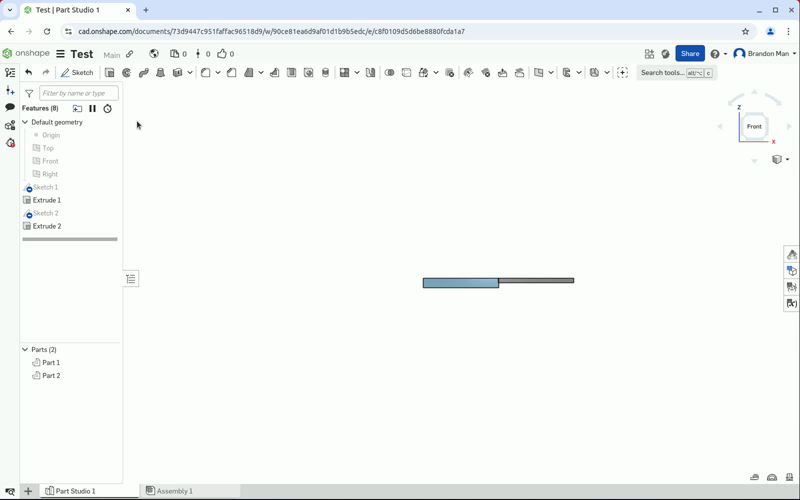
key(shift+h)
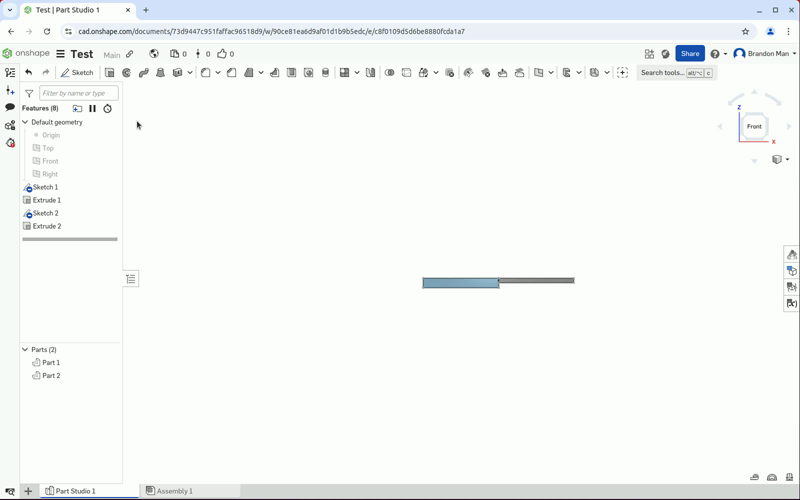
key(shift+7)
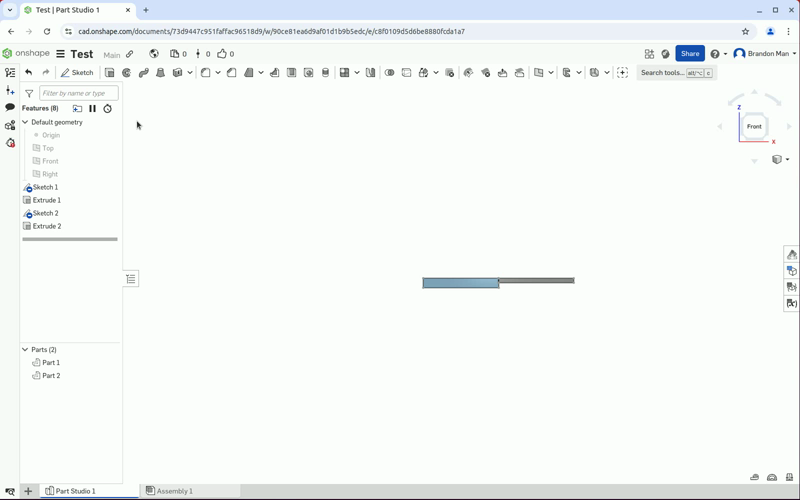
key(left, 2)
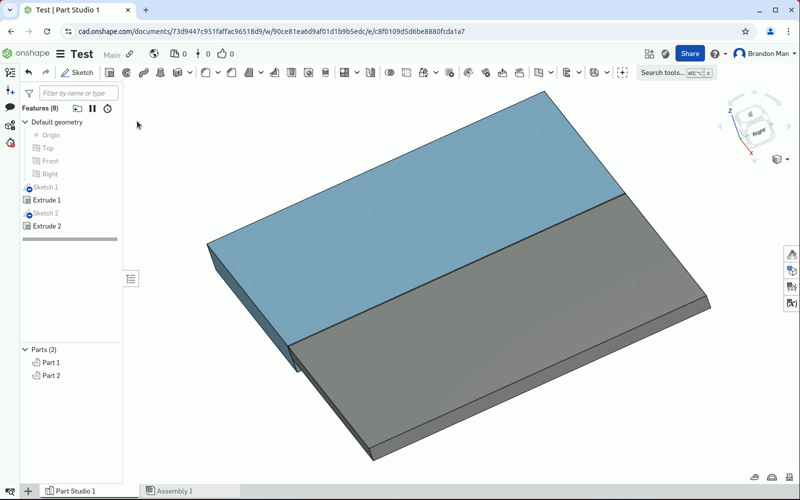
key(down, 2)
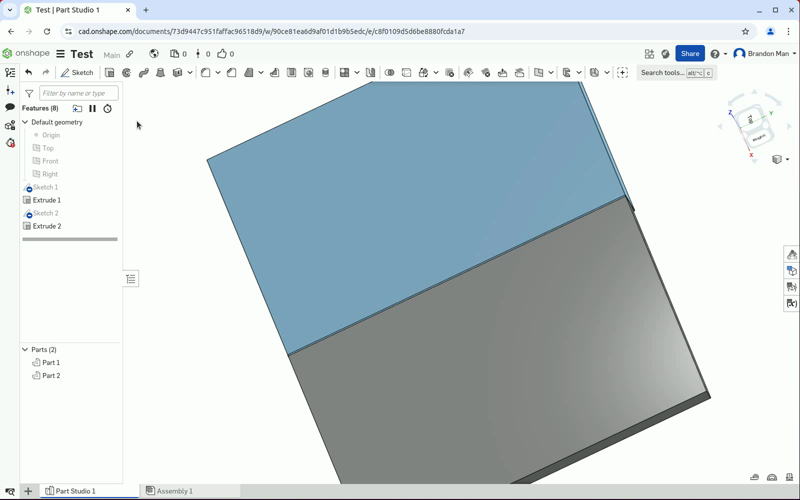
key(up, 2)
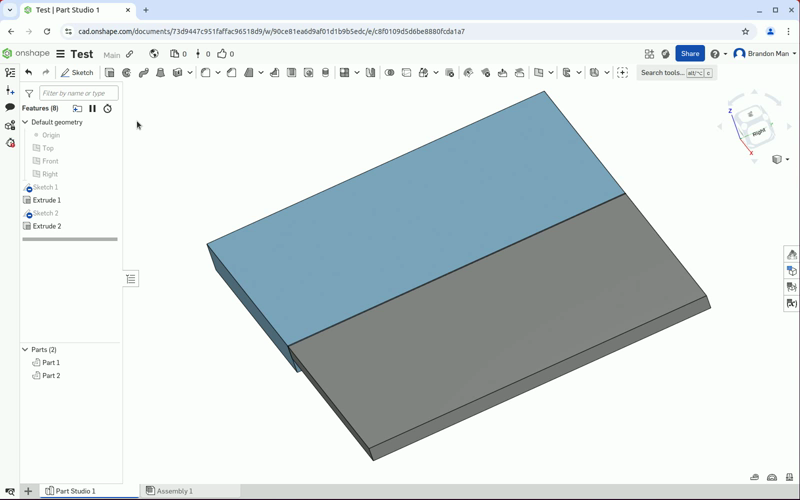
key(right, 2)
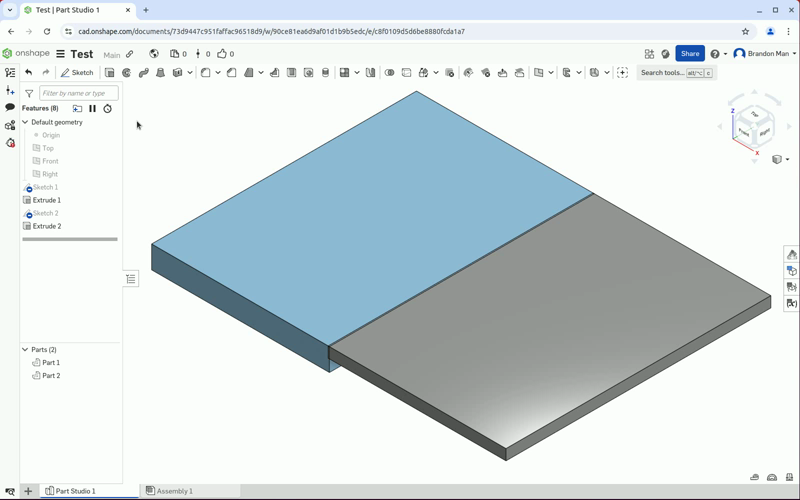
mouse_move(73, 189)
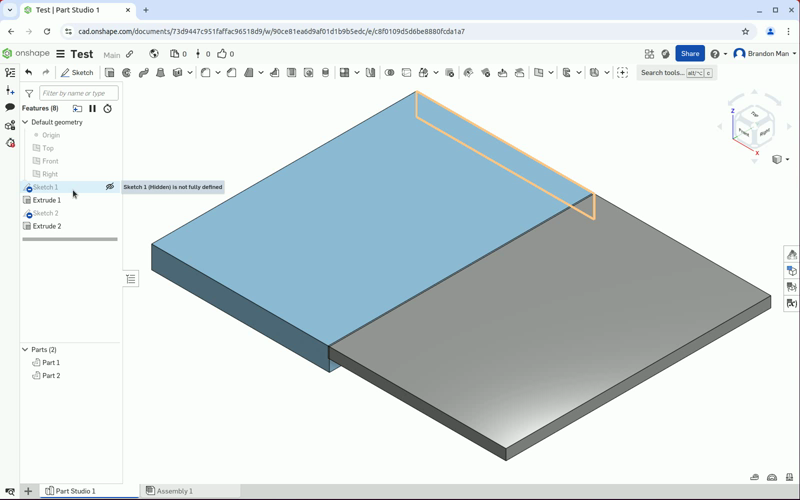
click(73, 189)